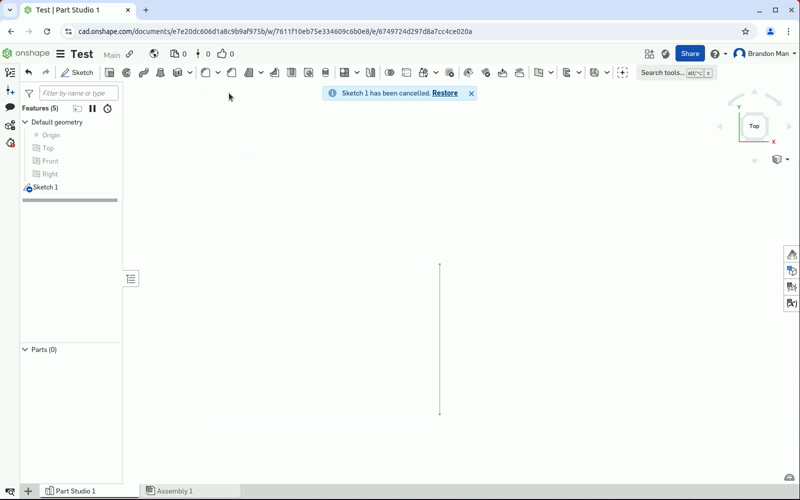
key(shift+h)
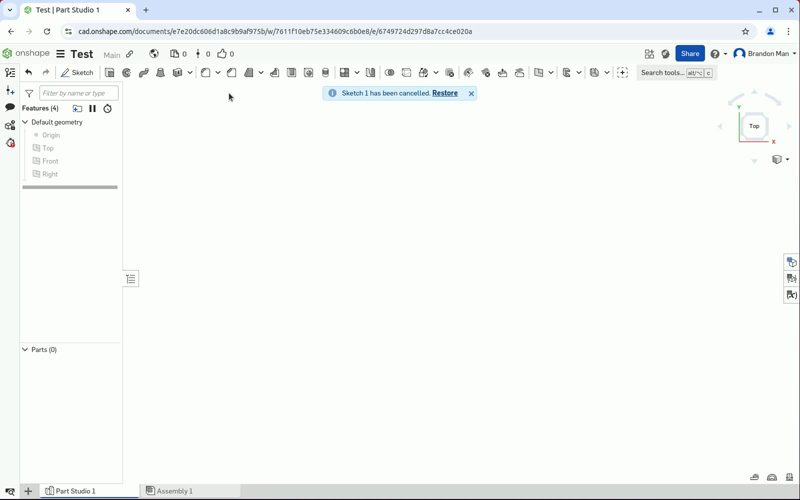
mouse_move(73, 352)
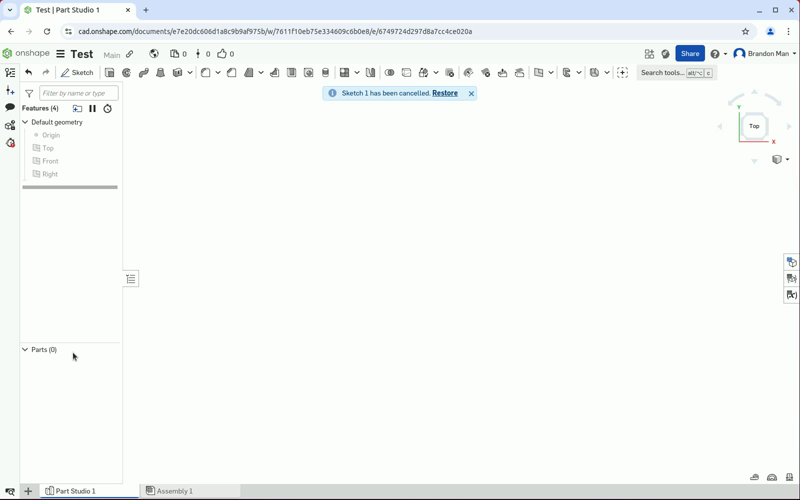
key(y)
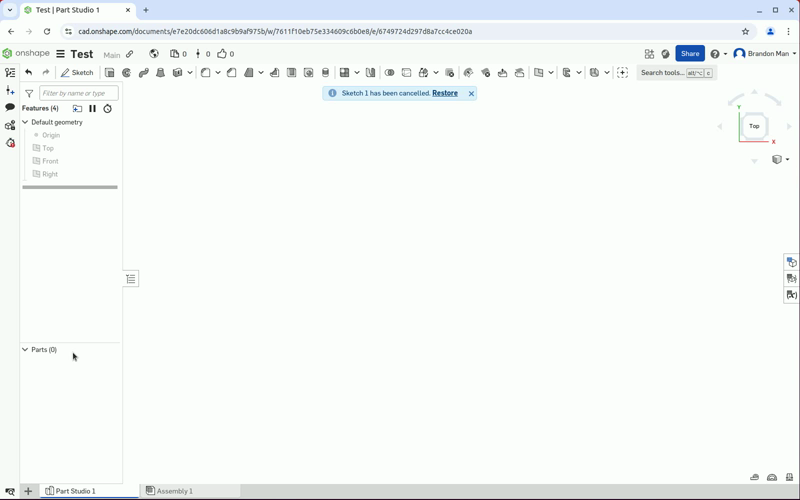
key(shift+p)
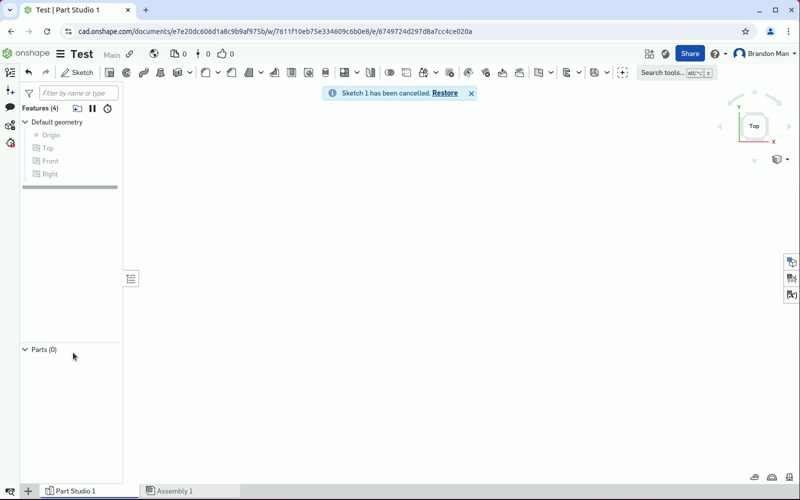
key(space)
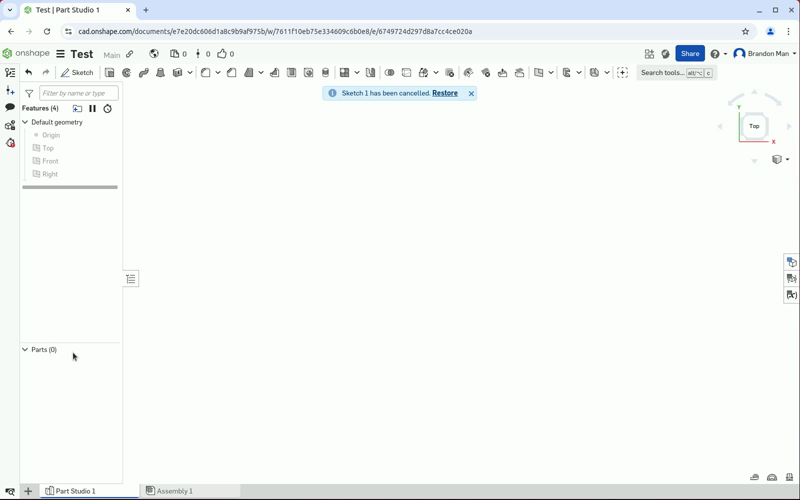
key_down(shift)
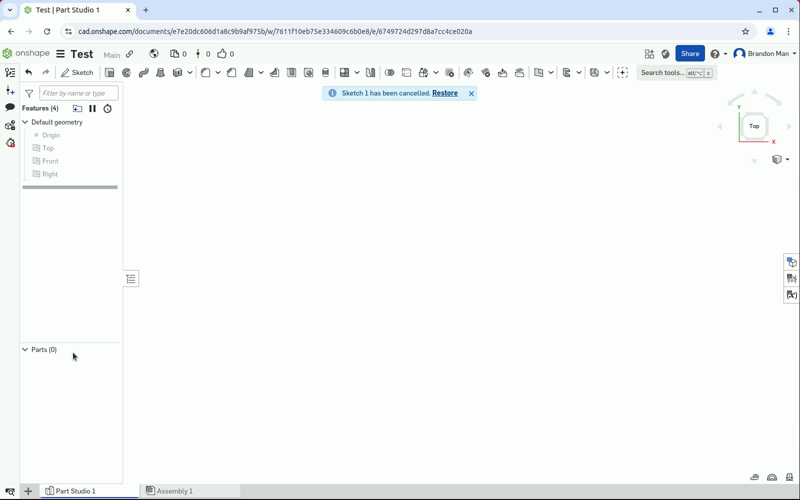
key(up)
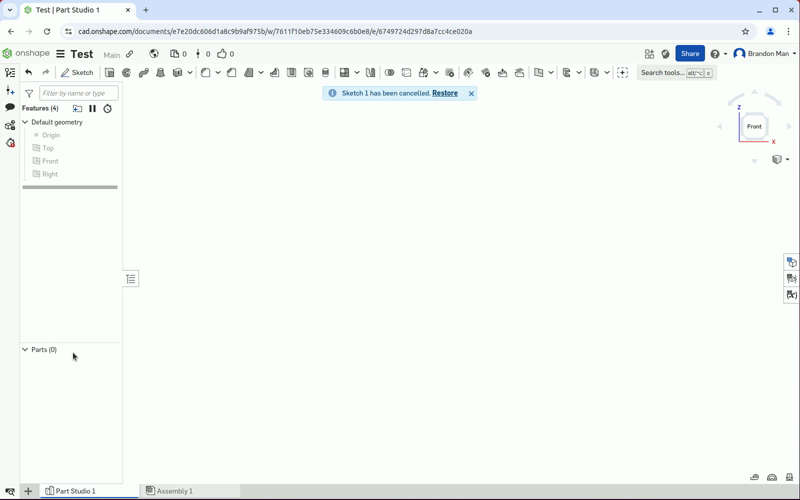
key_up(shift)
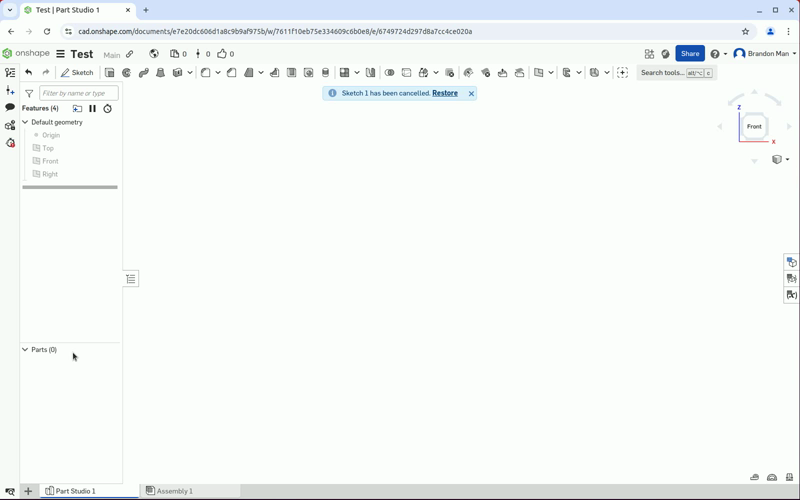
mouse_move(73, 352)
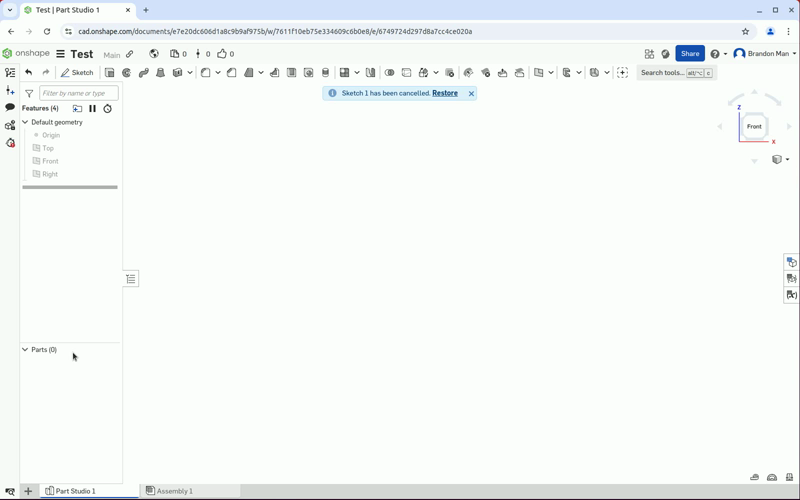
key(shift+y)
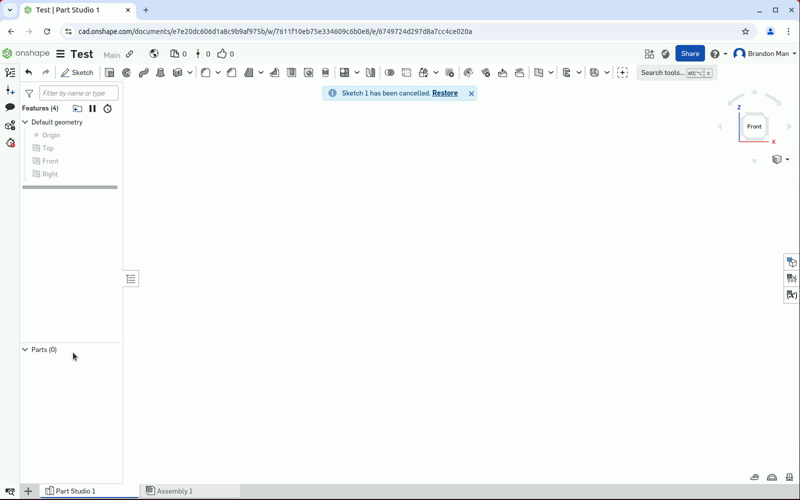
key(shift+s)
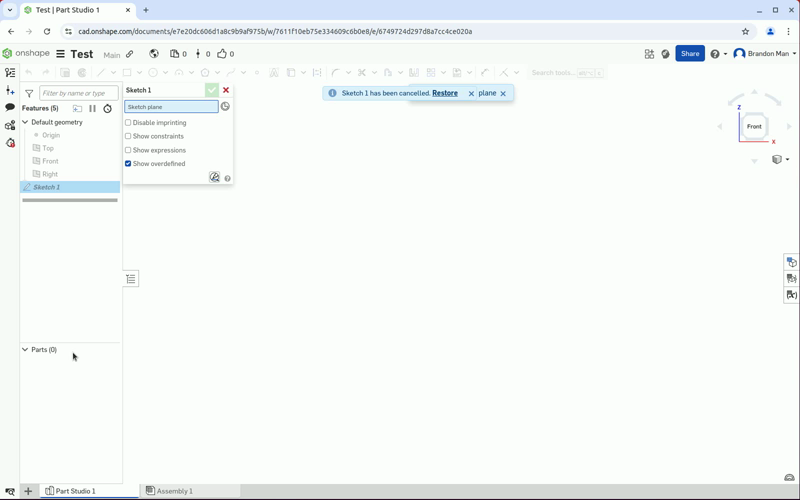
mouse_move(73, 163)
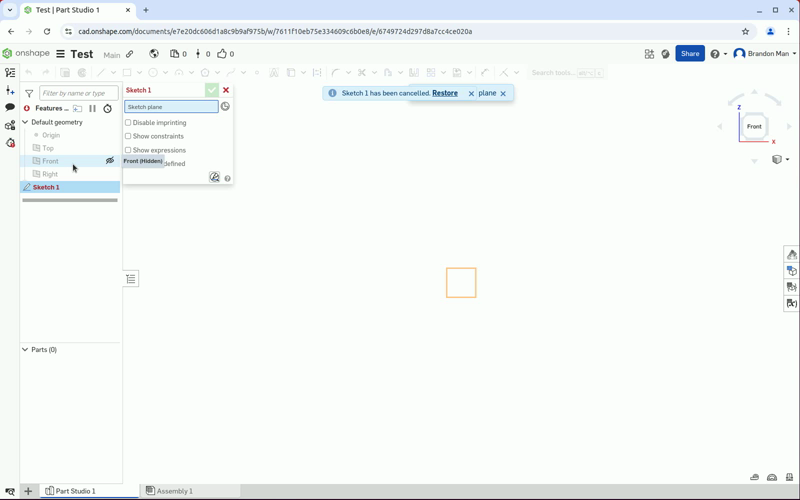
click(73, 163)
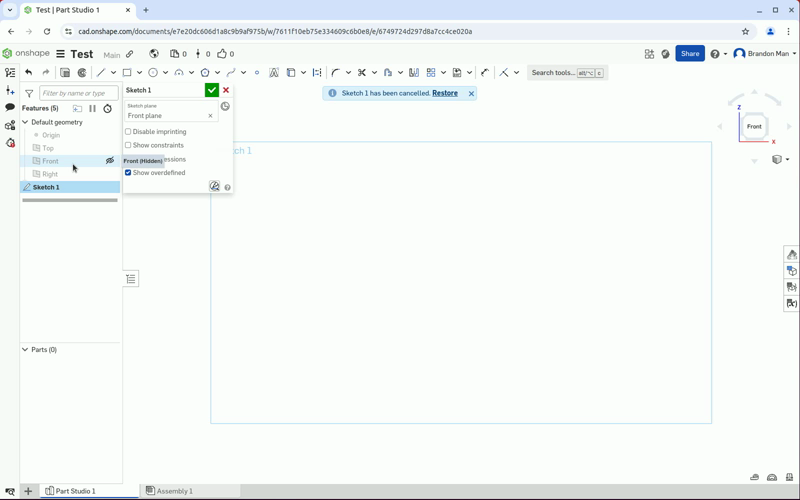
mouse_move(73, 352)
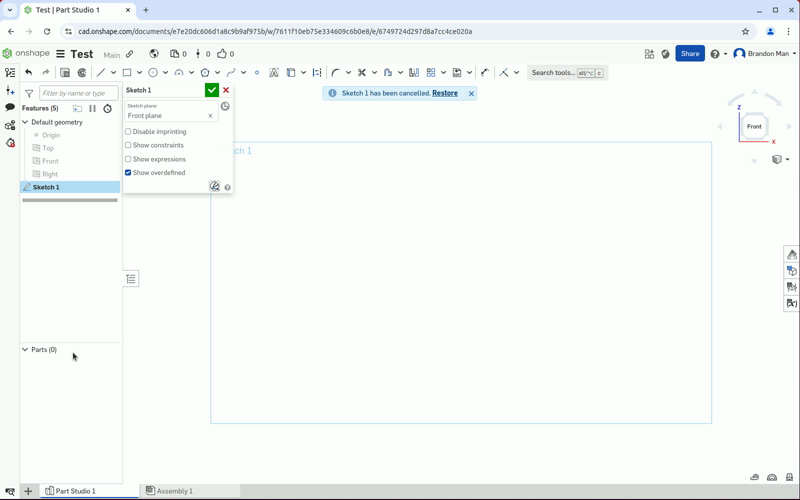
key(y)
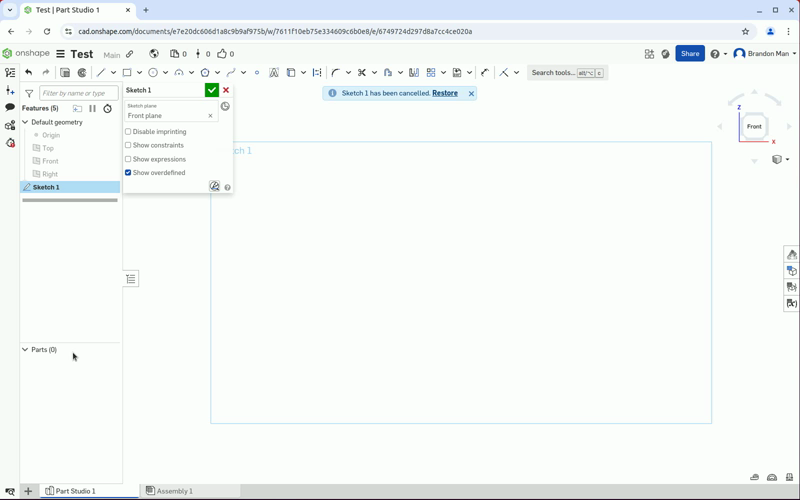
key(l)
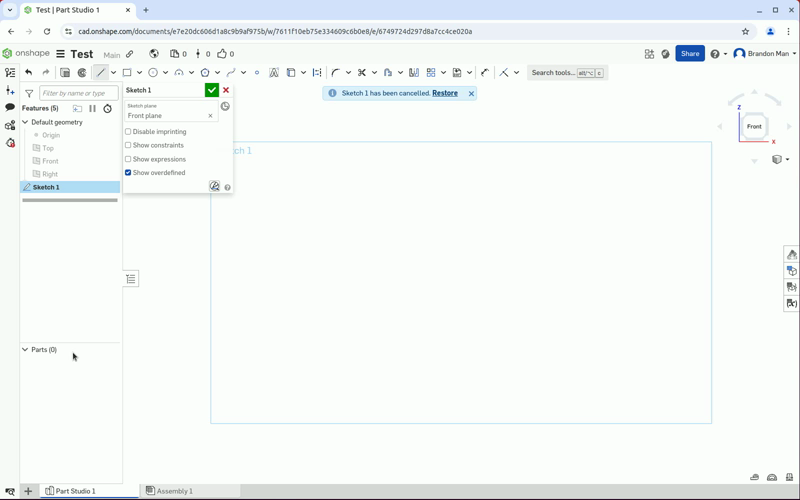
key_down(shift)
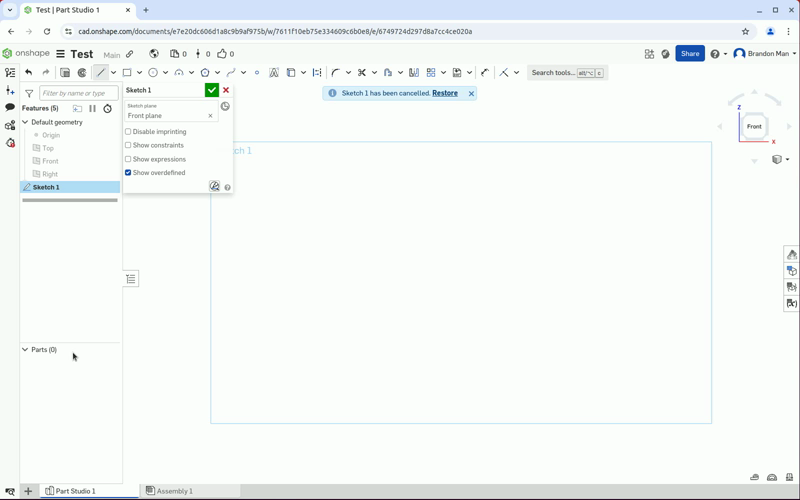
mouse_move(460, 282)
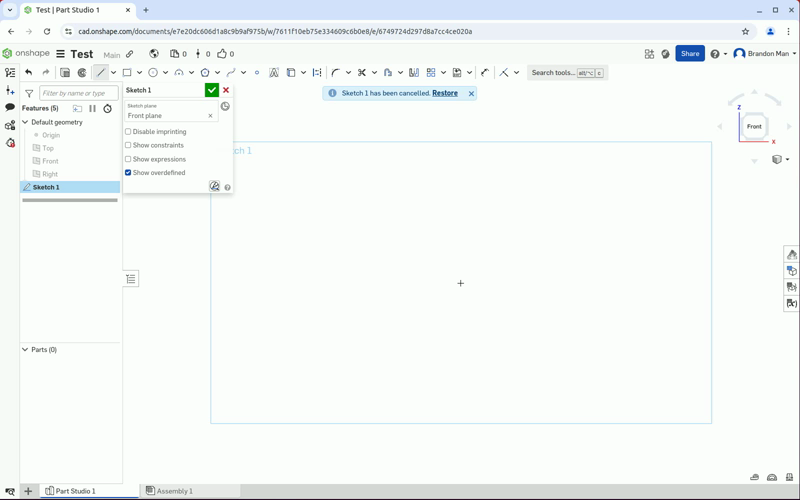
click(460, 282)
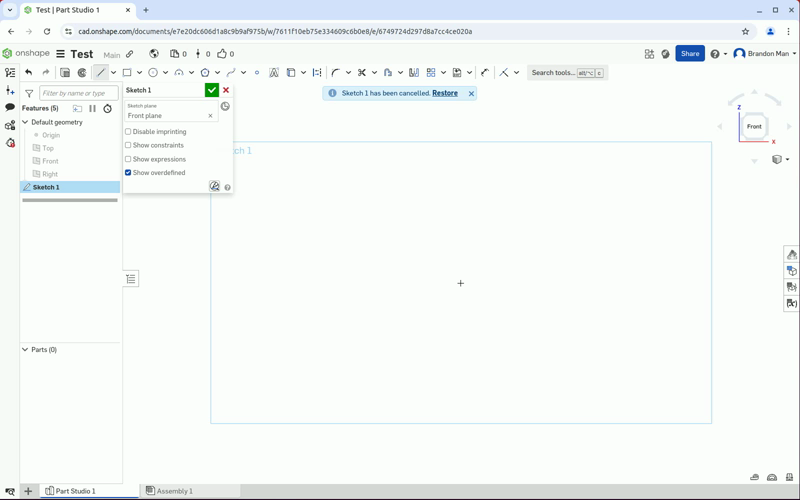
key_up(shift)
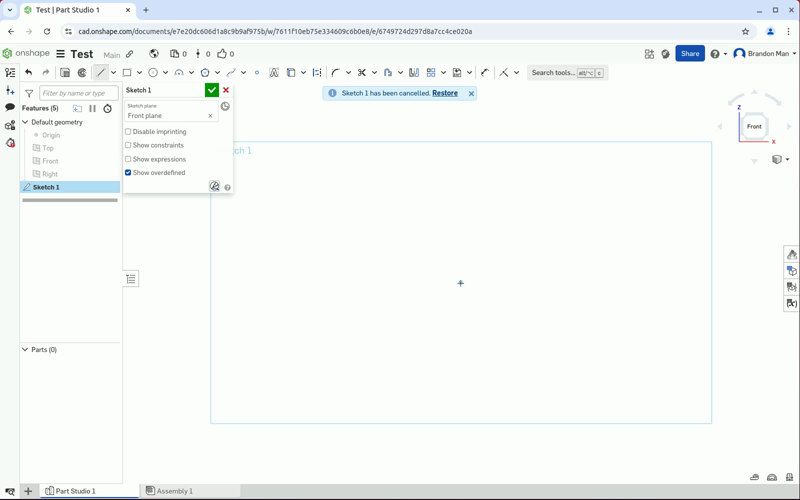
key_down(shift)
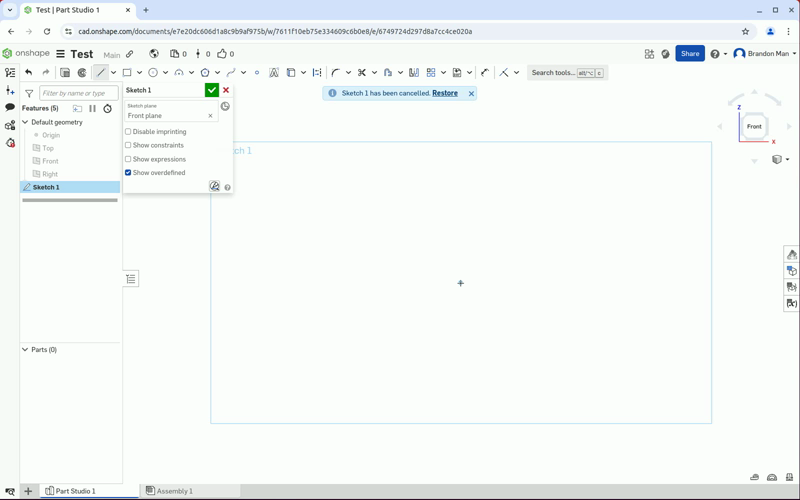
mouse_move(573, 276)
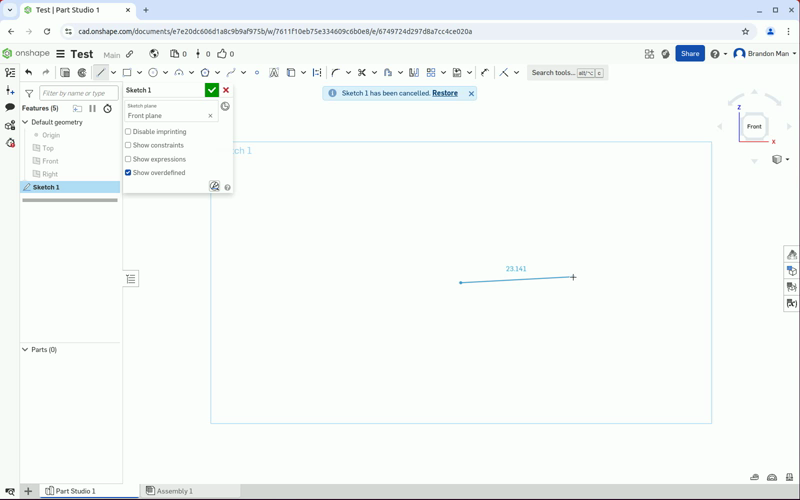
click(573, 276)
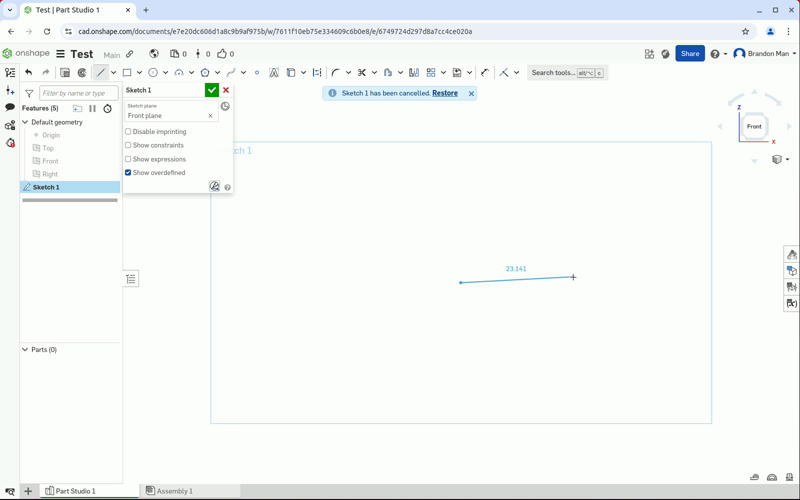
key_up(shift)
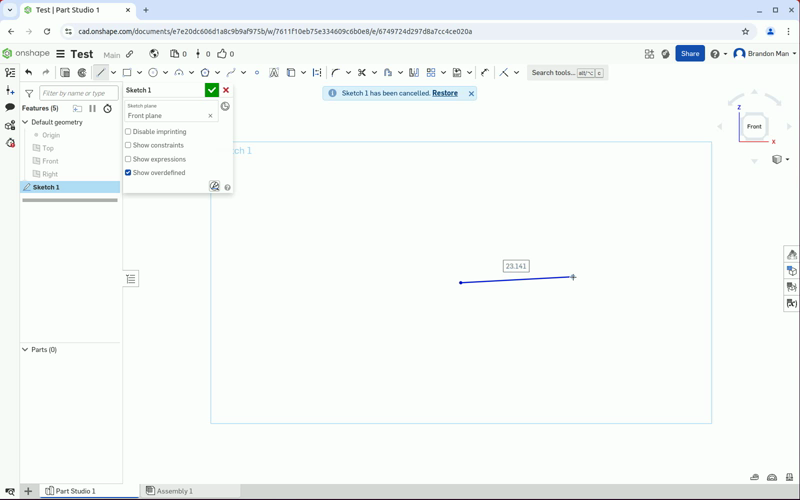
key_down(shift)
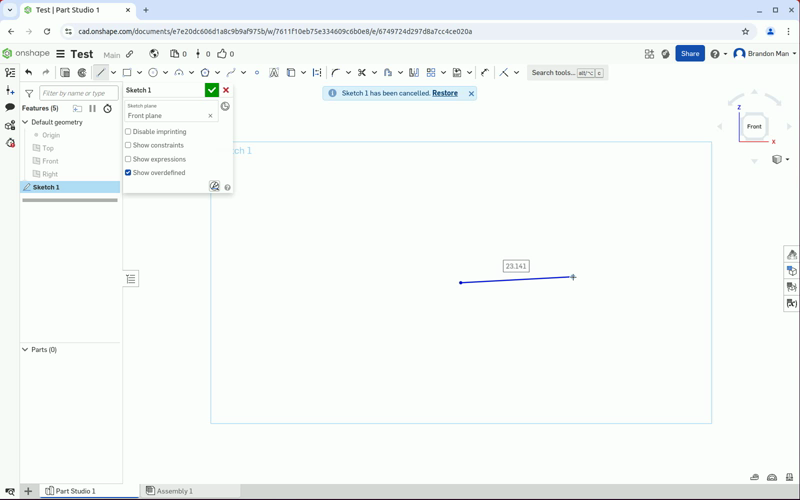
mouse_move(573, 190)
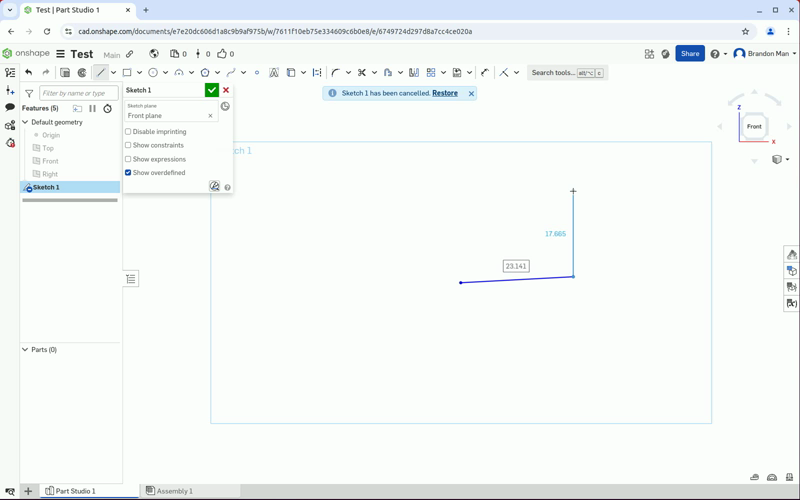
click(573, 190)
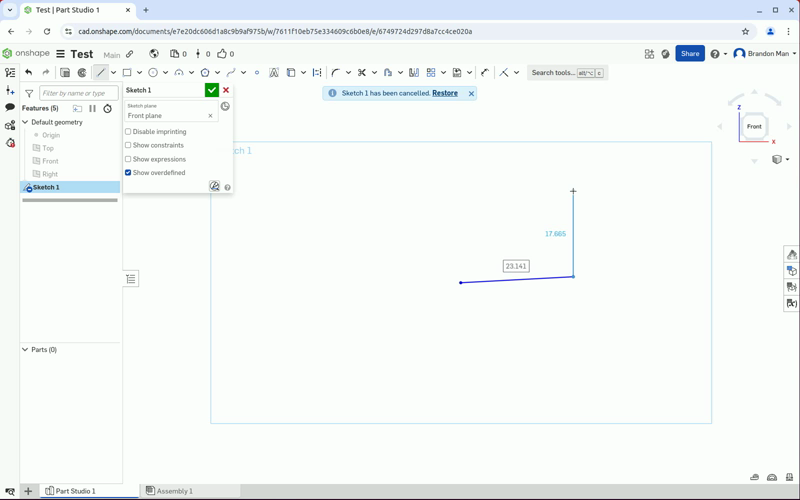
key_up(shift)
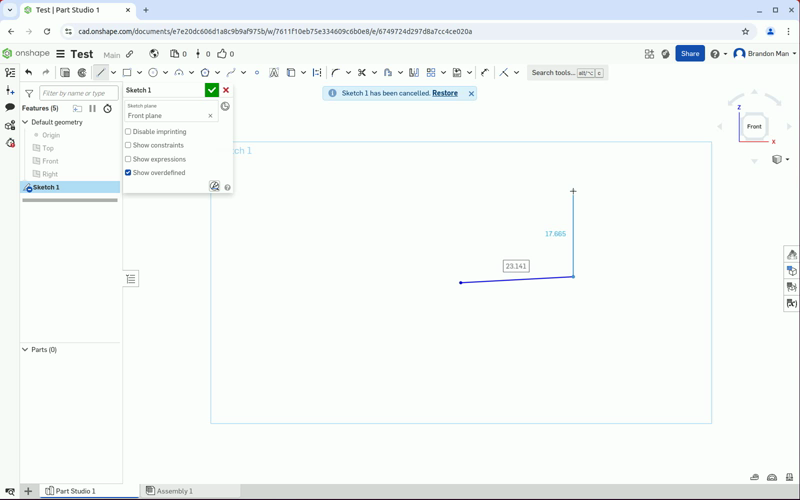
key_down(shift)
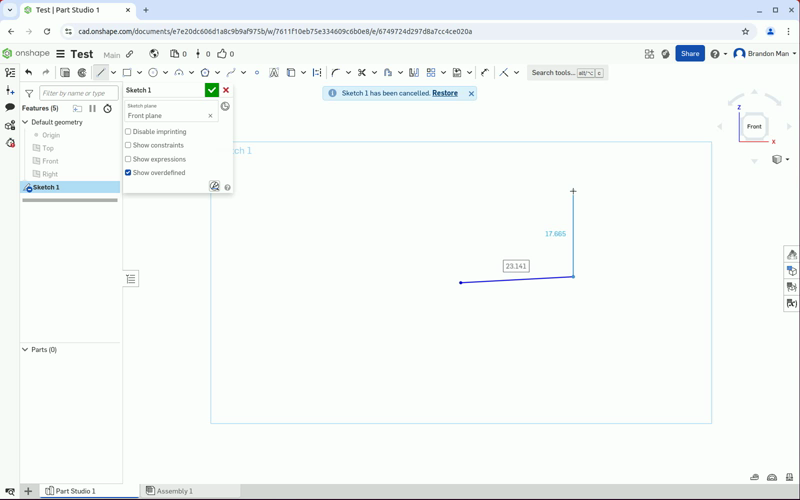
mouse_move(460, 190)
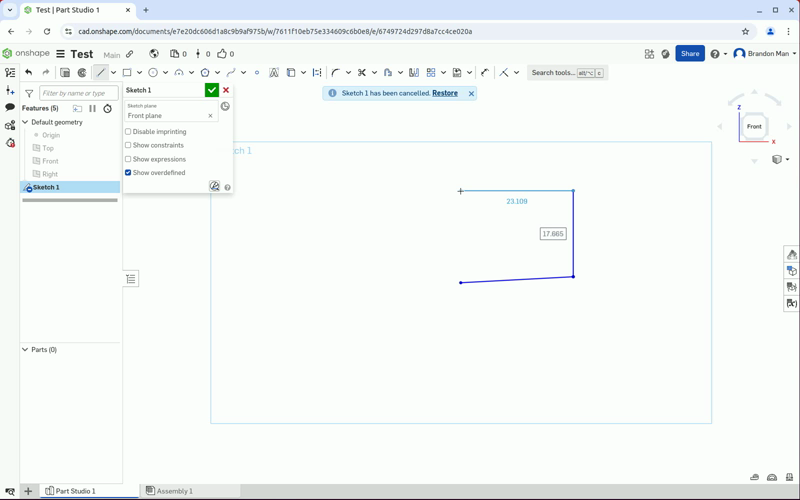
click(460, 190)
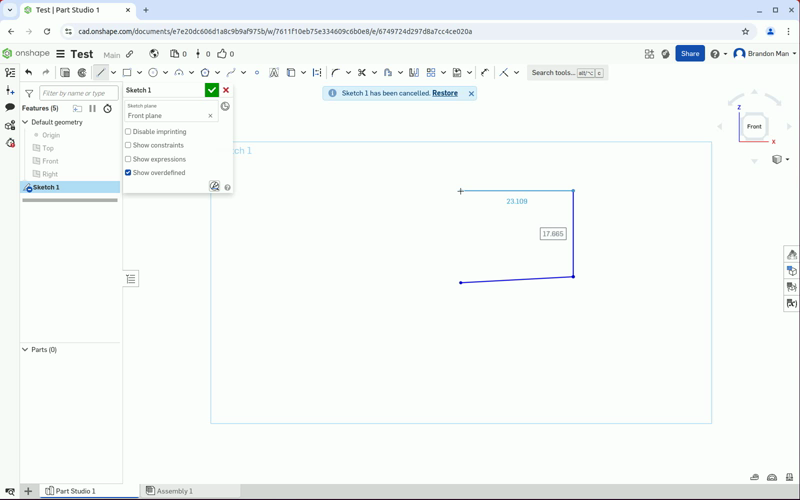
key_up(shift)
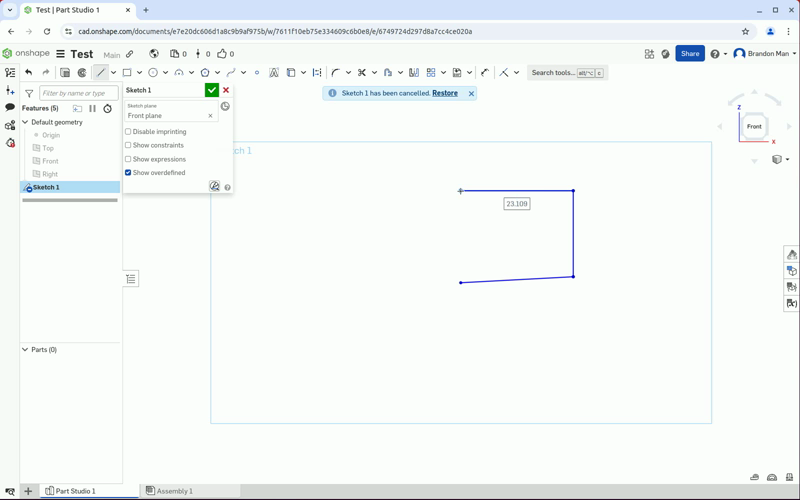
key_down(shift)
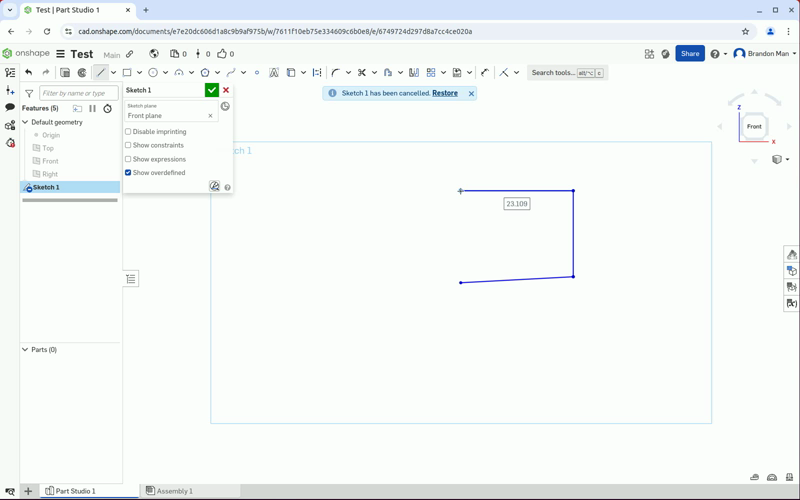
mouse_move(460, 282)
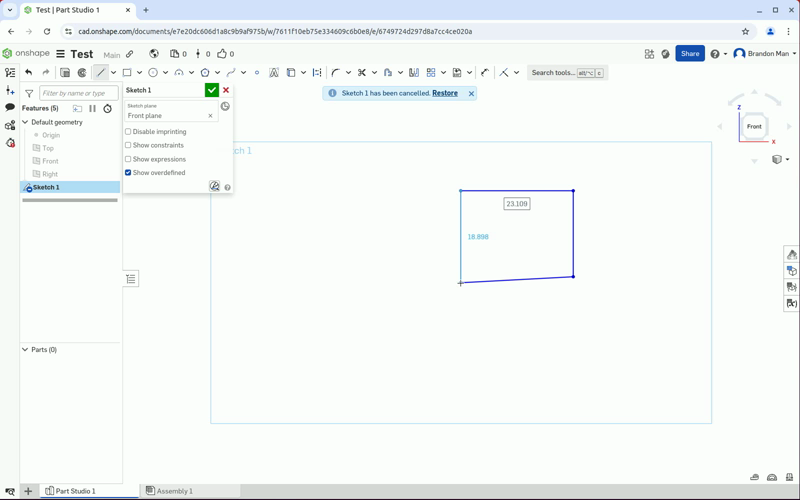
key_up(shift)
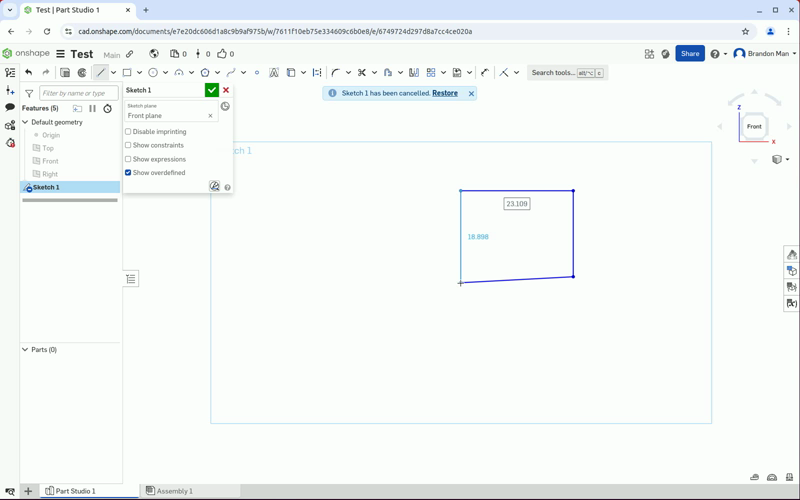
click(460, 282)
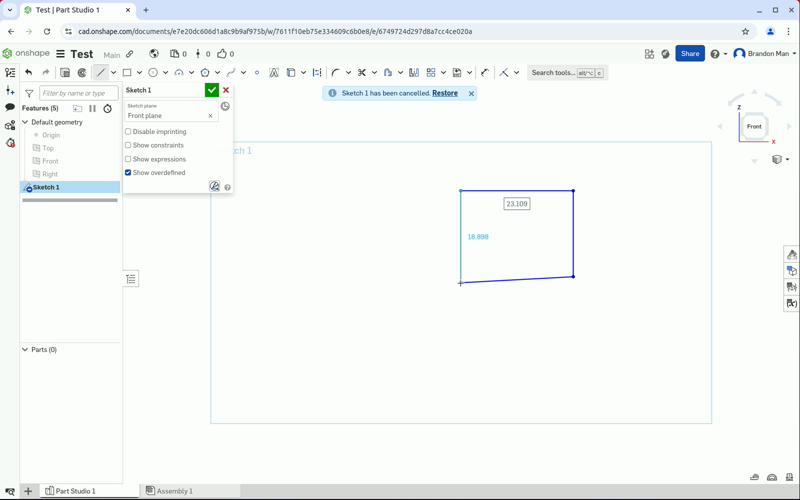
key(esc)
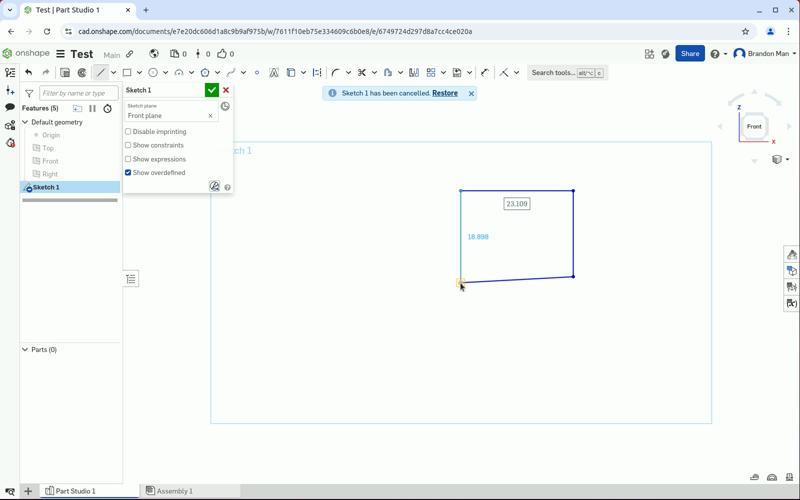
mouse_move(565, 216)
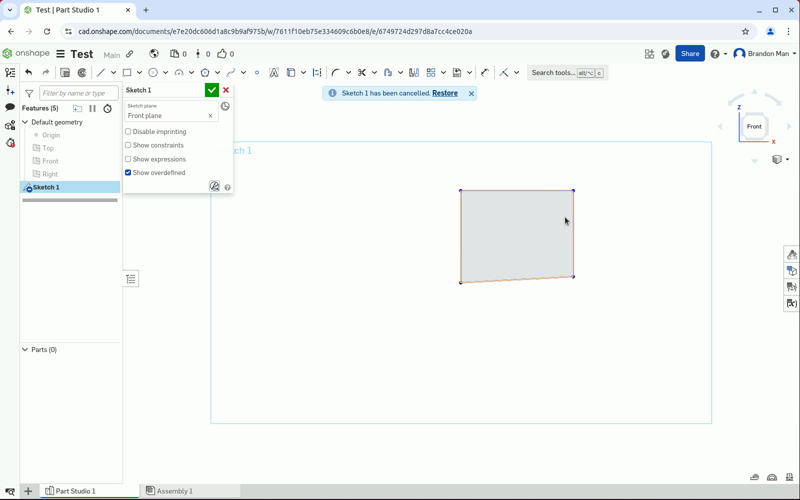
click(565, 216)
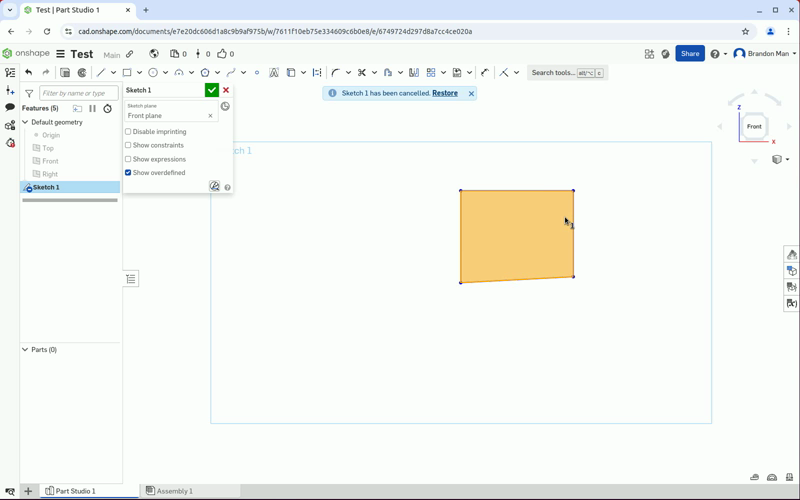
mouse_move(73, 352)
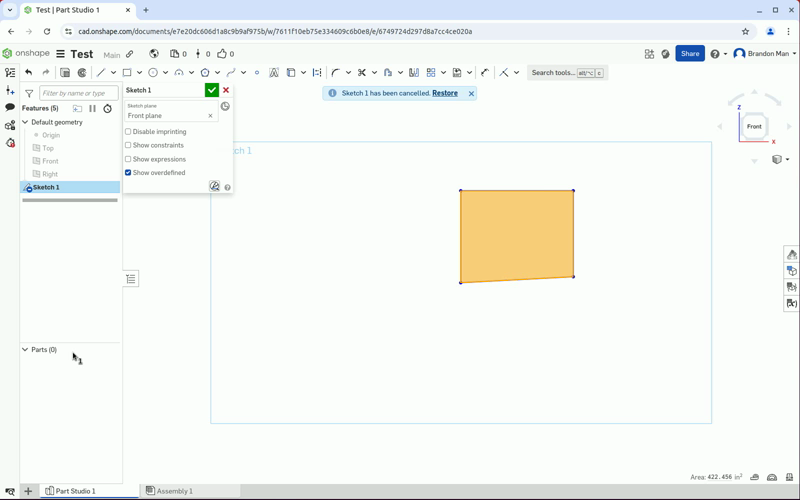
key(shift+y)
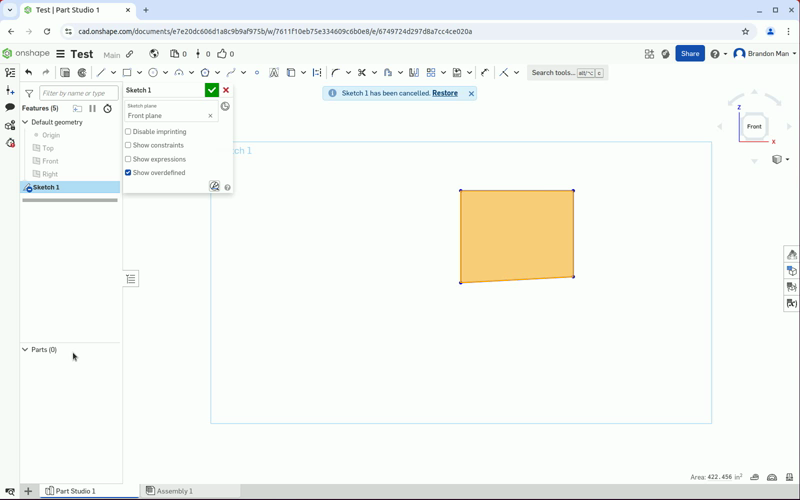
key(shift+e)
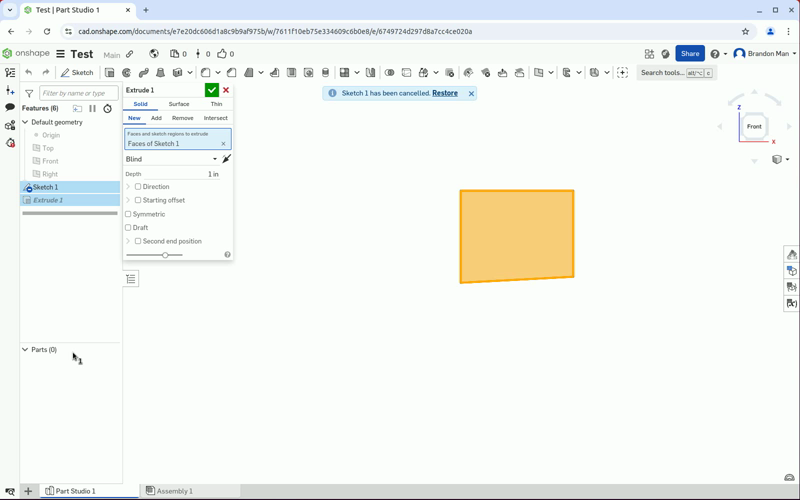
mouse_move(143, 106)
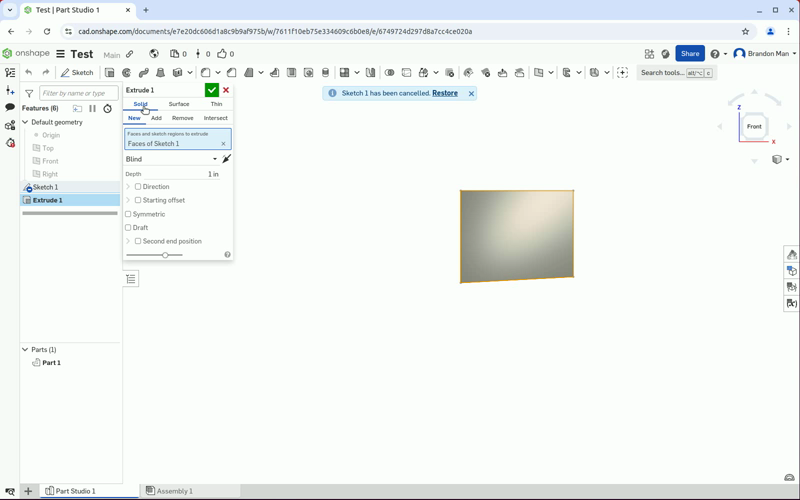
click(143, 106)
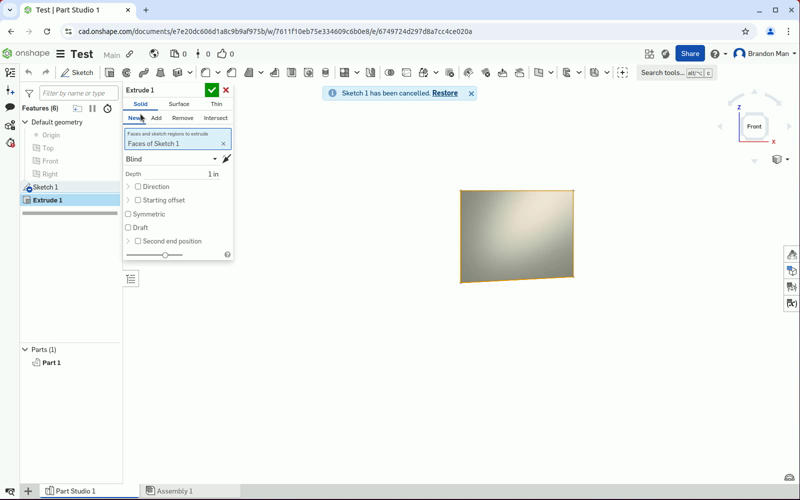
mouse_move(137, 120)
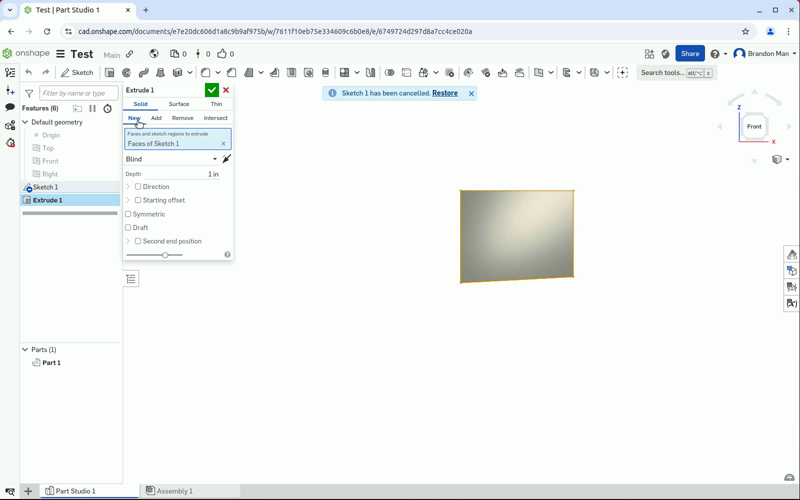
click(137, 120)
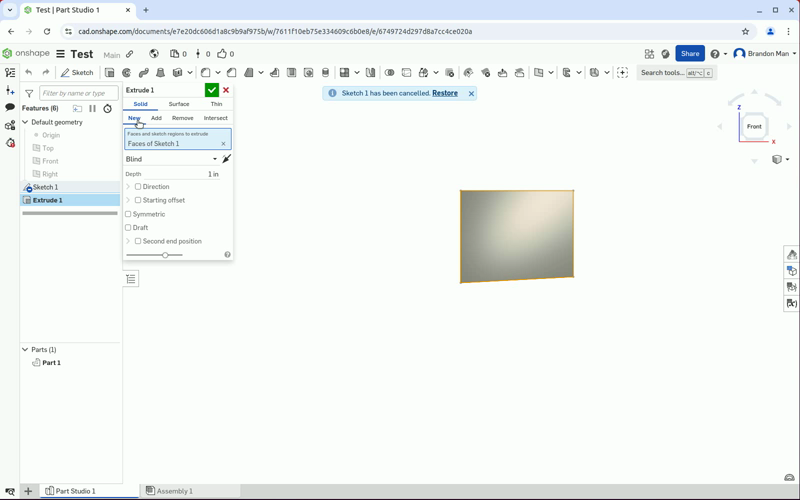
key(tab, 4)
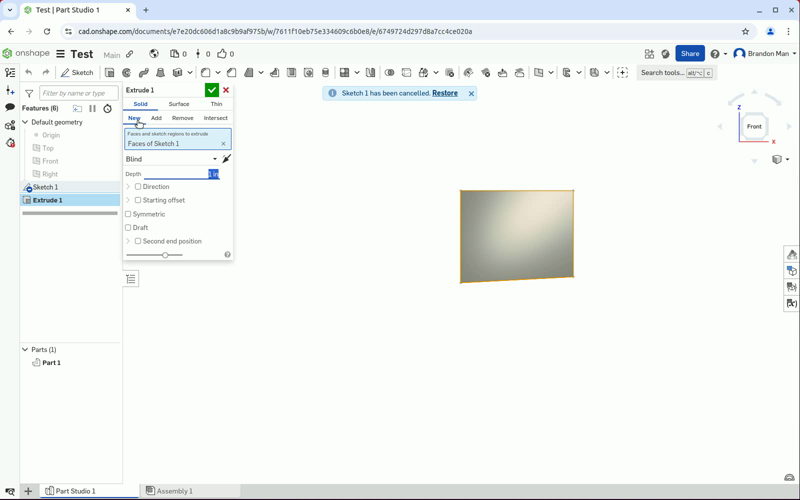
text(9.388)
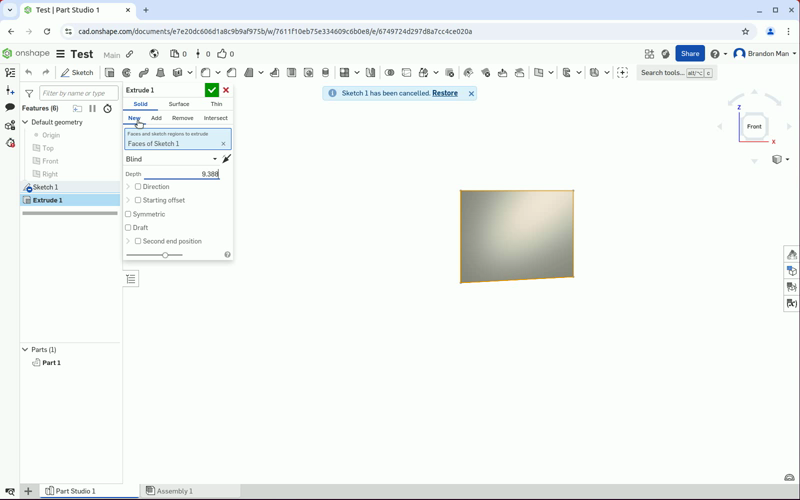
key(enter)
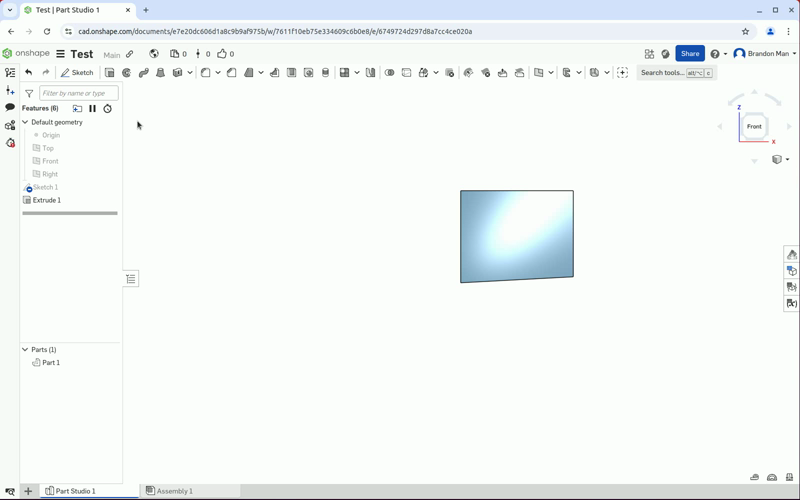
key(shift+h)
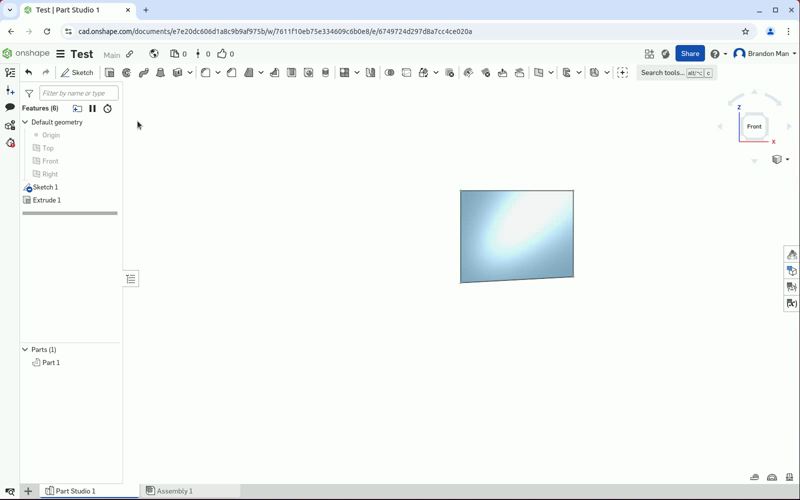
key(shift+h)
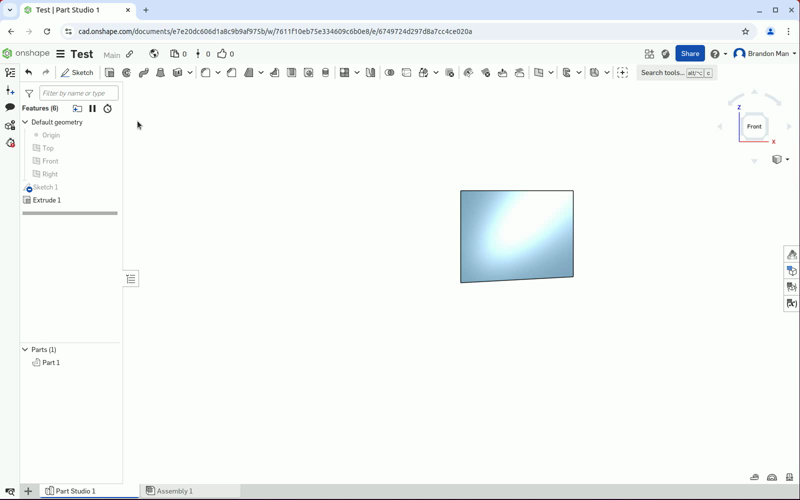
mouse_move(73, 189)
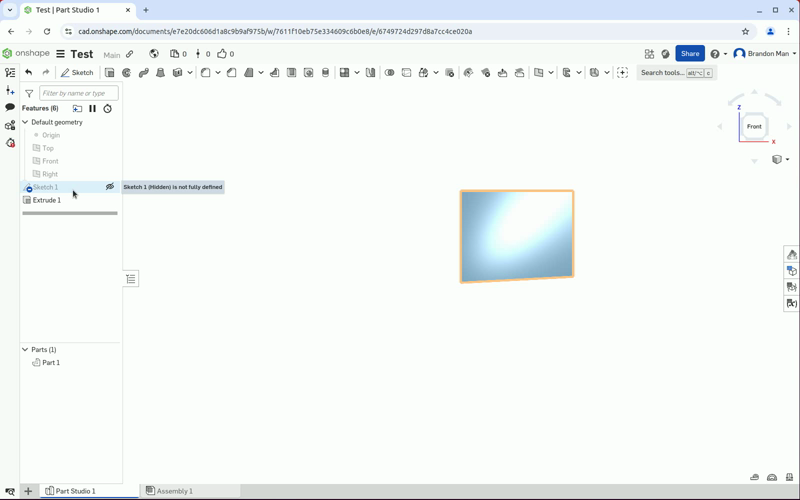
click(73, 189)
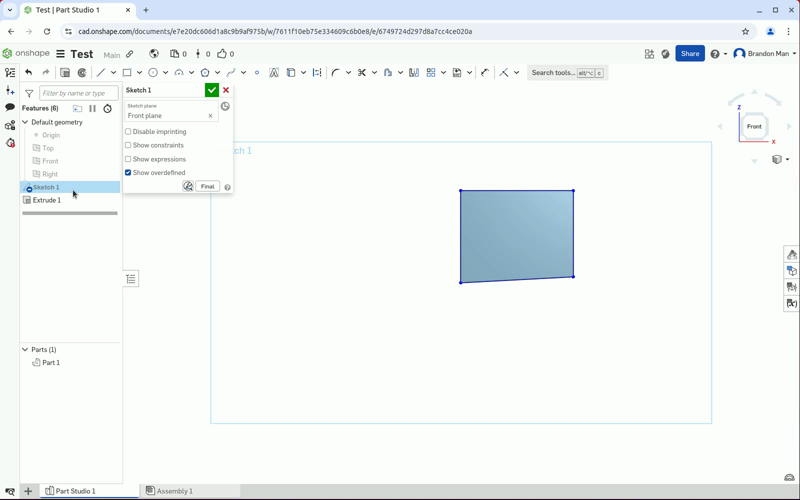
mouse_move(229, 92)
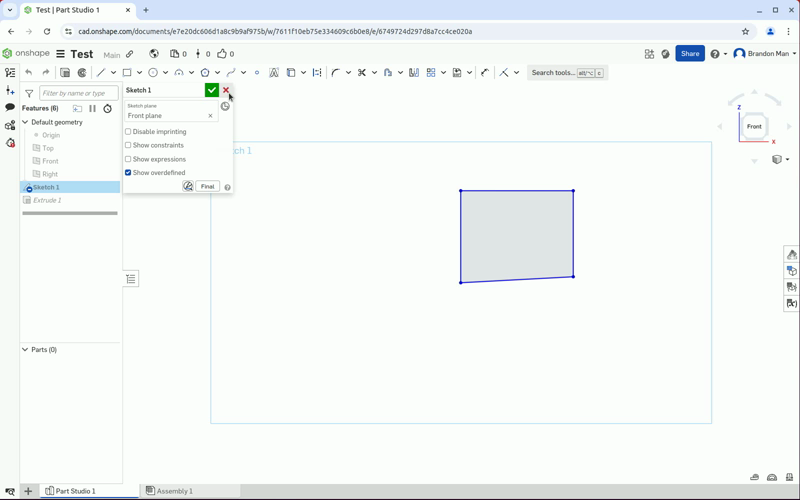
click(229, 92)
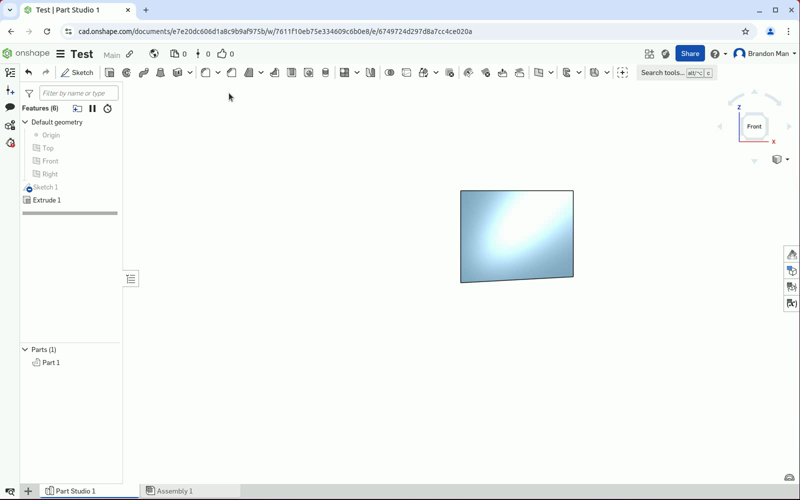
mouse_move(73, 352)
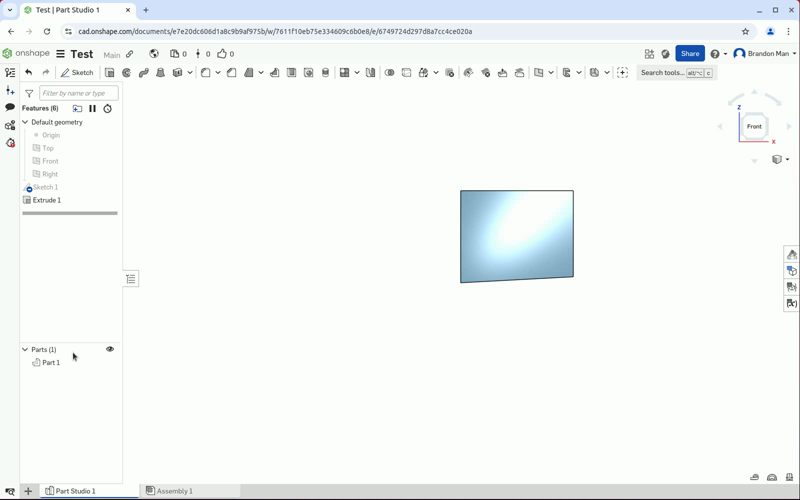
key(y)
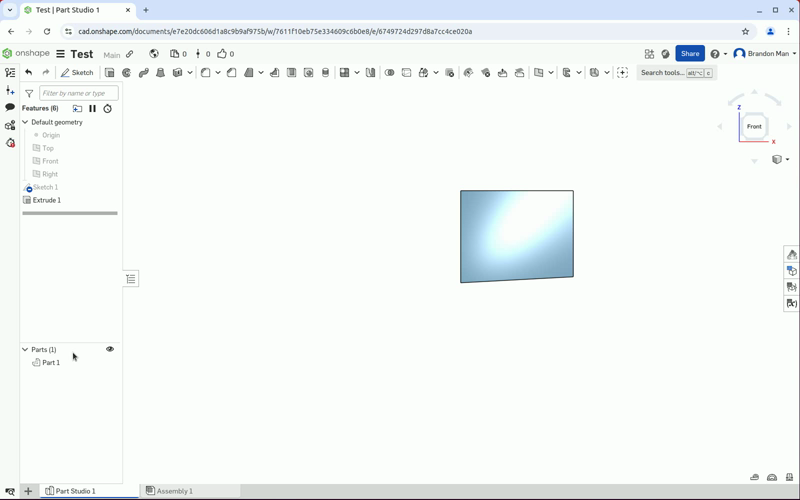
key(shift+p)
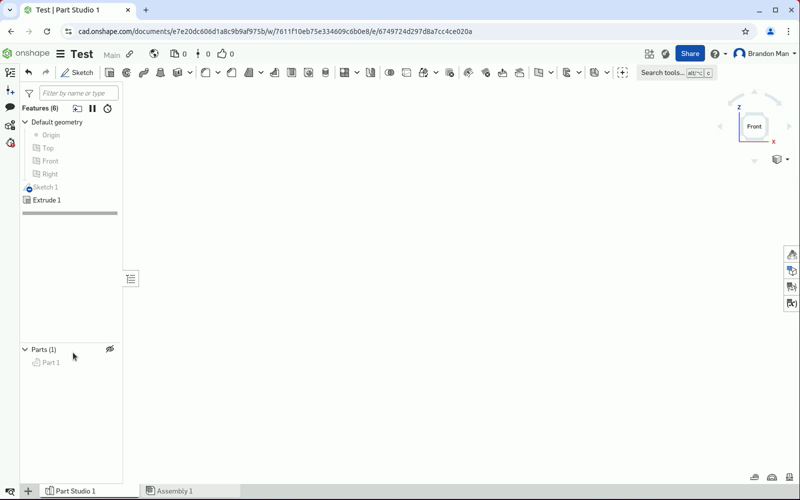
key(space)
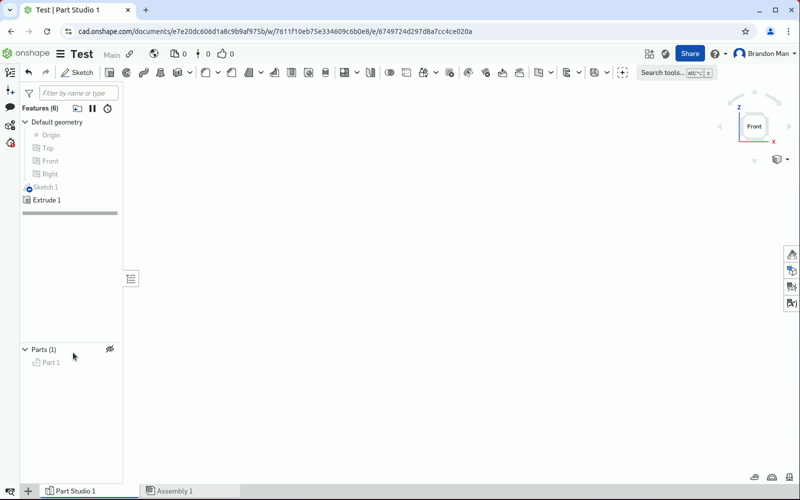
key_down(shift)
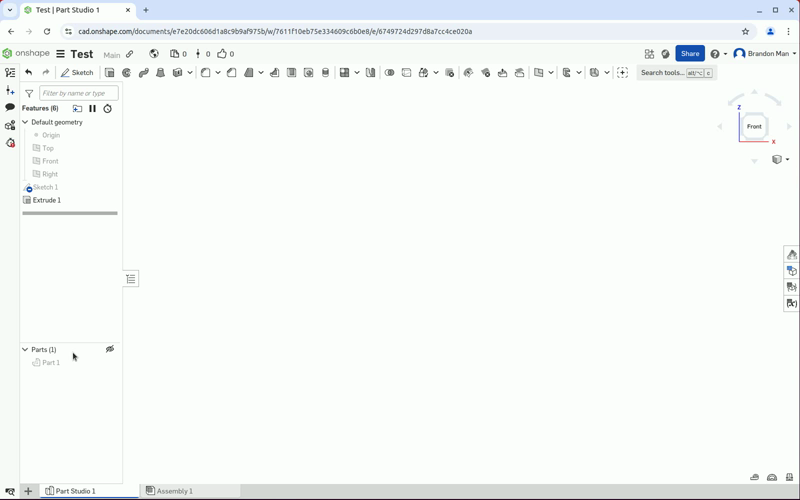
key(down)
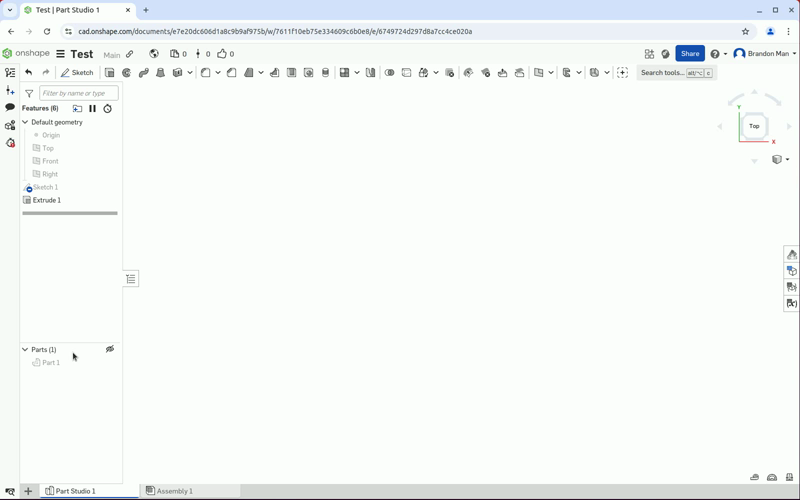
key_up(shift)
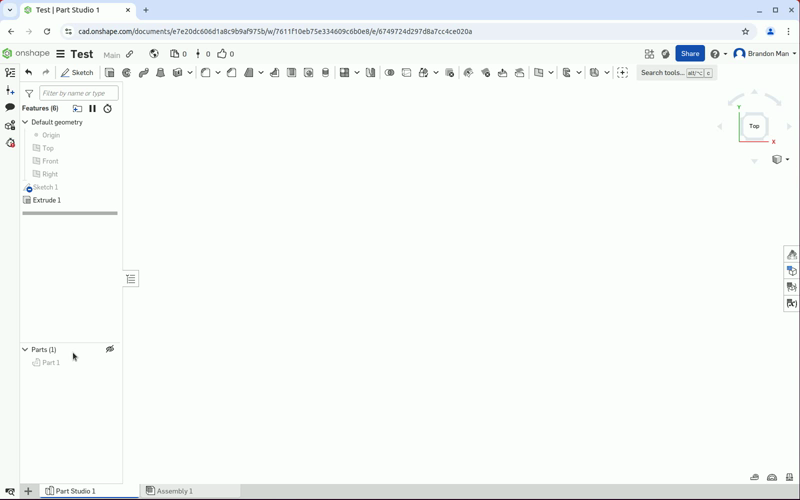
mouse_move(73, 352)
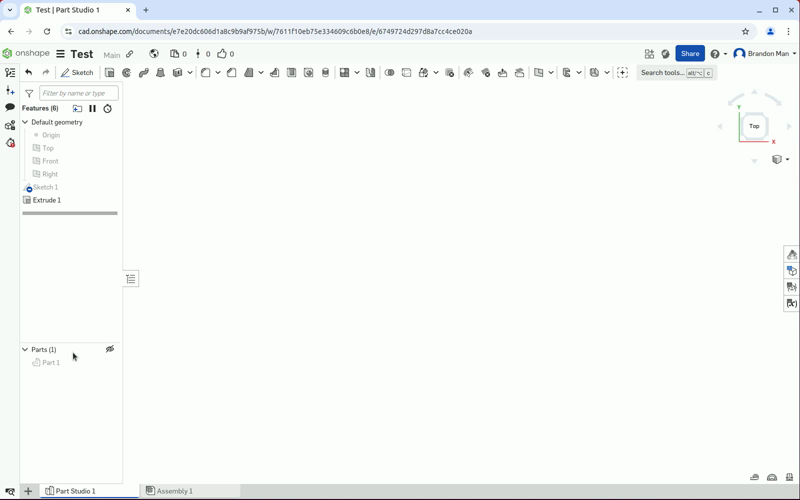
key(shift+y)
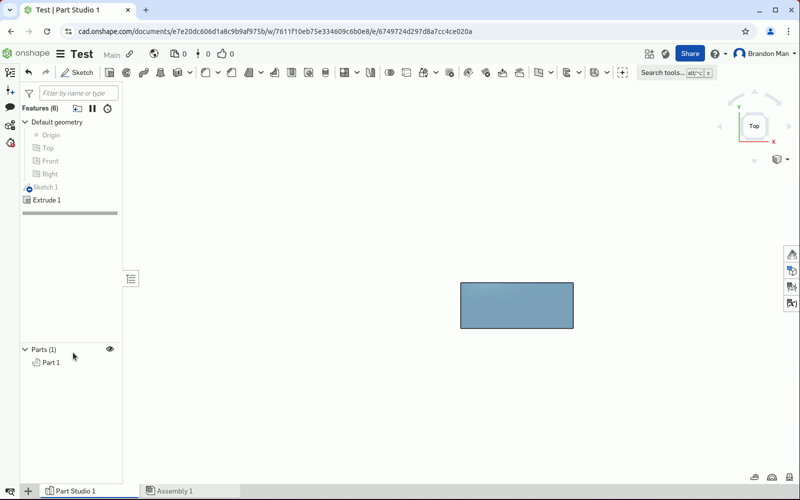
mouse_move(541, 75)
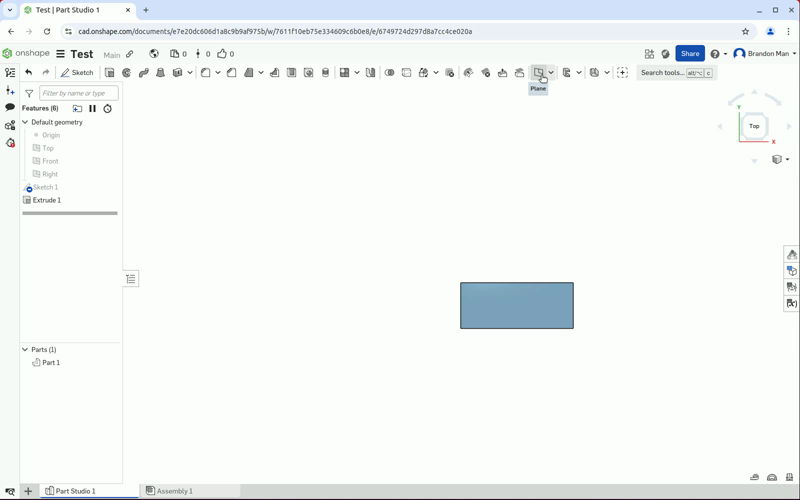
click(541, 75)
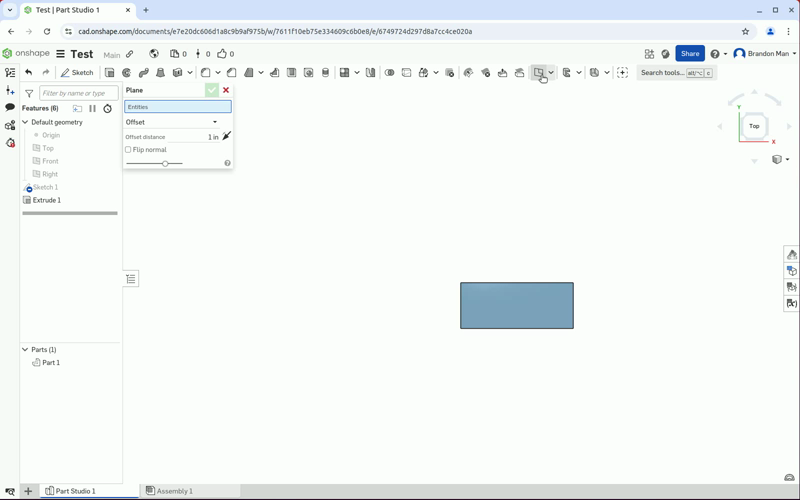
mouse_move(73, 150)
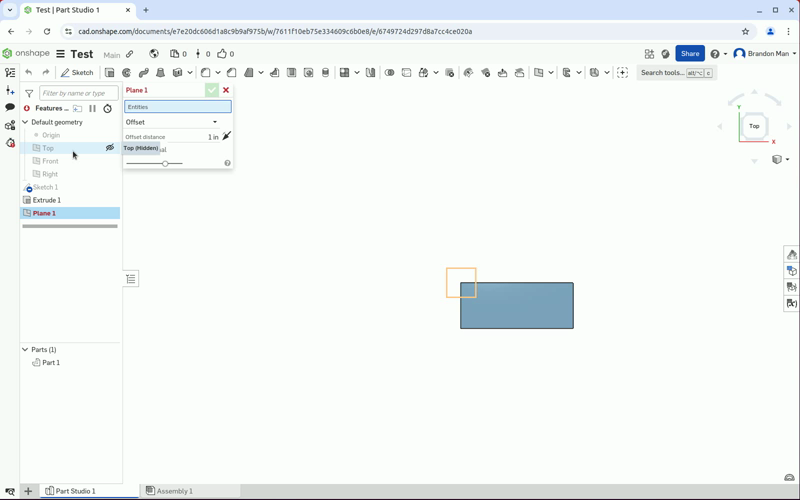
click(73, 150)
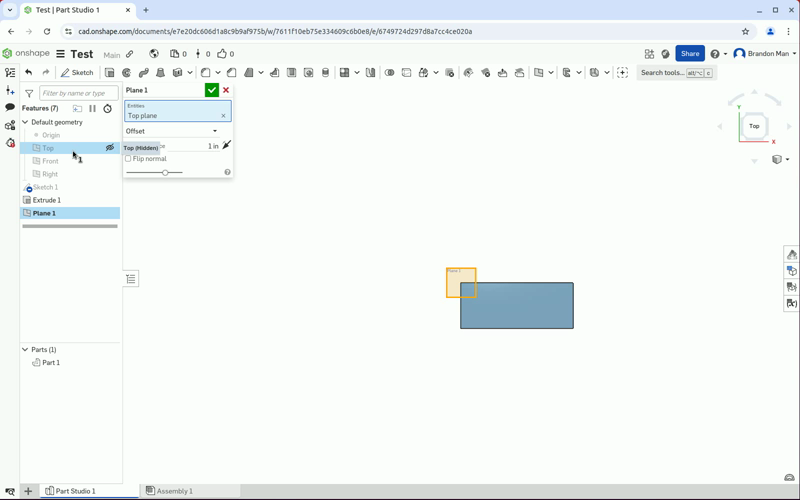
key(tab, 2)
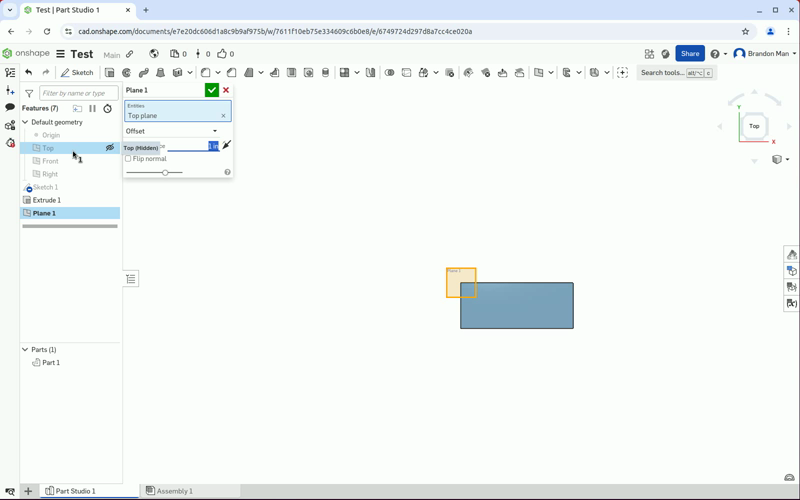
text(19.01)
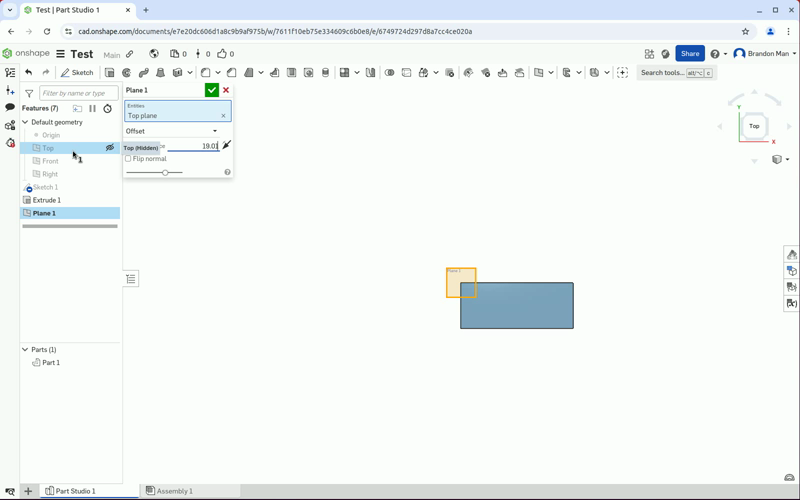
key(enter, 2)
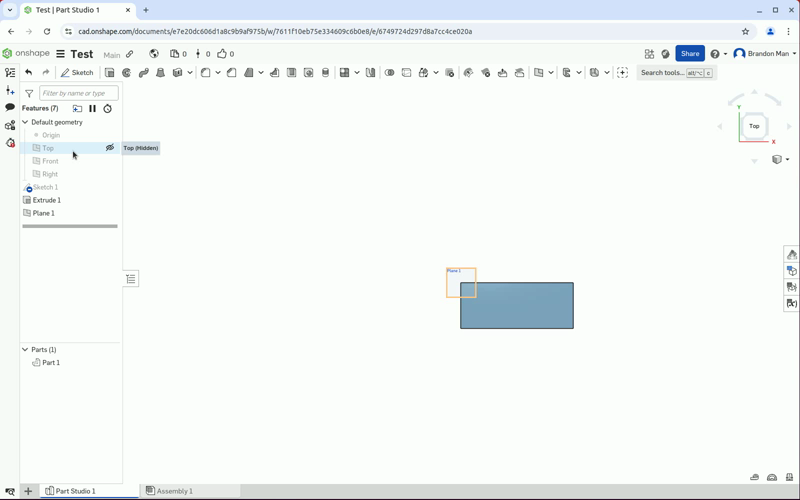
key(shift+s)
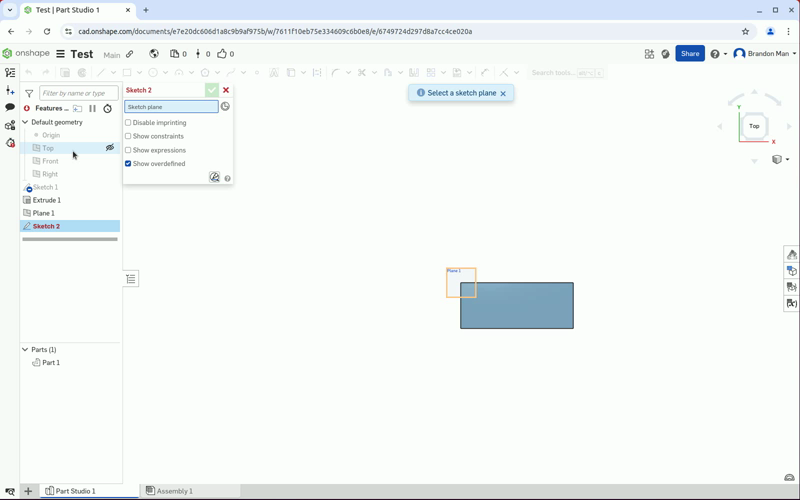
mouse_move(73, 215)
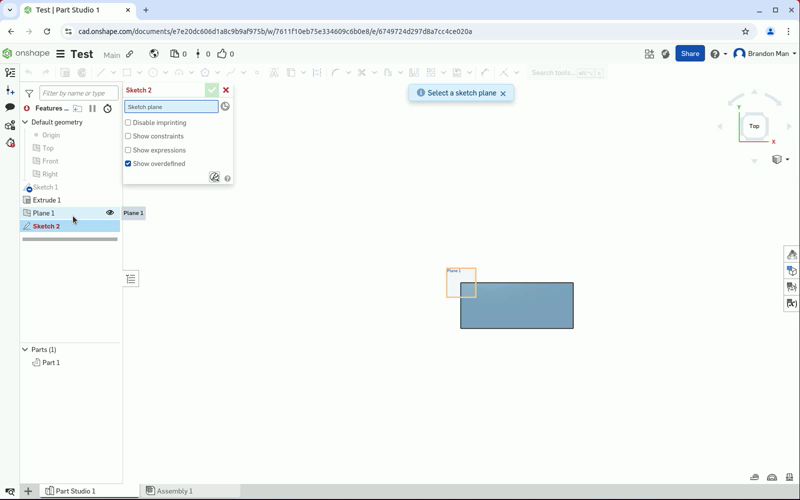
click(73, 215)
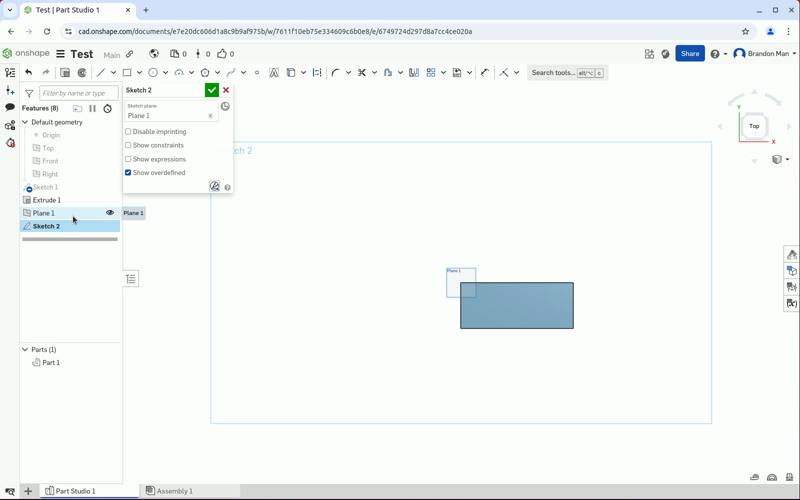
mouse_move(73, 352)
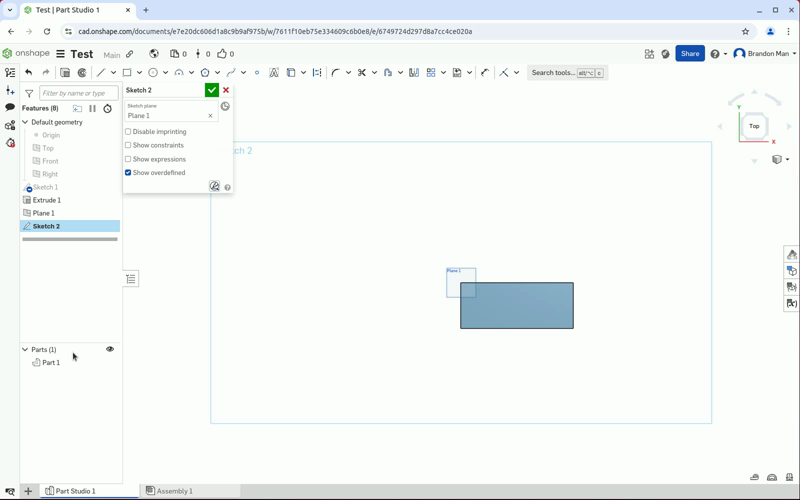
key(y)
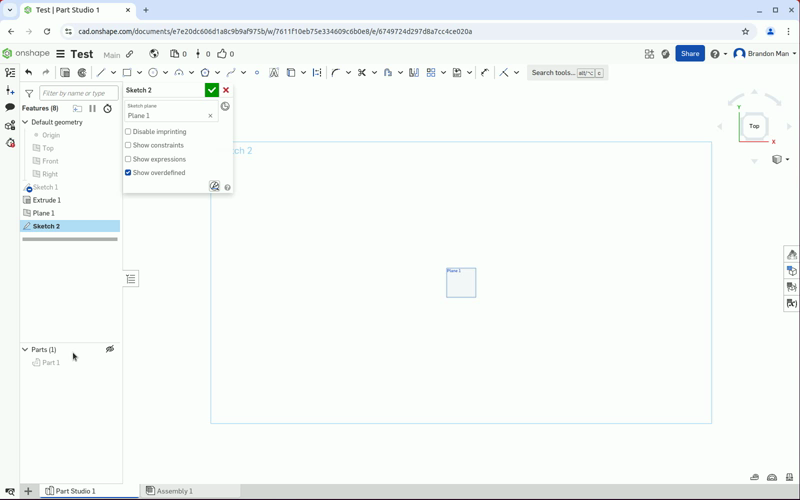
key(l)
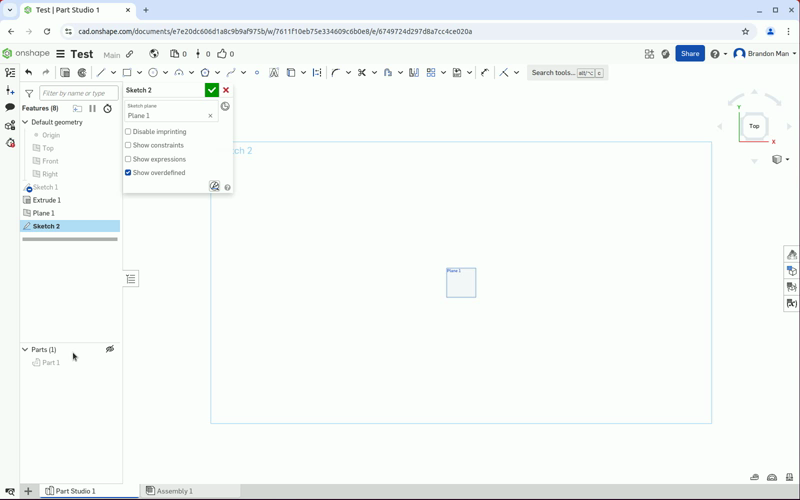
key_down(shift)
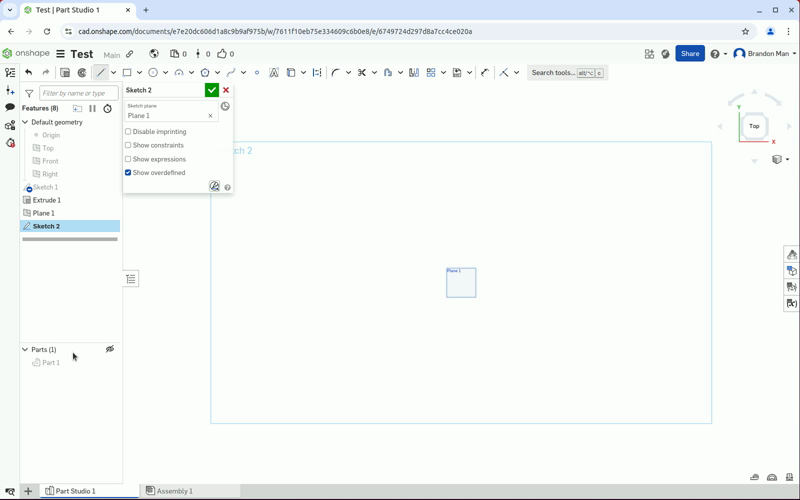
mouse_move(514, 282)
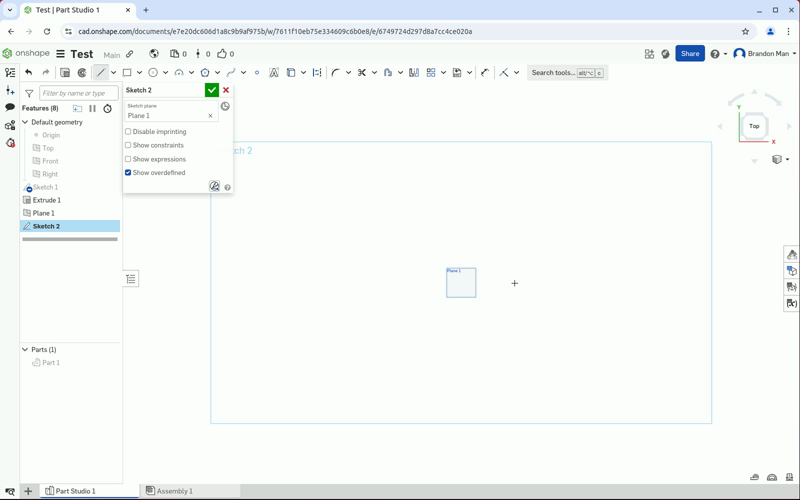
click(514, 282)
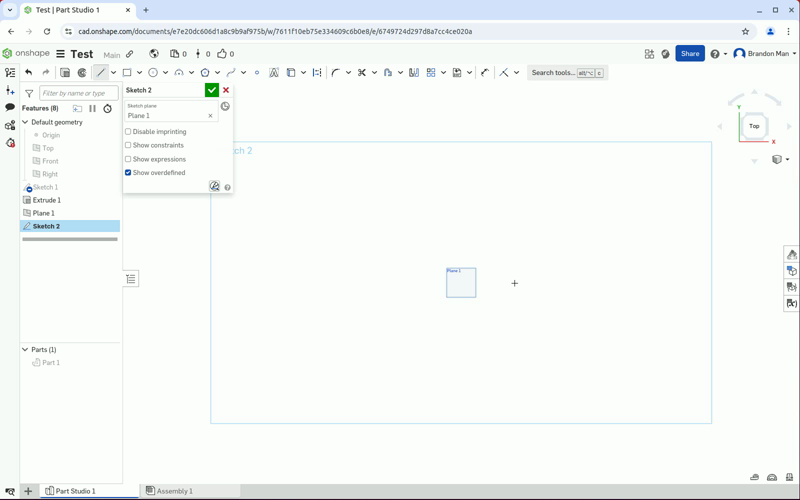
key_up(shift)
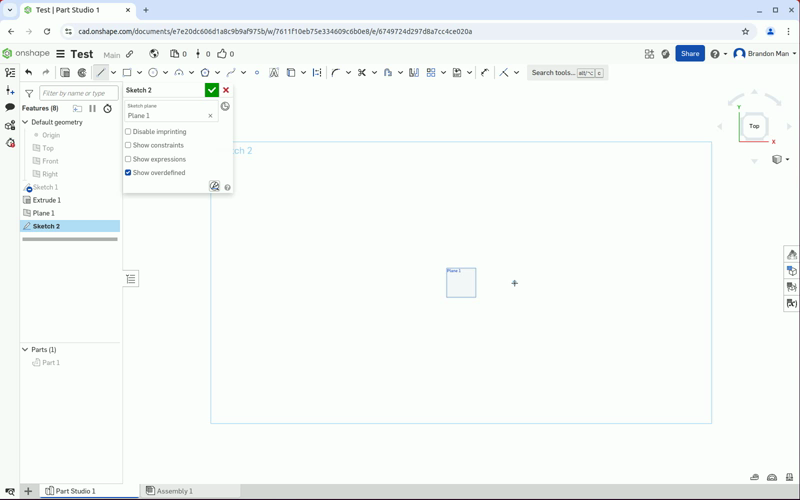
key_down(shift)
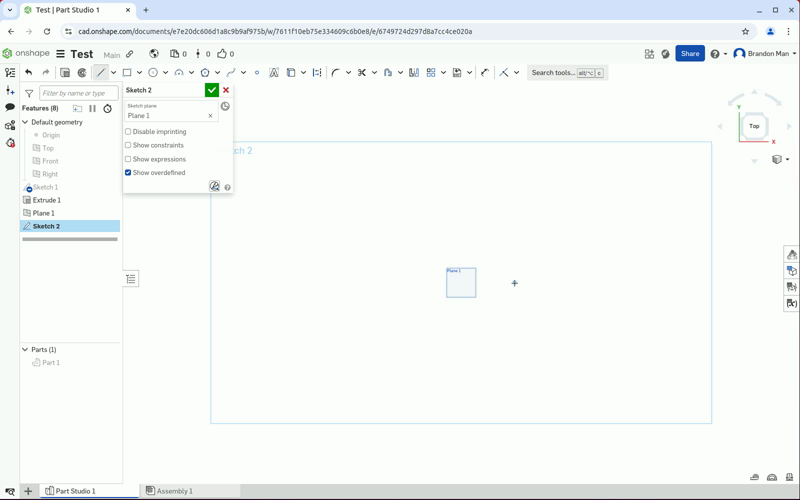
mouse_move(544, 282)
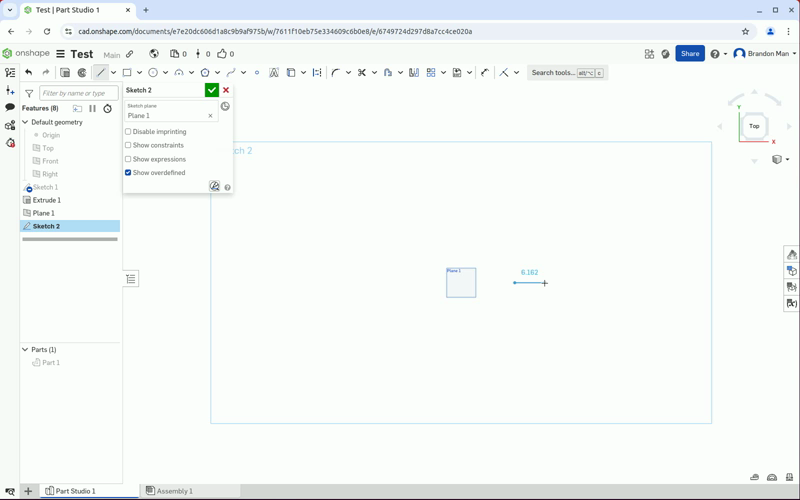
mouse_move(519, 282)
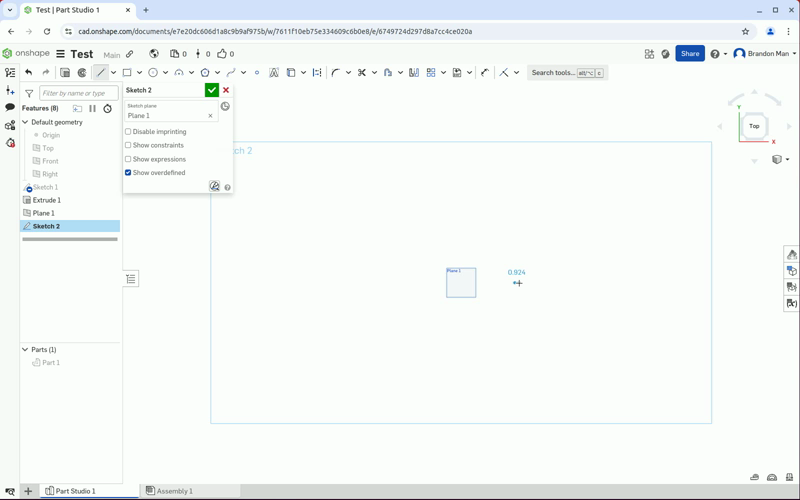
scroll(6)
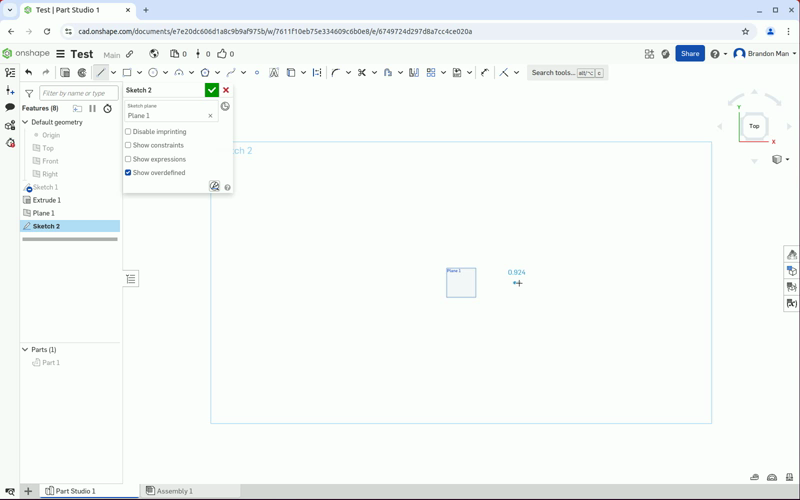
scroll(6)
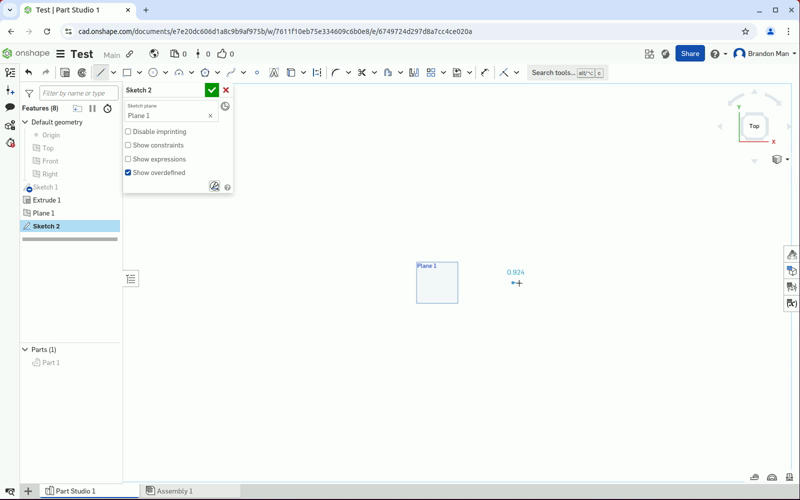
scroll(6)
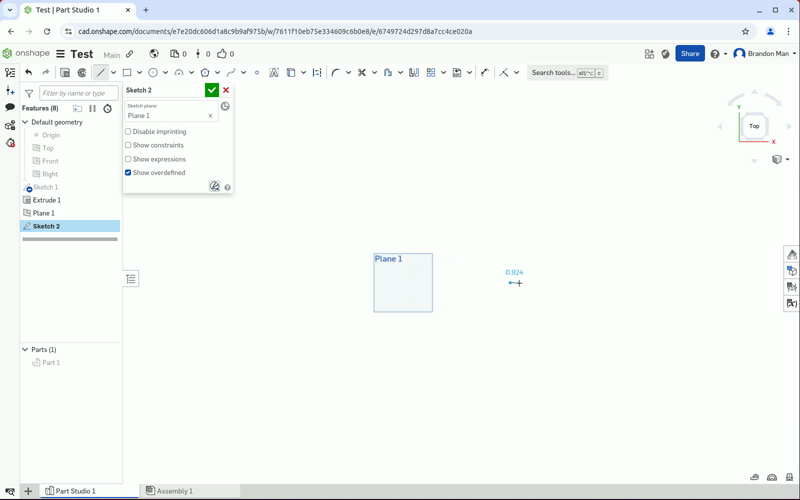
scroll(6)
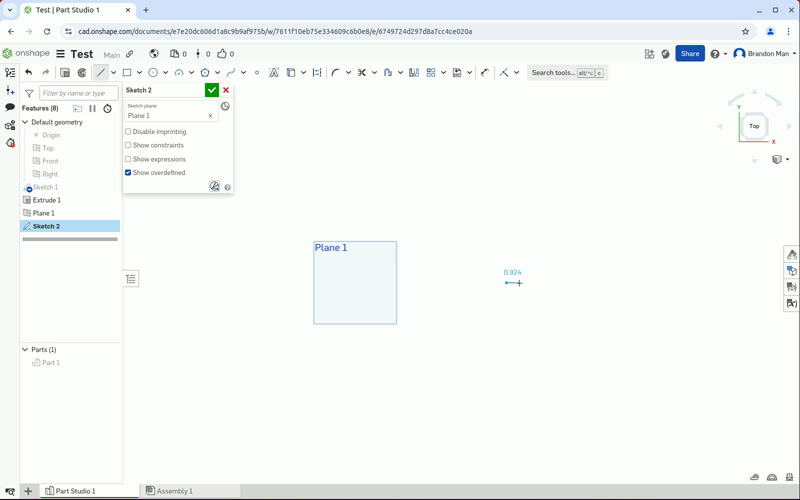
scroll(6)
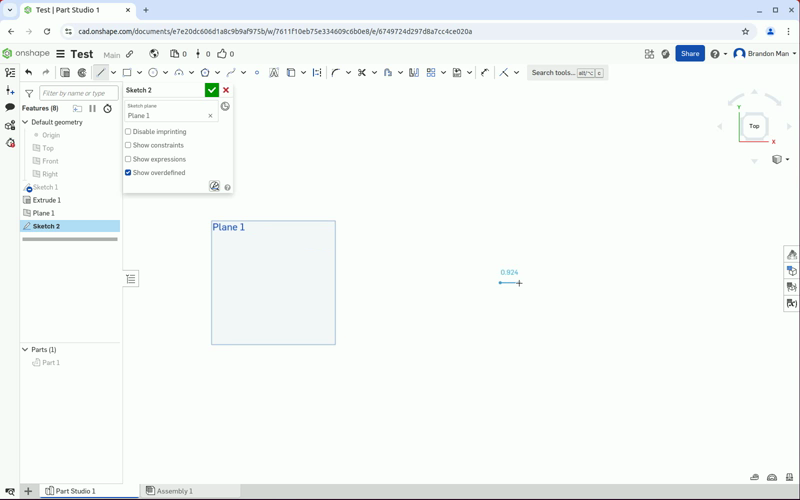
scroll(6)
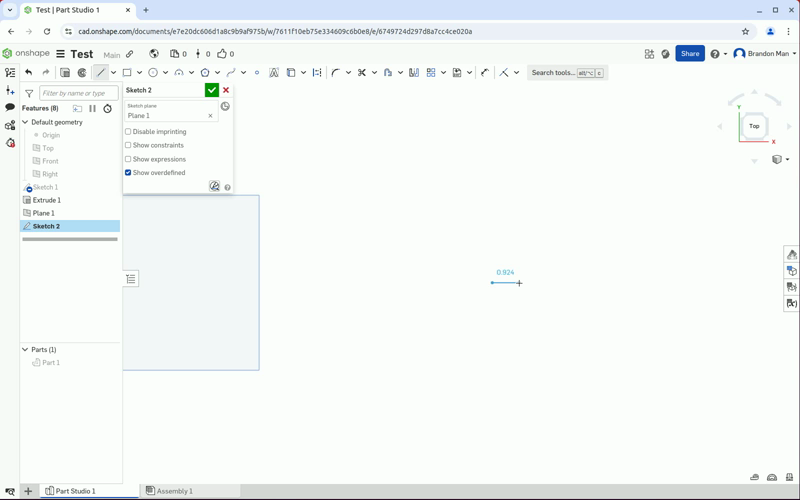
scroll(6)
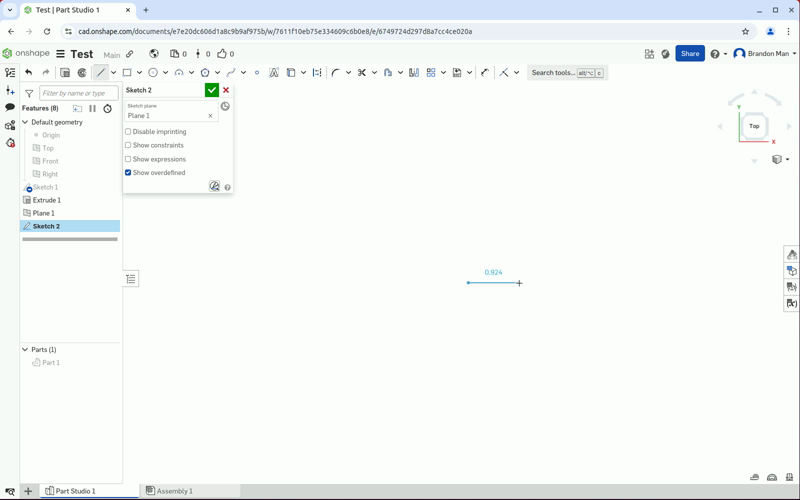
click(519, 282)
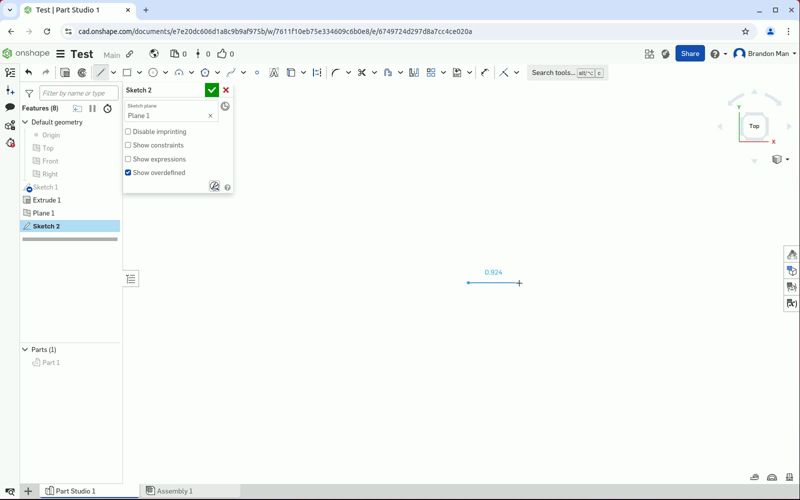
scroll(-6)
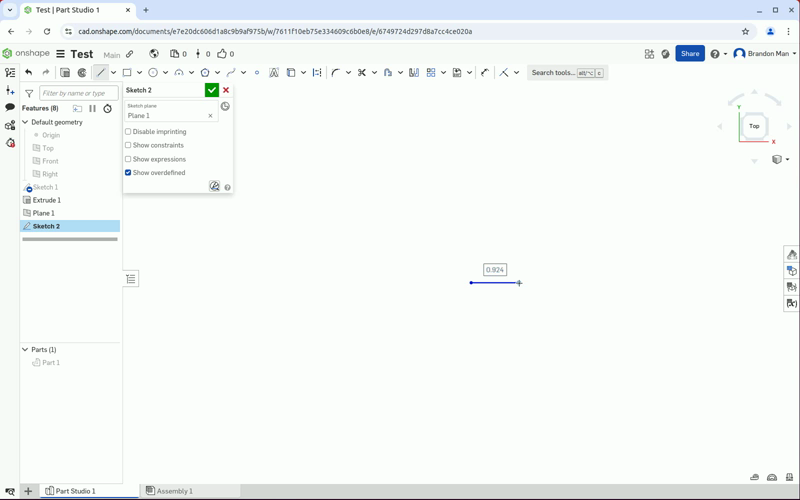
scroll(-6)
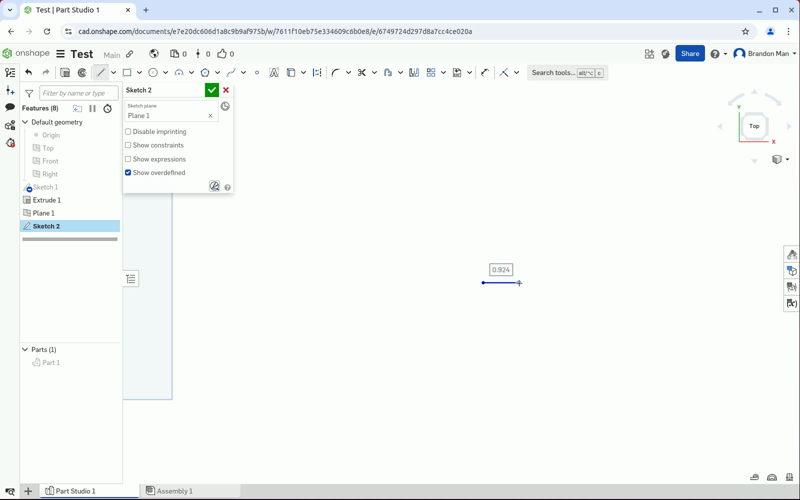
scroll(-6)
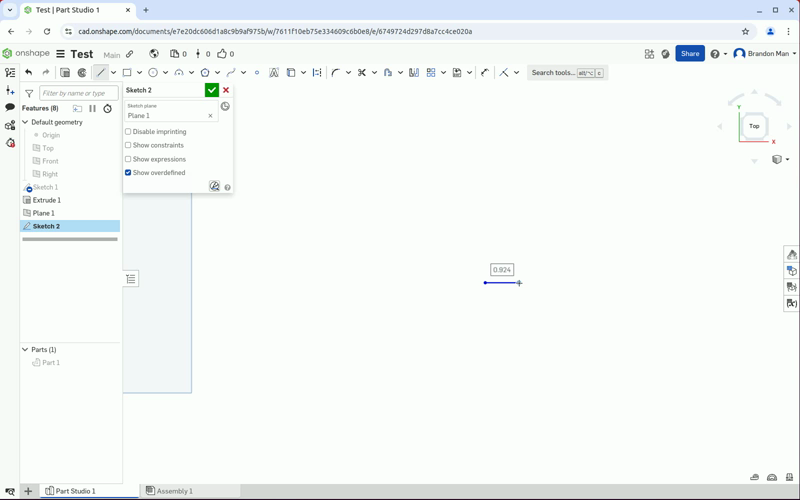
scroll(-6)
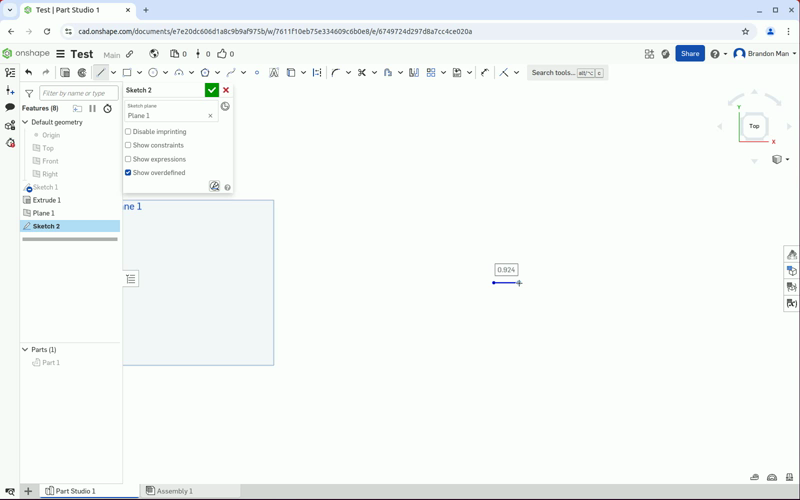
scroll(-6)
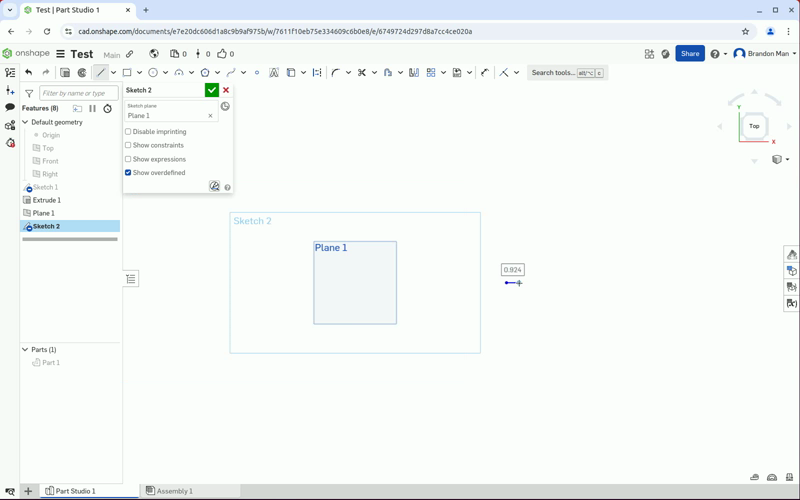
scroll(-6)
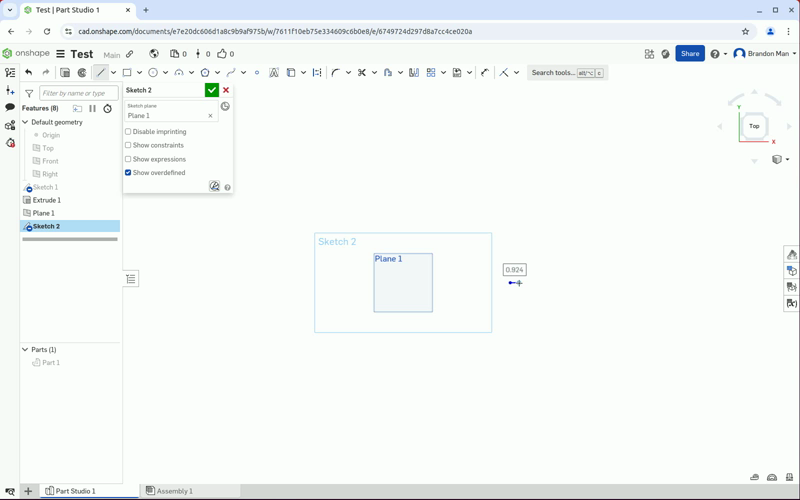
scroll(-6)
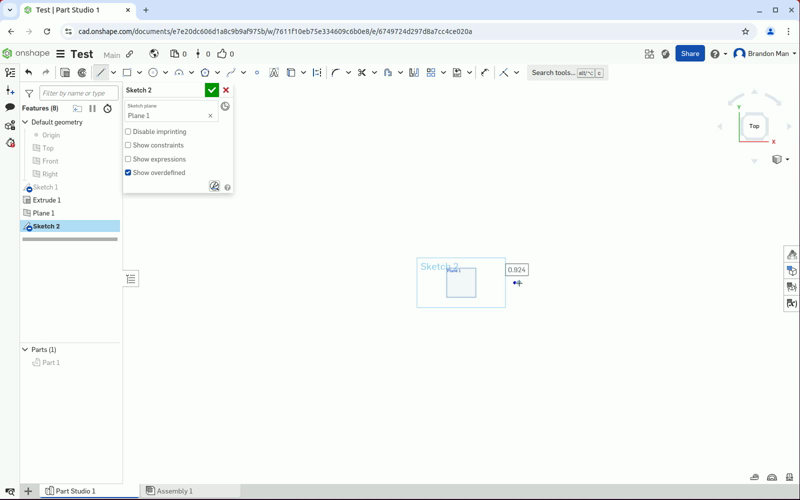
key_up(shift)
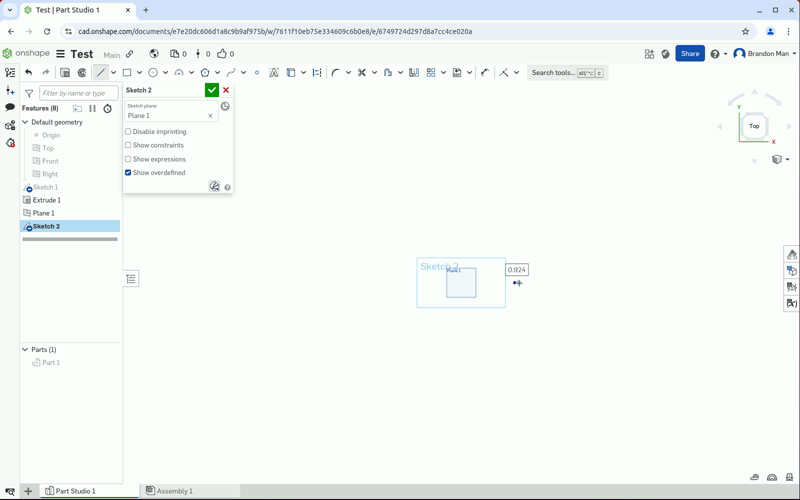
key(esc)
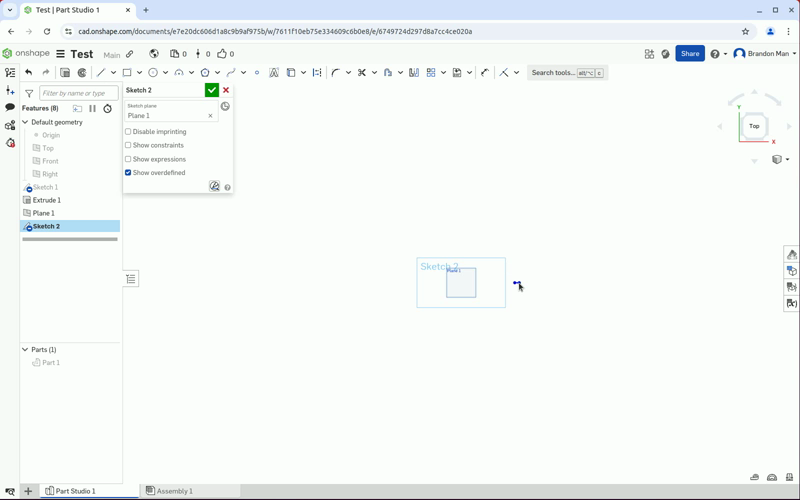
key(a)
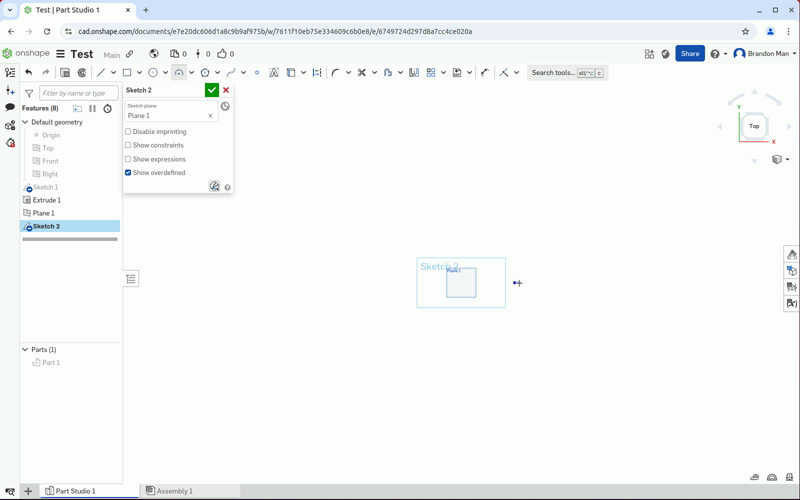
mouse_move(519, 282)
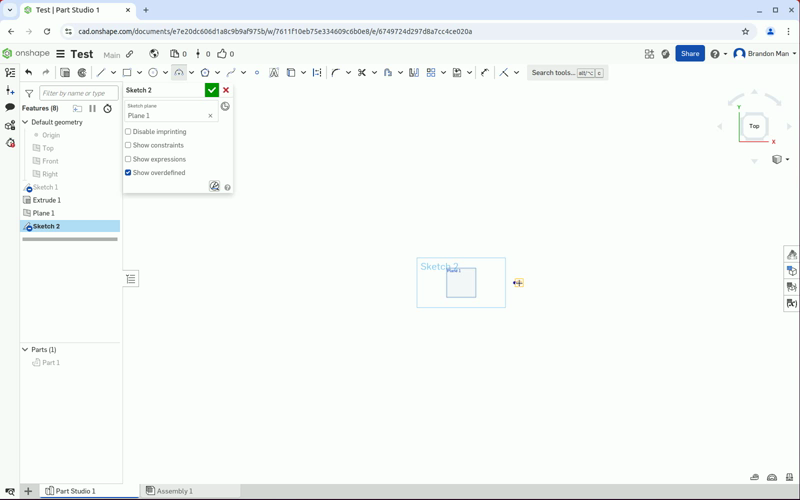
click(519, 282)
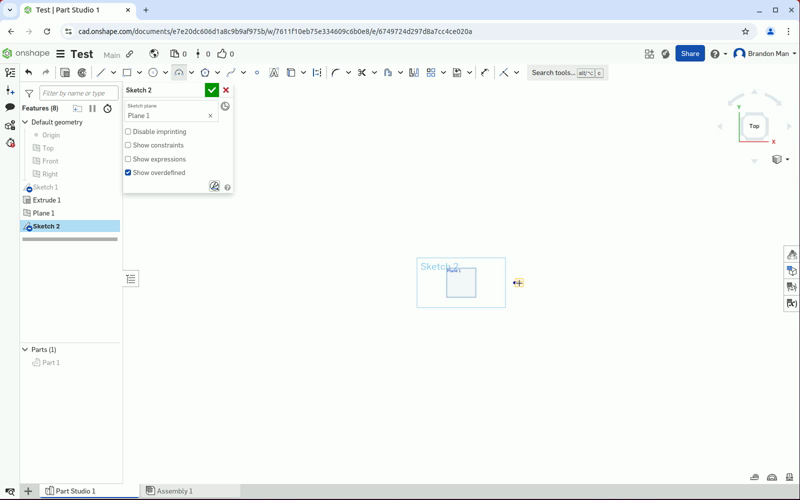
mouse_move(514, 282)
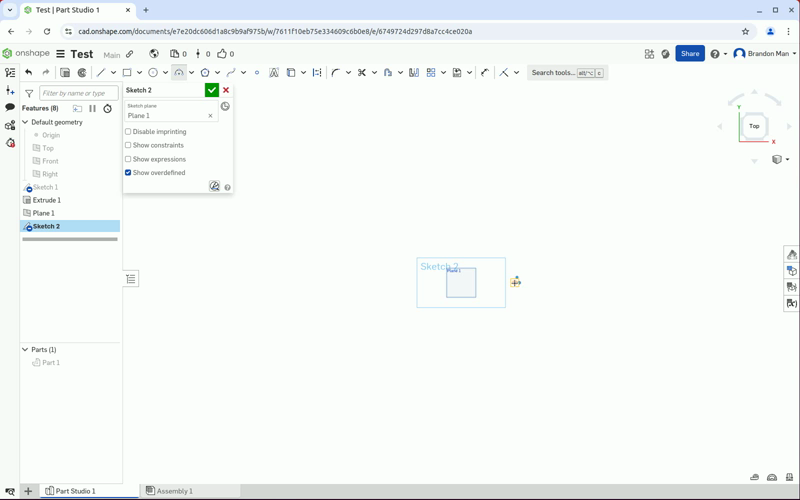
scroll(6)
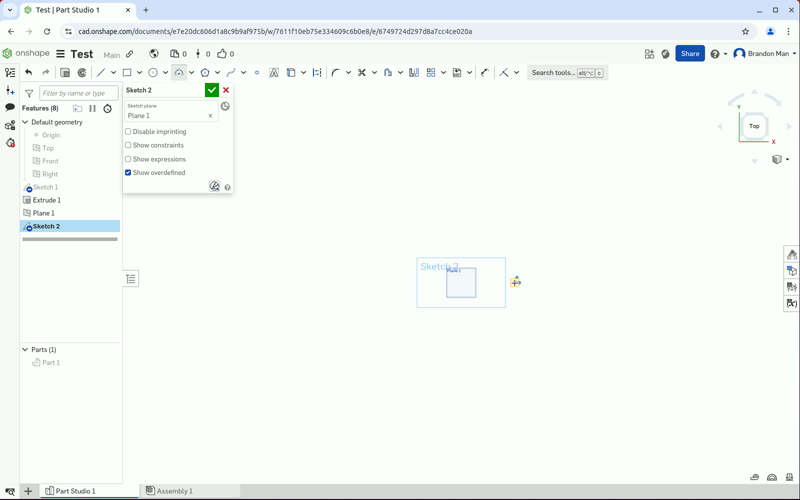
scroll(6)
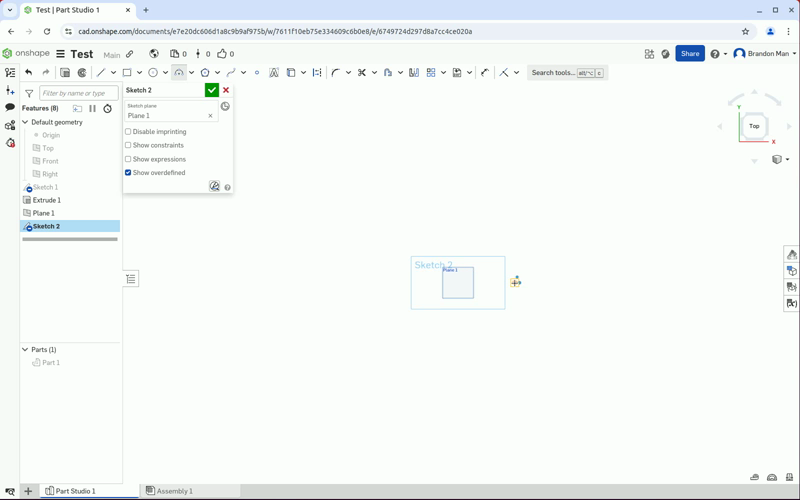
scroll(6)
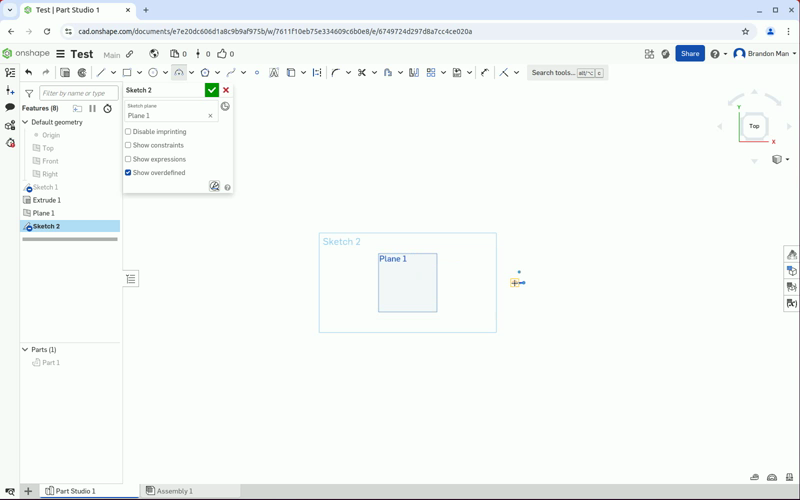
scroll(6)
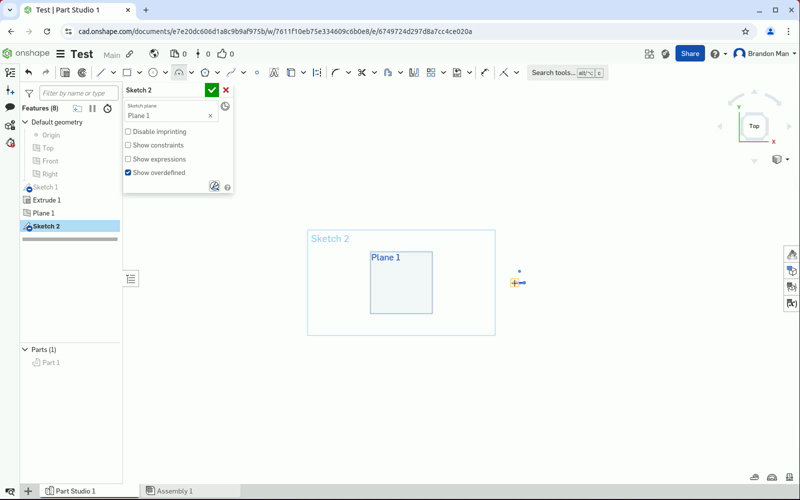
scroll(6)
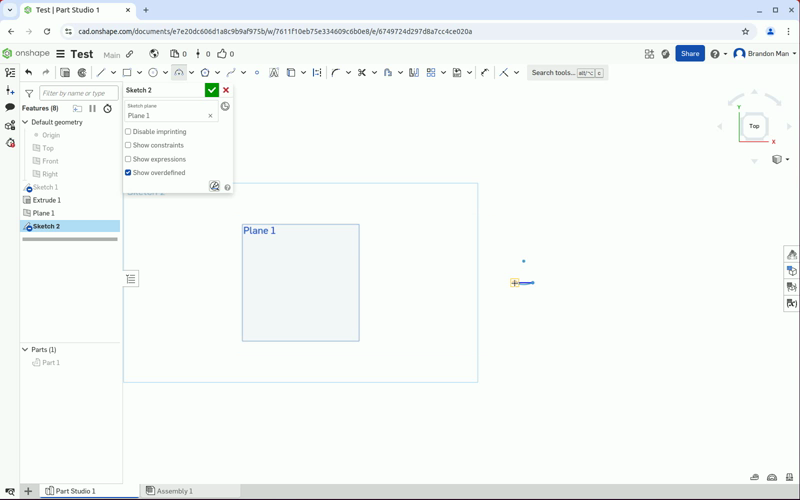
scroll(6)
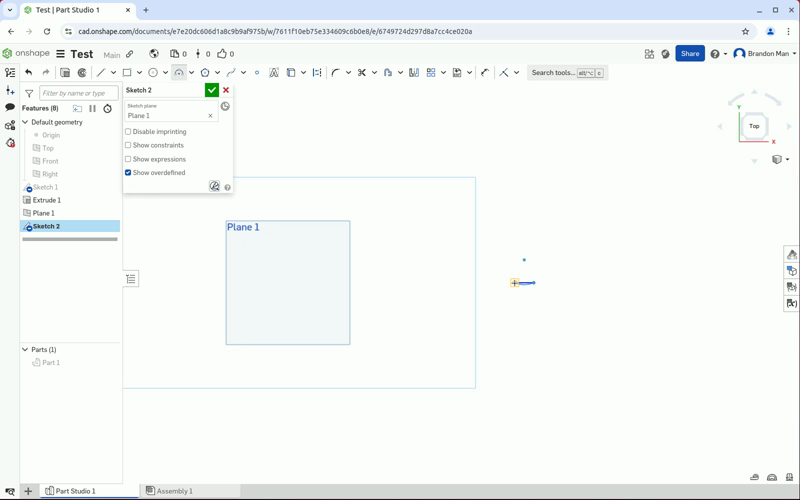
scroll(6)
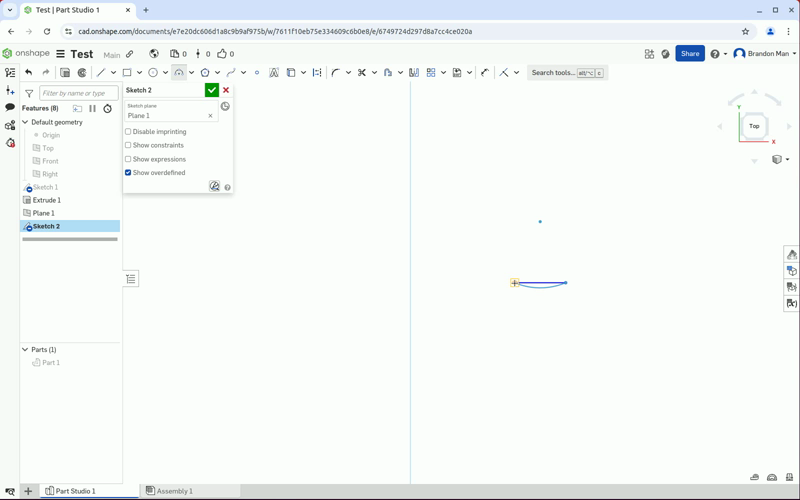
click(514, 282)
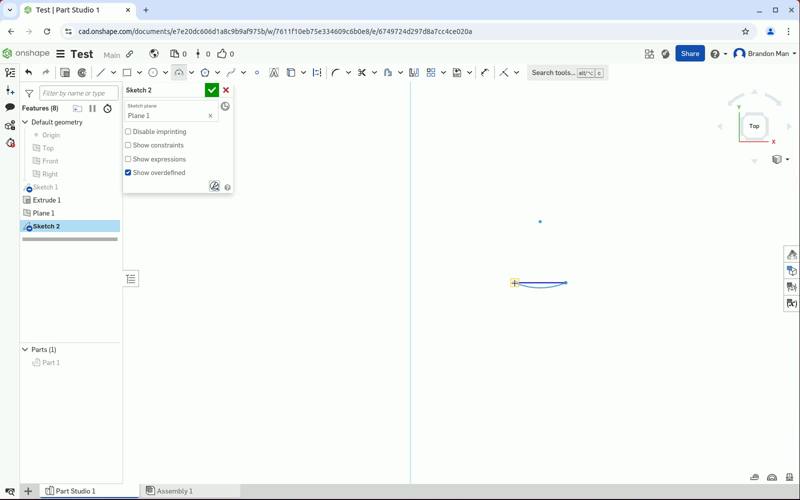
scroll(-6)
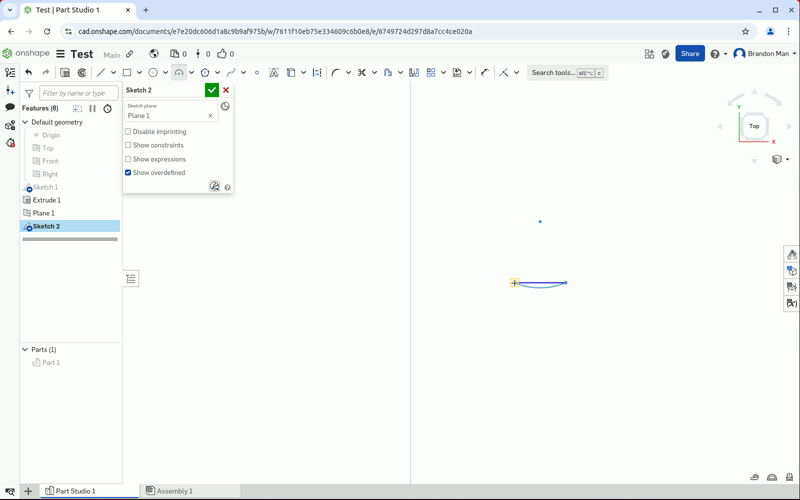
scroll(-6)
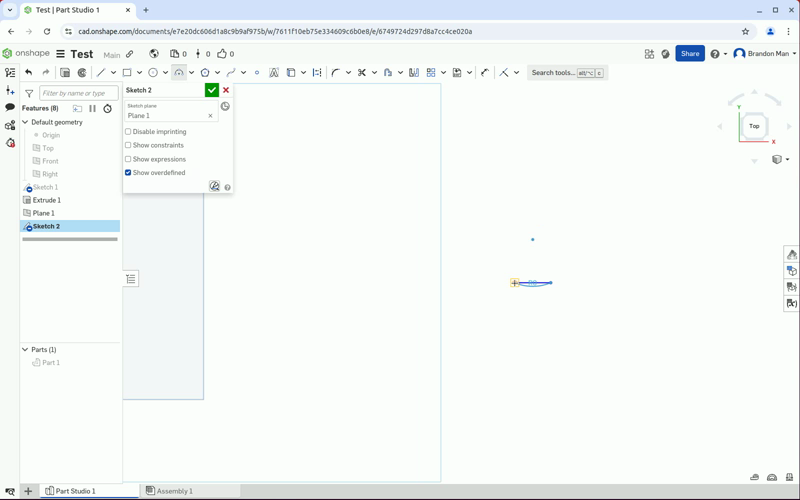
scroll(-6)
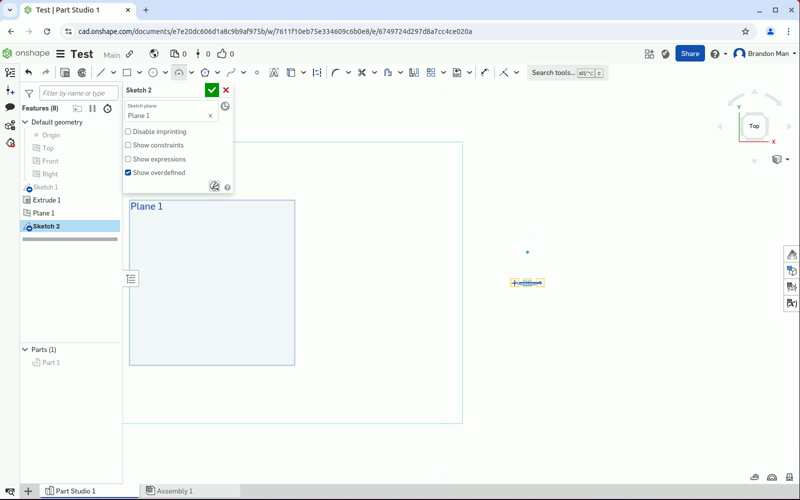
scroll(-6)
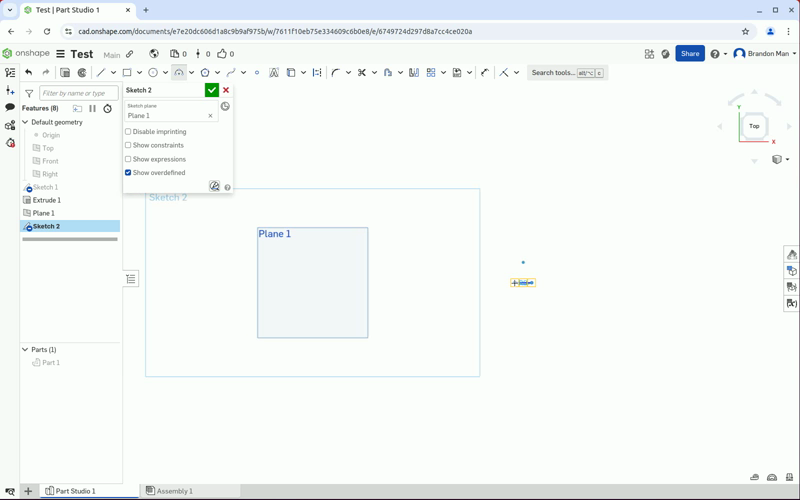
scroll(-6)
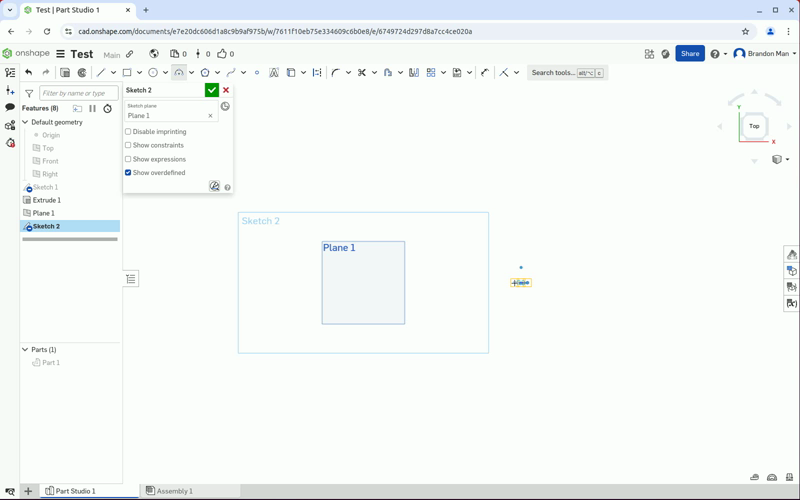
scroll(-6)
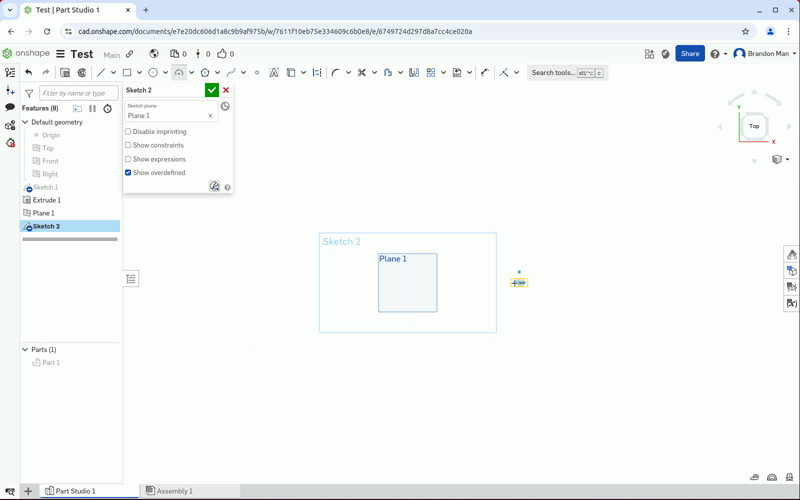
scroll(-6)
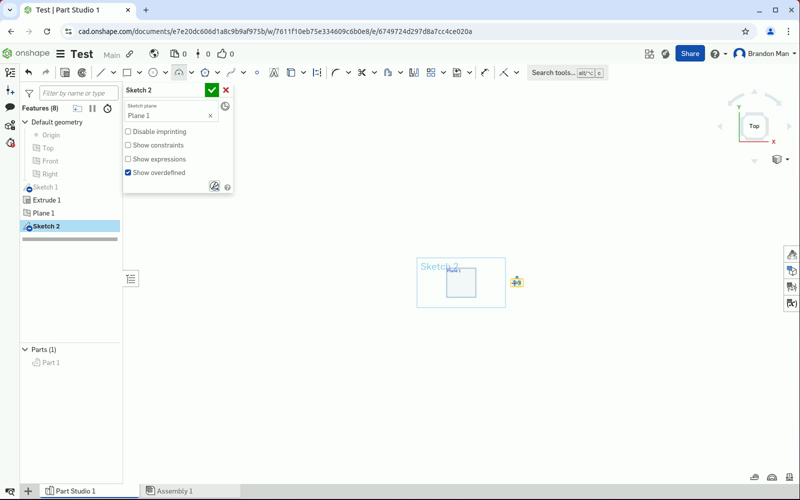
key_down(shift)
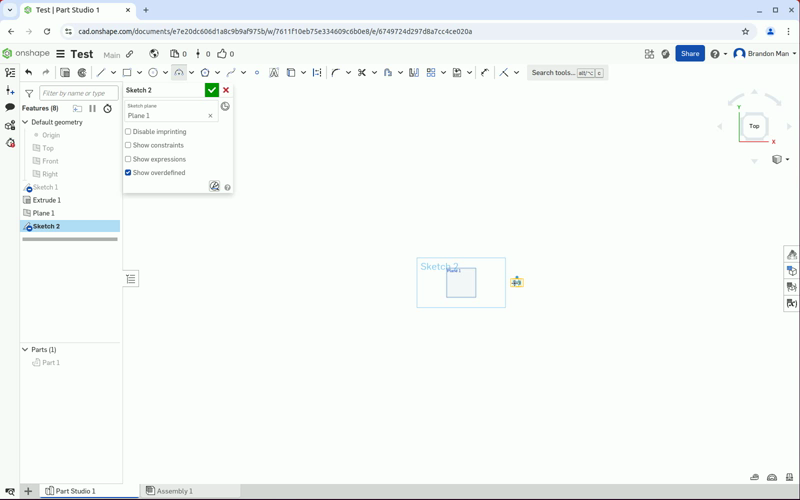
mouse_move(516, 282)
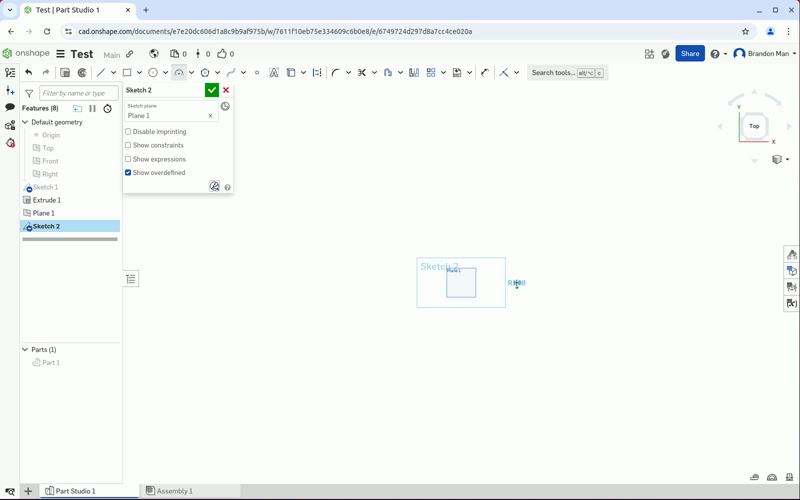
scroll(6)
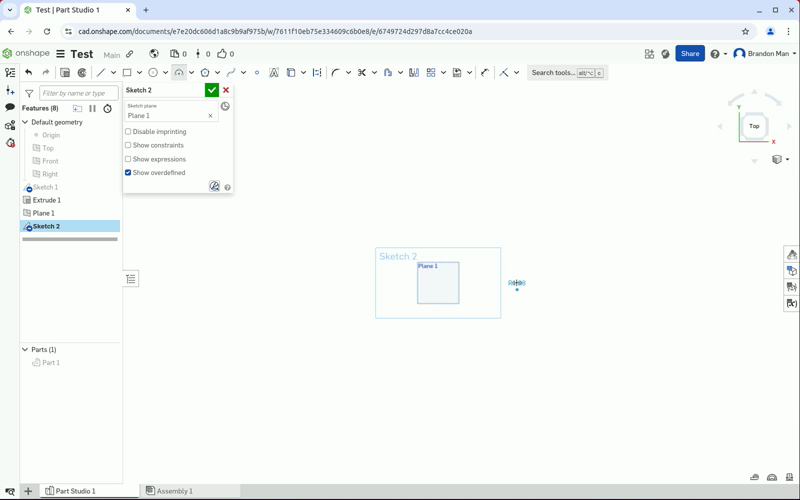
scroll(6)
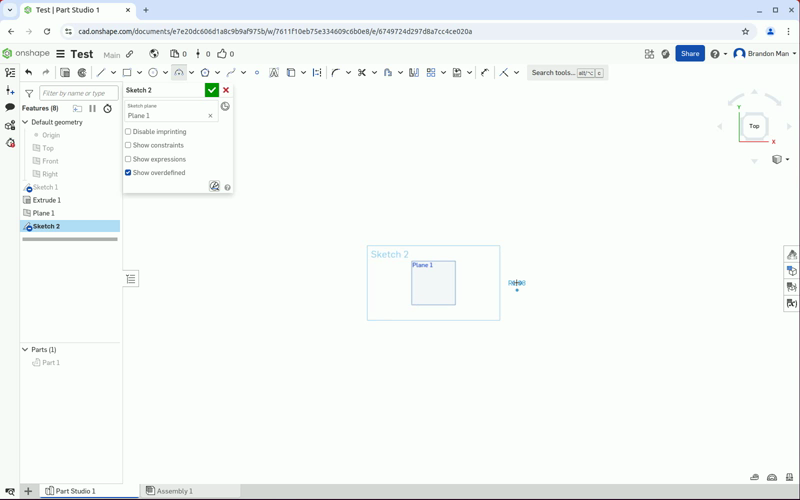
scroll(6)
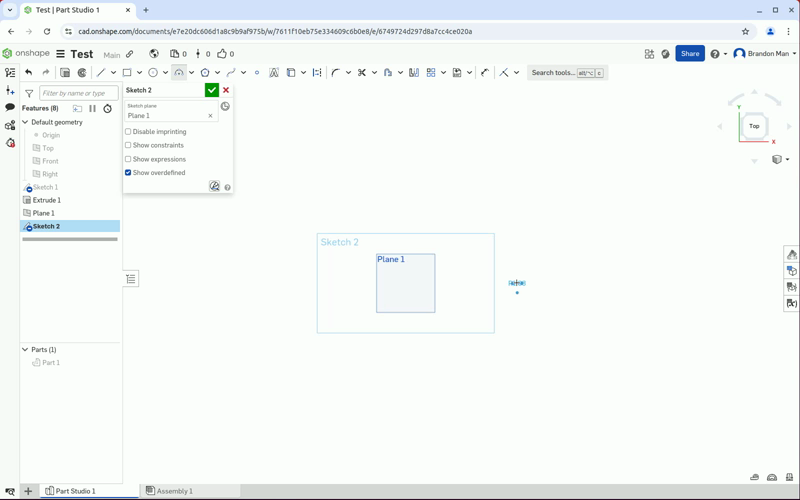
scroll(6)
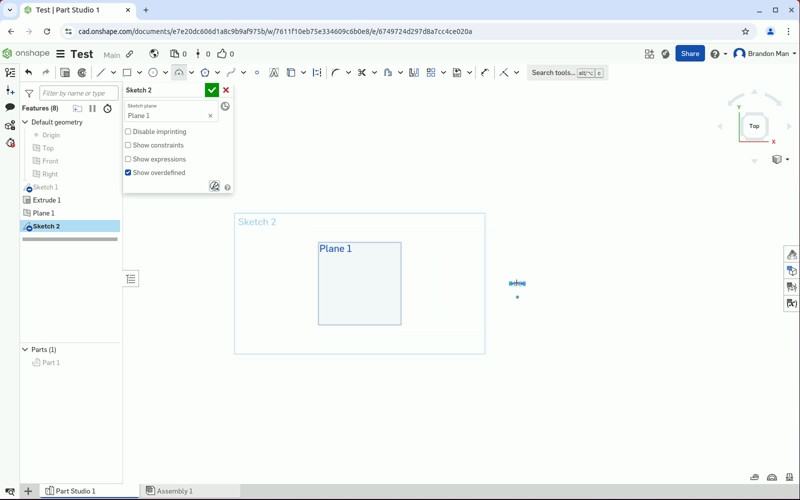
scroll(6)
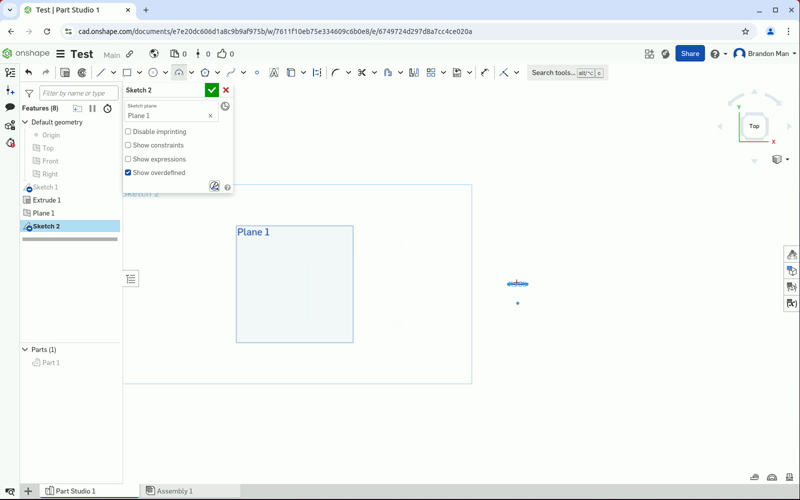
scroll(6)
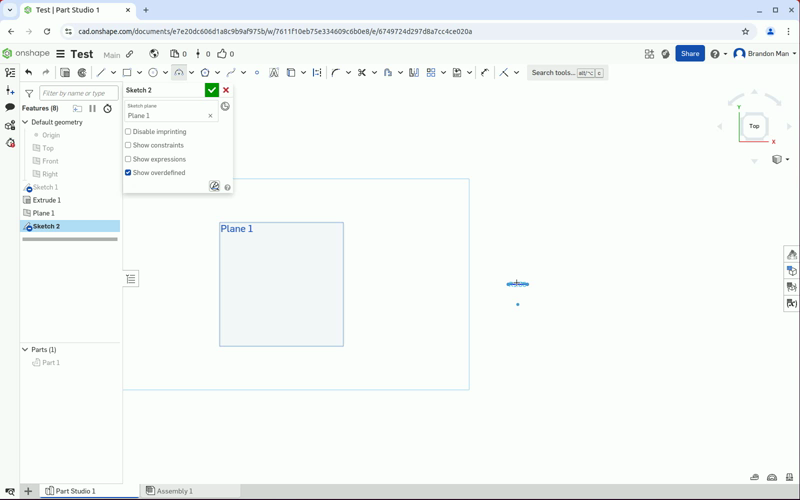
scroll(6)
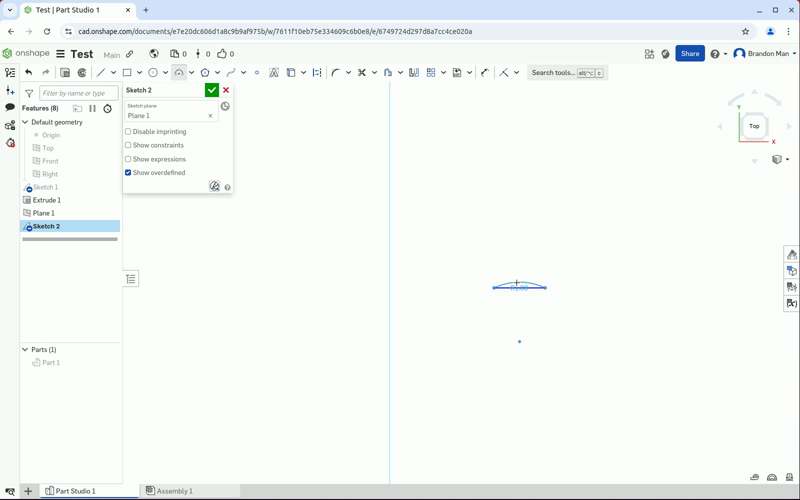
click(516, 282)
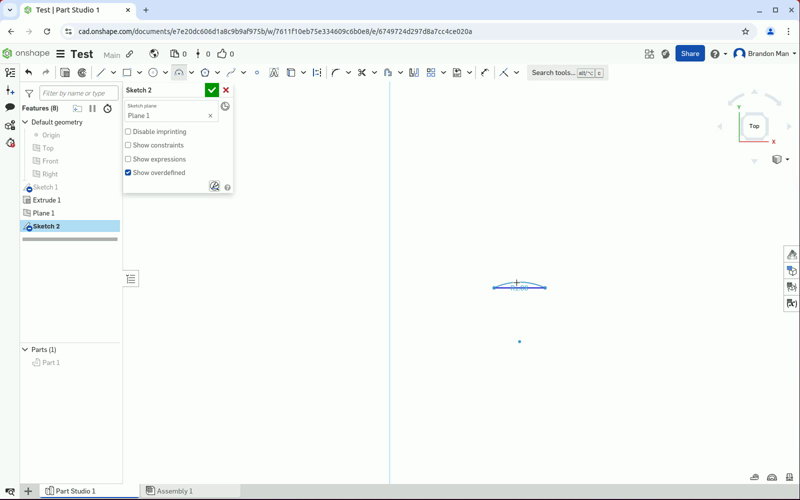
scroll(-6)
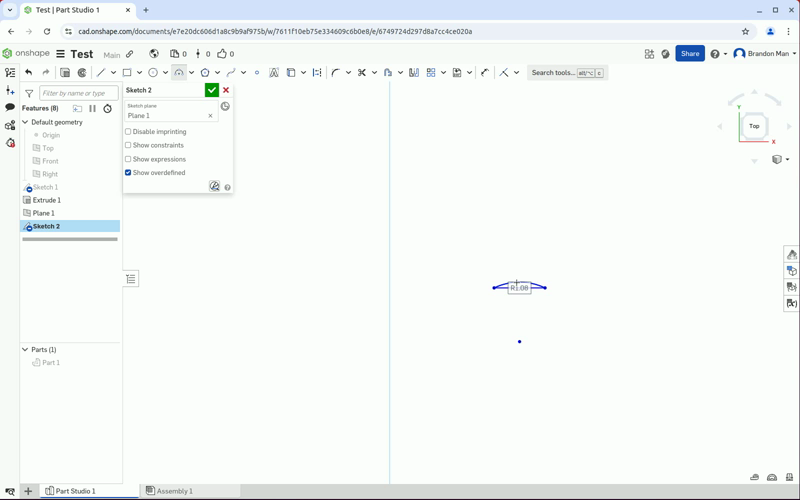
scroll(-6)
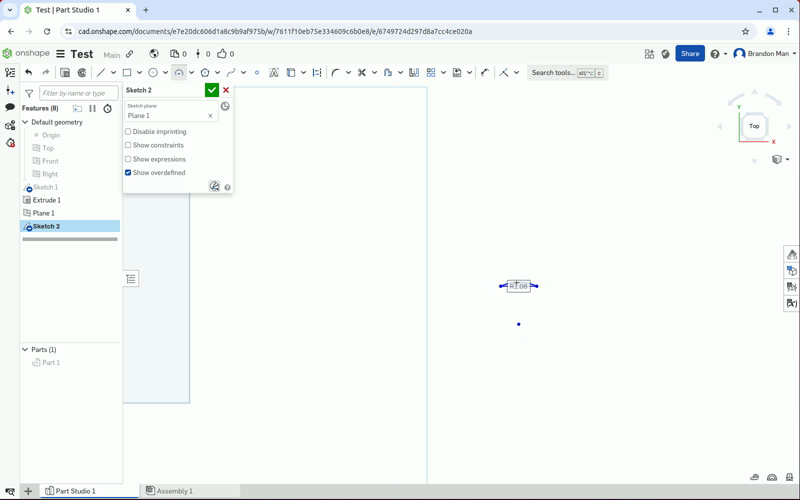
scroll(-6)
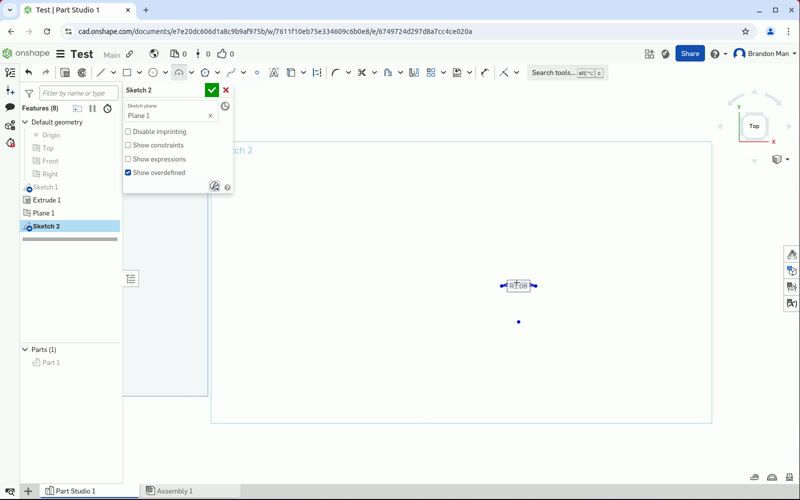
scroll(-6)
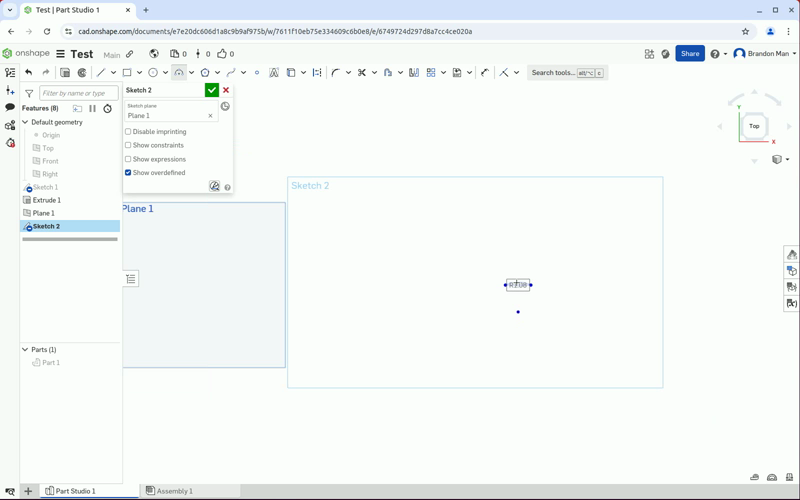
scroll(-6)
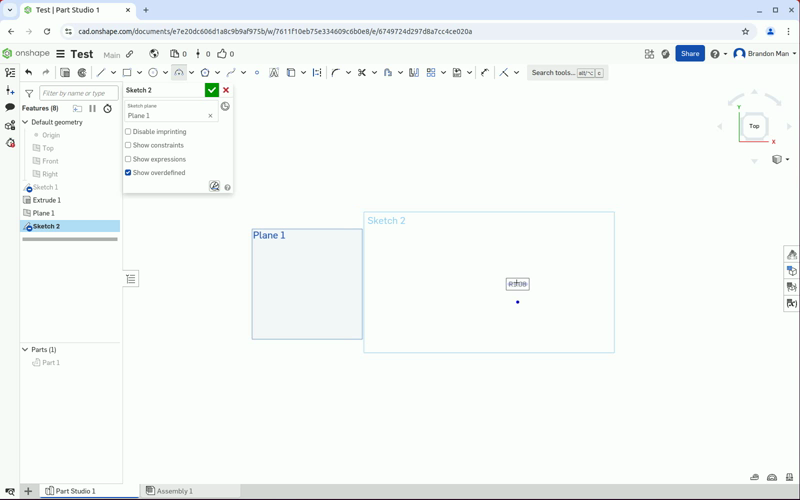
scroll(-6)
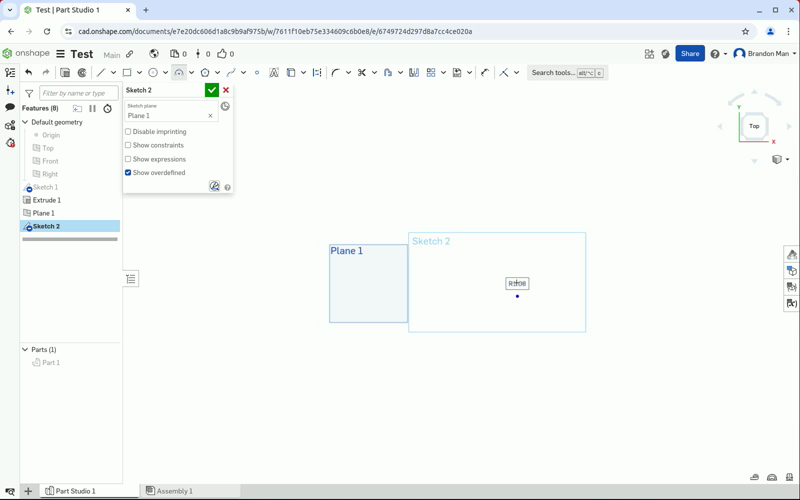
scroll(-6)
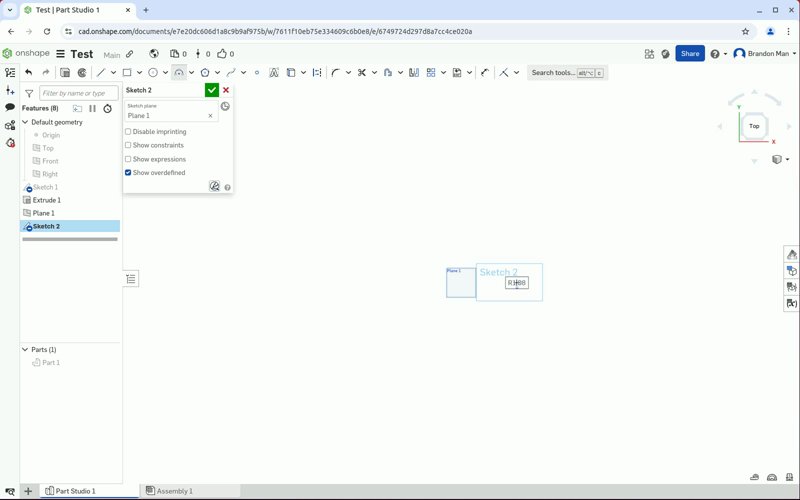
key_up(shift)
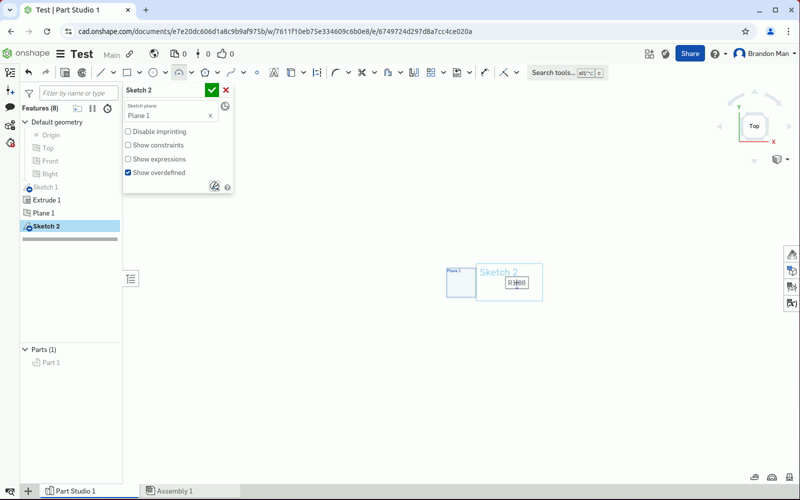
key(esc)
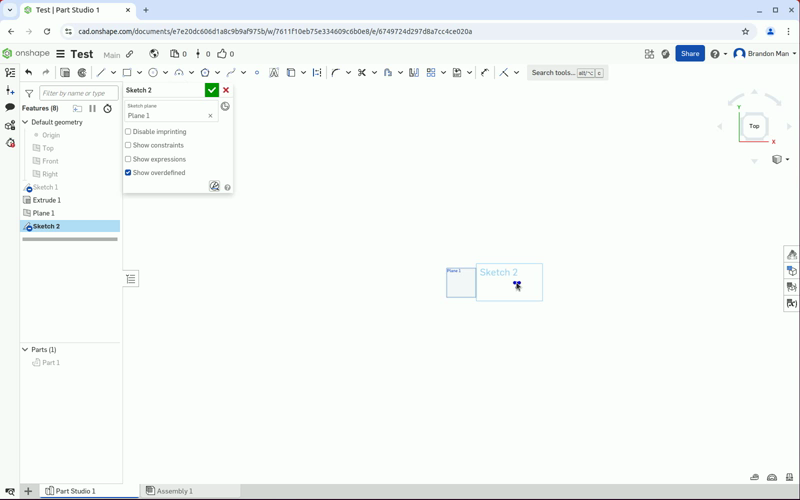
mouse_move(517, 282)
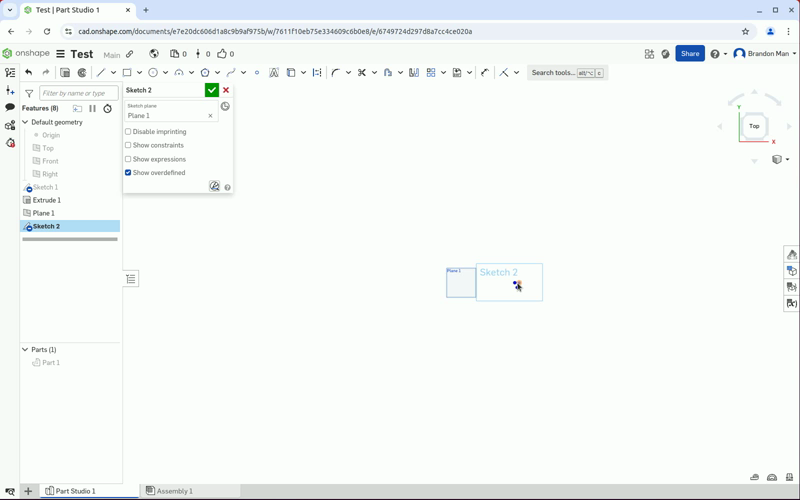
scroll(6)
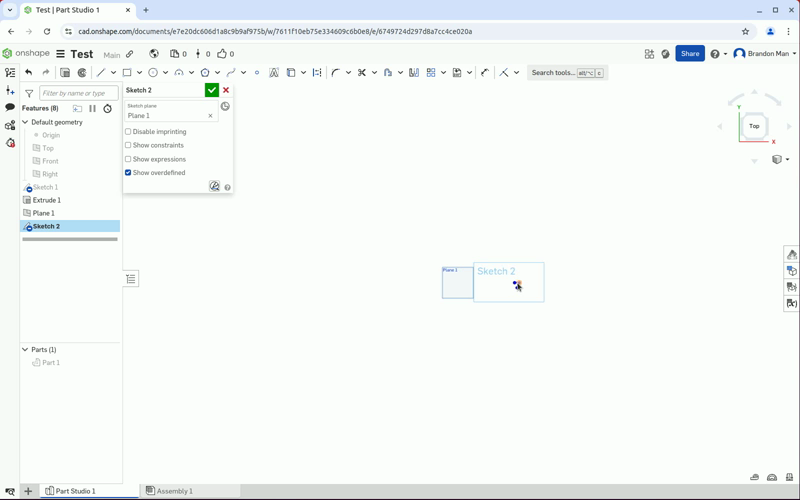
scroll(6)
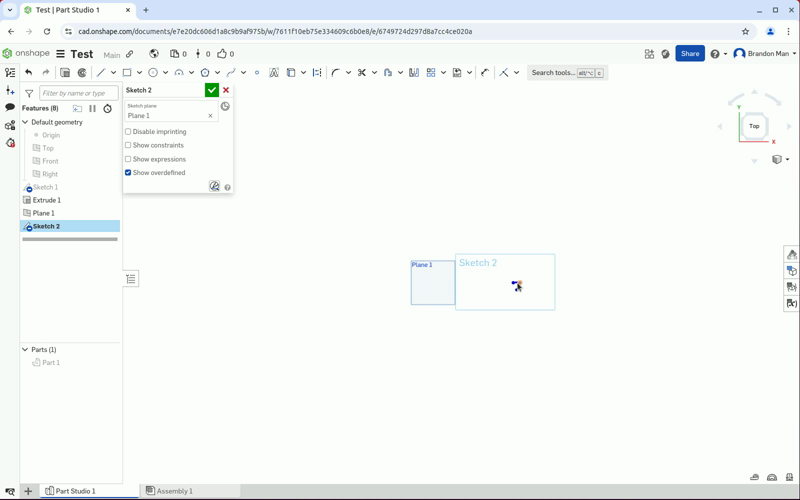
scroll(6)
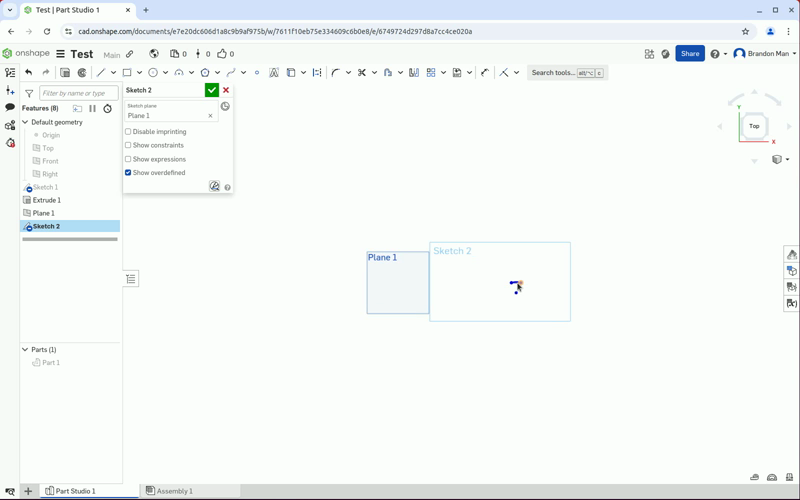
scroll(6)
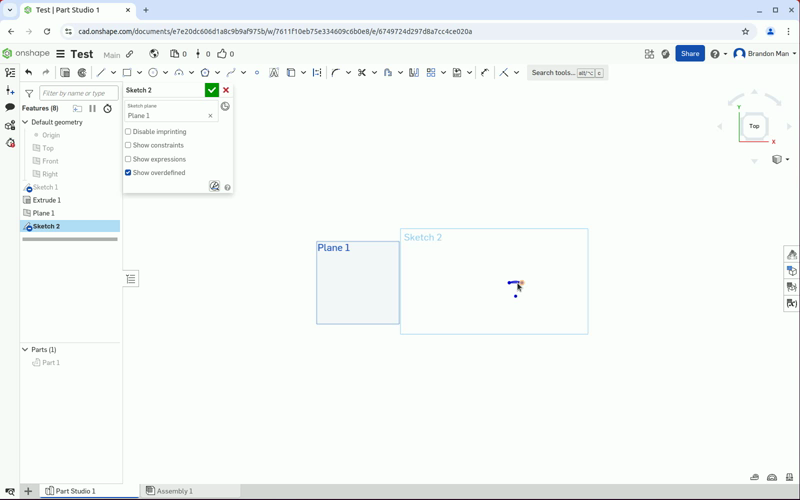
scroll(6)
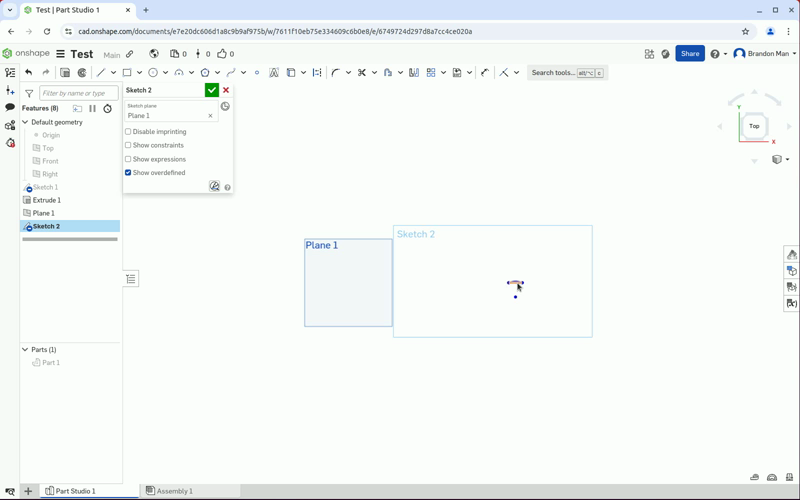
scroll(6)
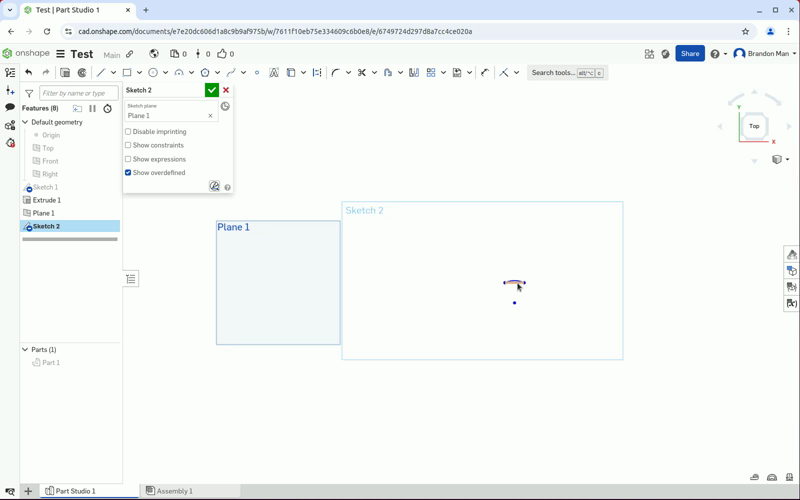
scroll(6)
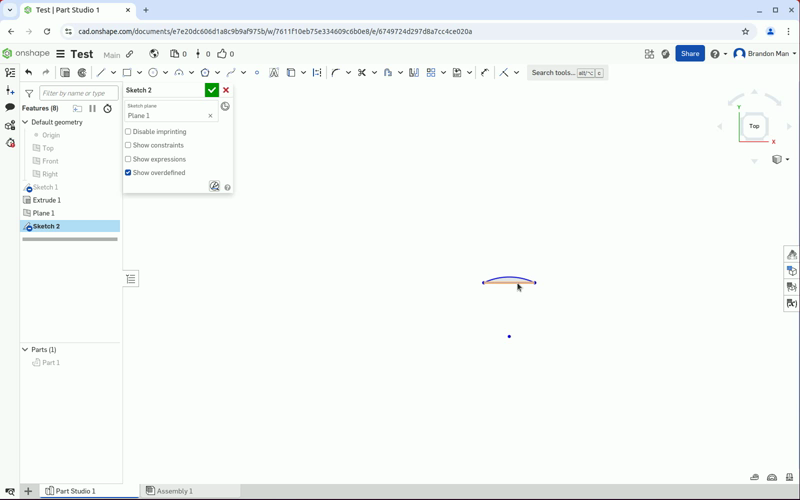
click(517, 282)
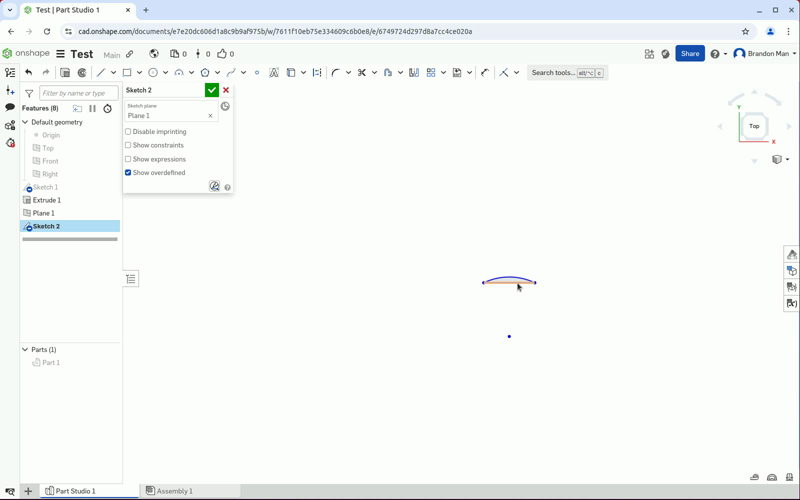
scroll(-6)
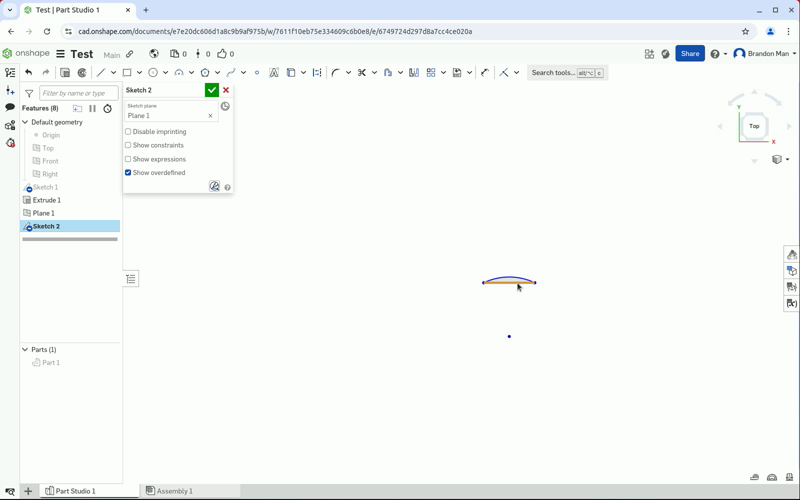
scroll(-6)
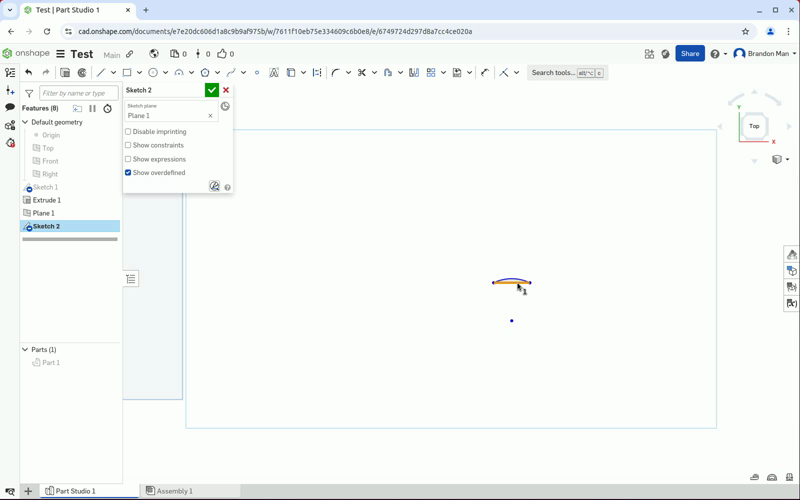
scroll(-6)
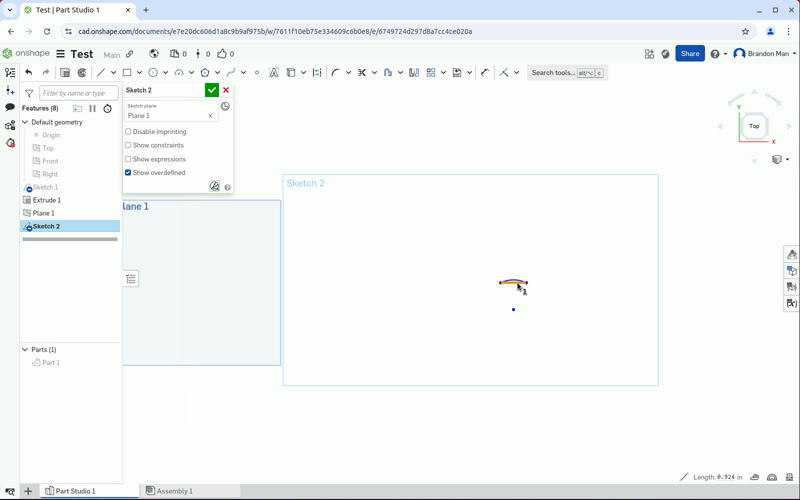
scroll(-6)
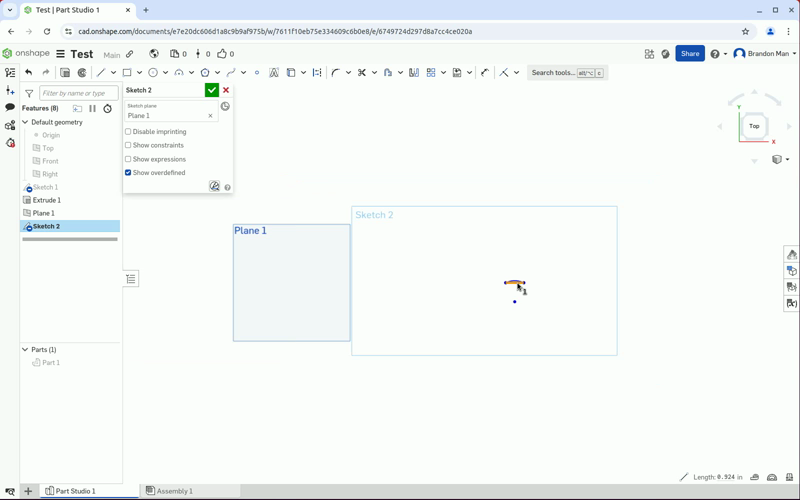
scroll(-6)
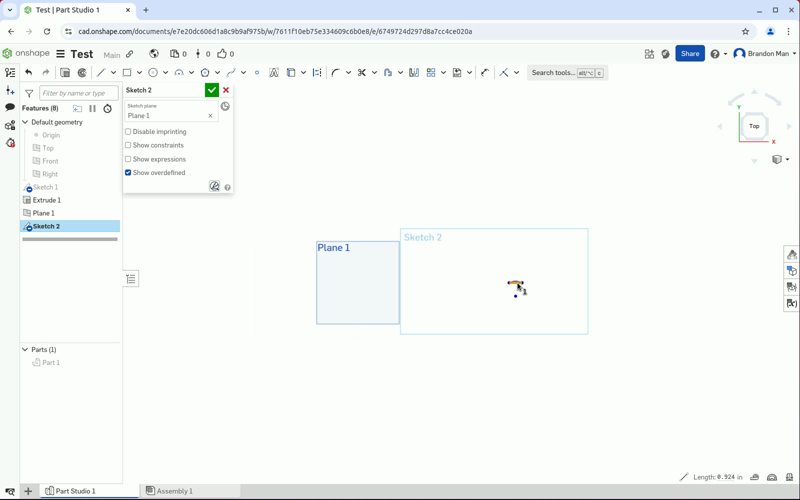
scroll(-6)
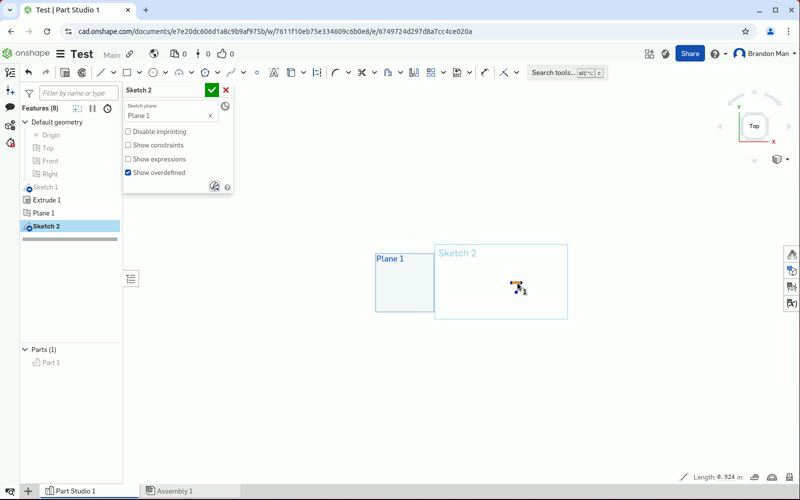
scroll(-6)
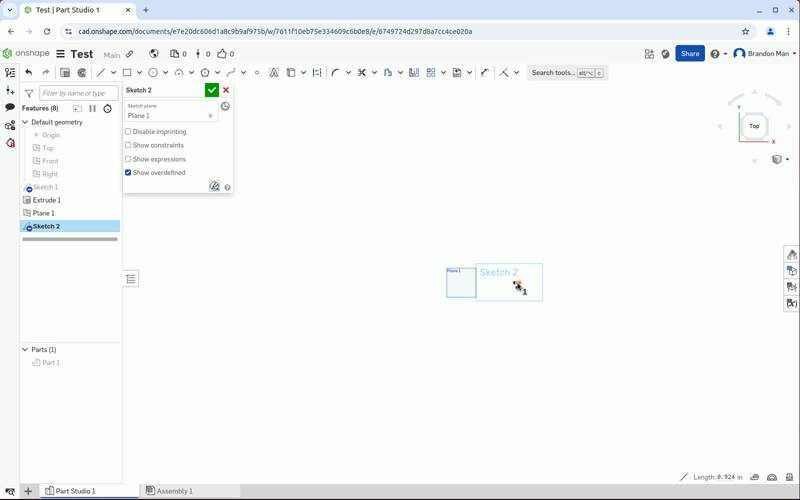
mouse_move(73, 352)
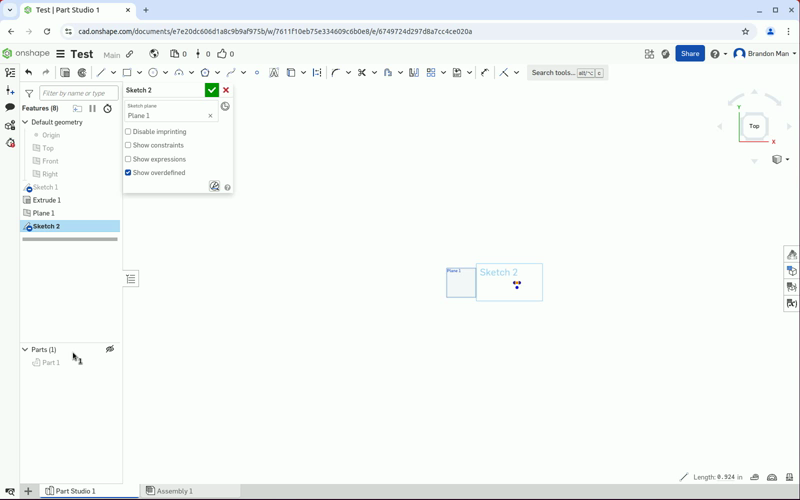
key(shift+y)
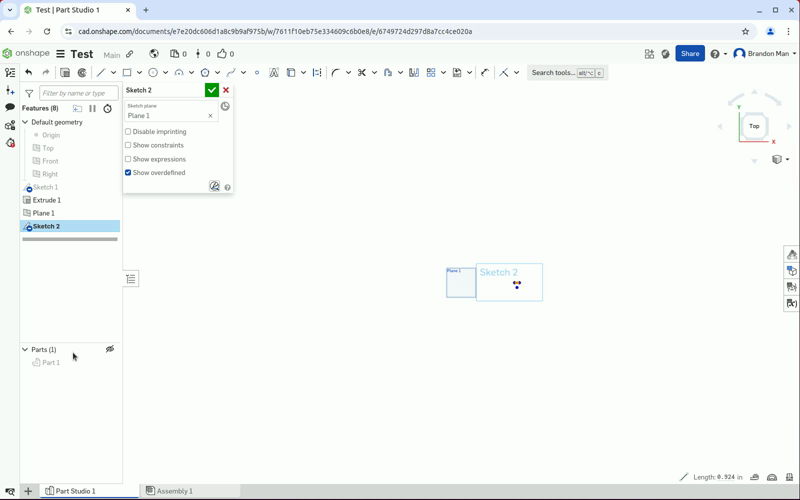
key(shift+e)
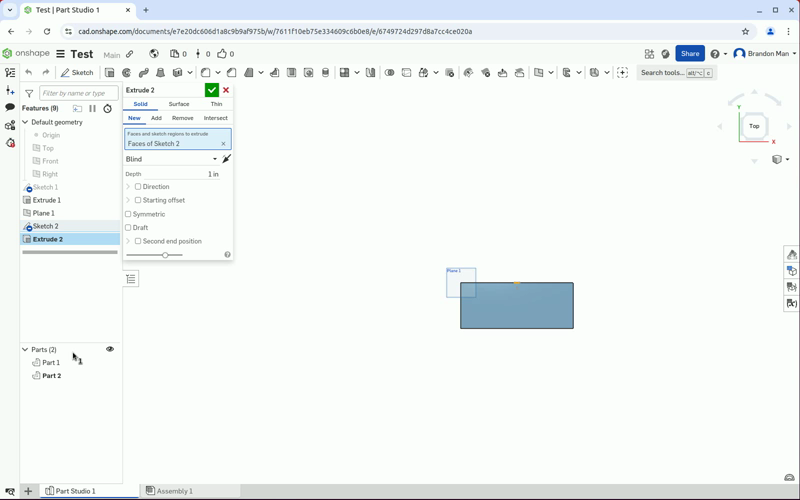
mouse_move(143, 106)
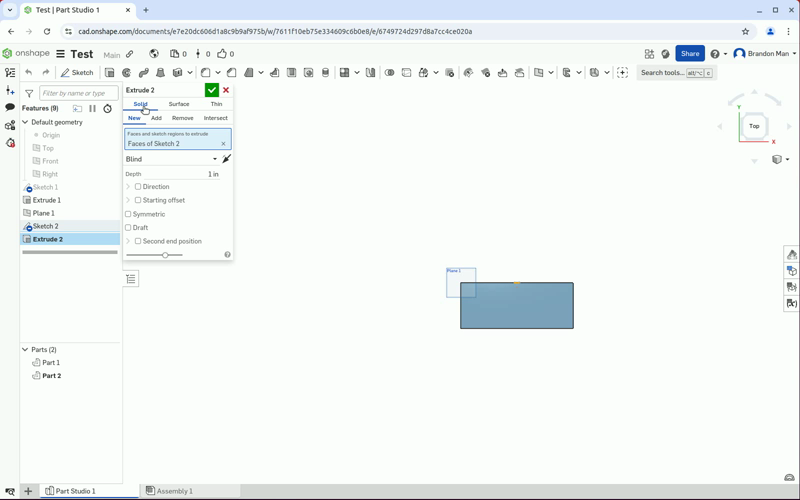
click(143, 106)
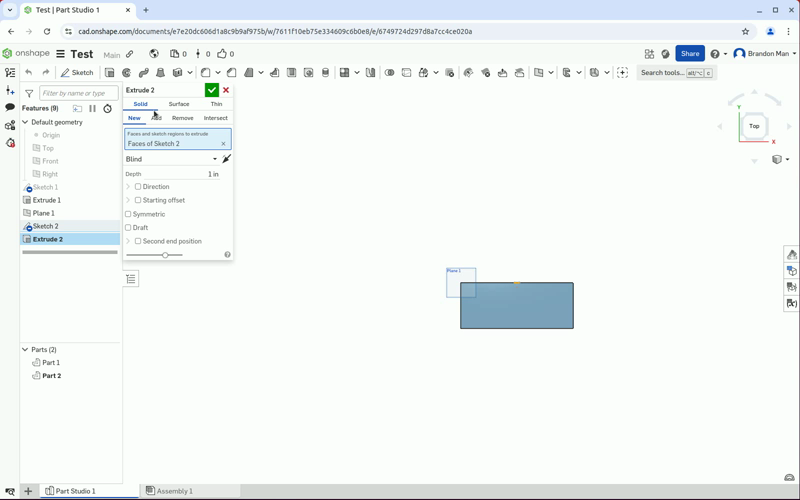
mouse_move(186, 120)
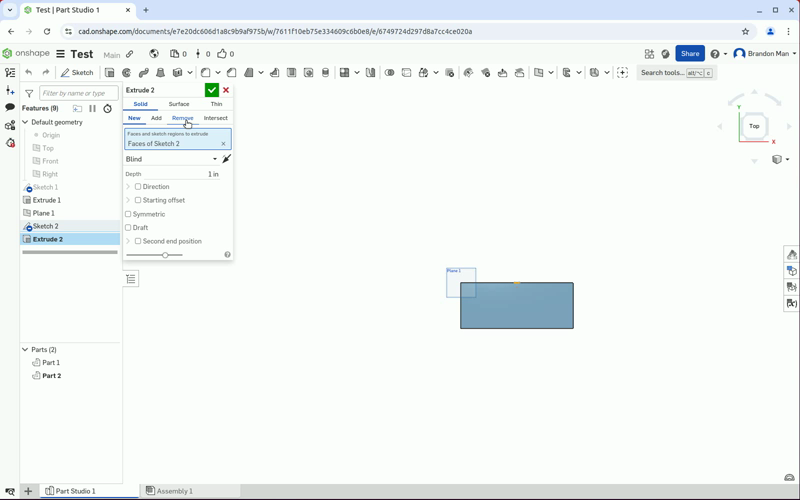
click(186, 120)
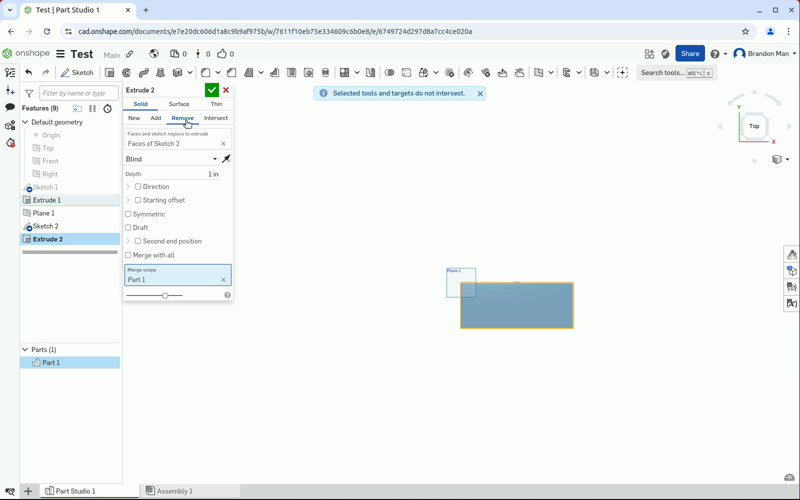
key(tab, 4)
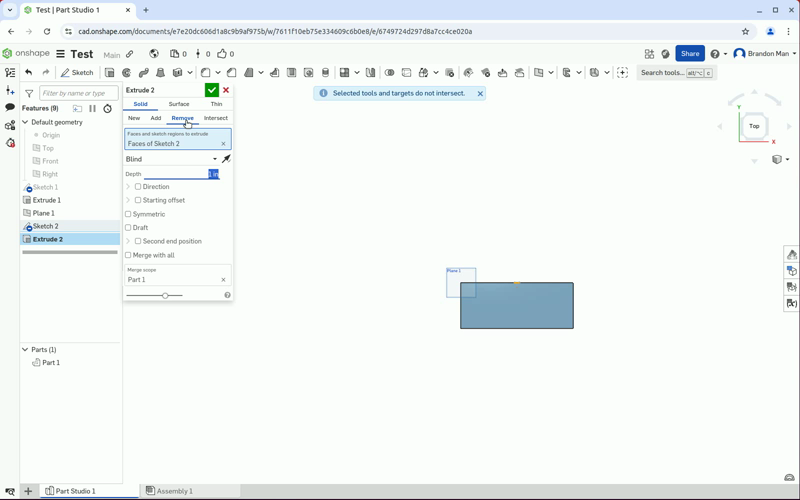
text(22.627)
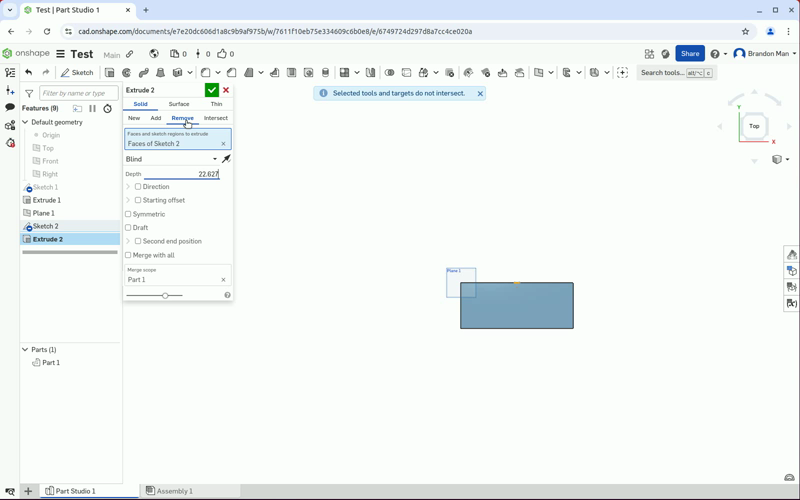
key(tab, 6)
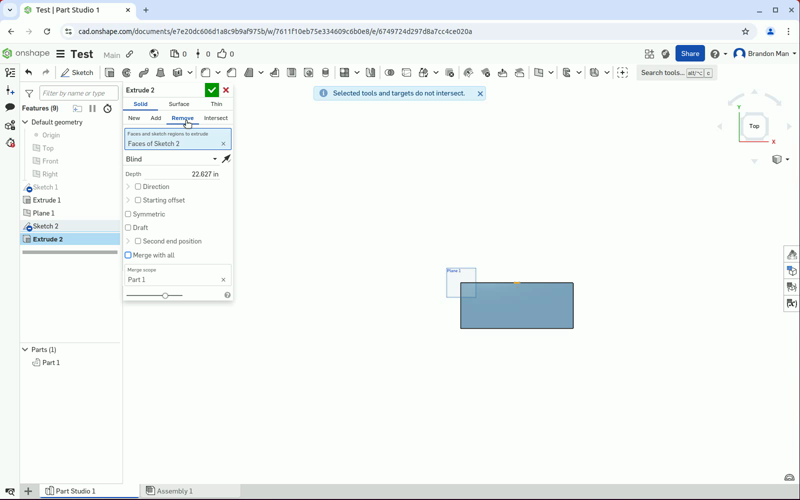
key(space)
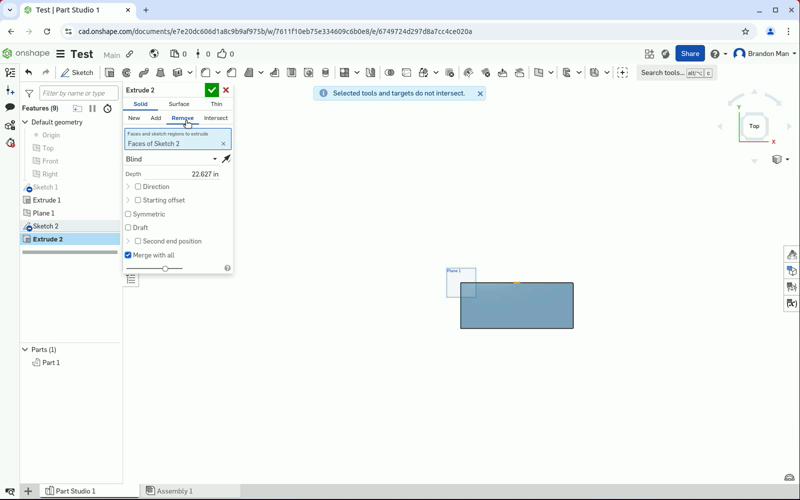
key(enter)
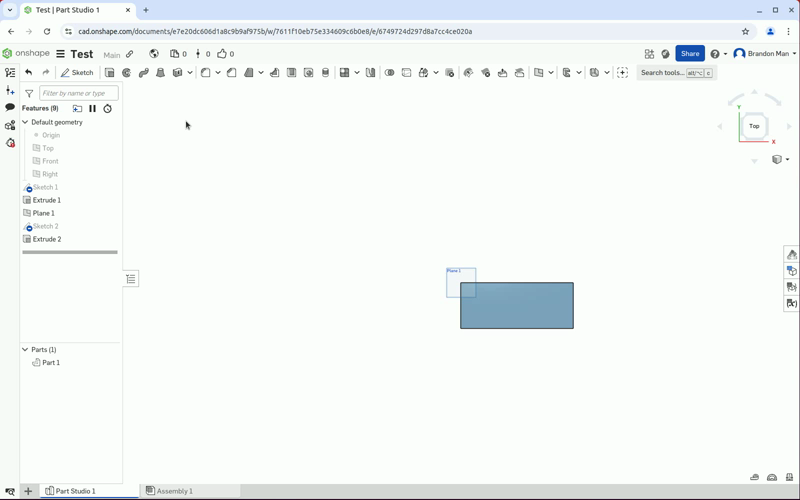
key(shift+h)
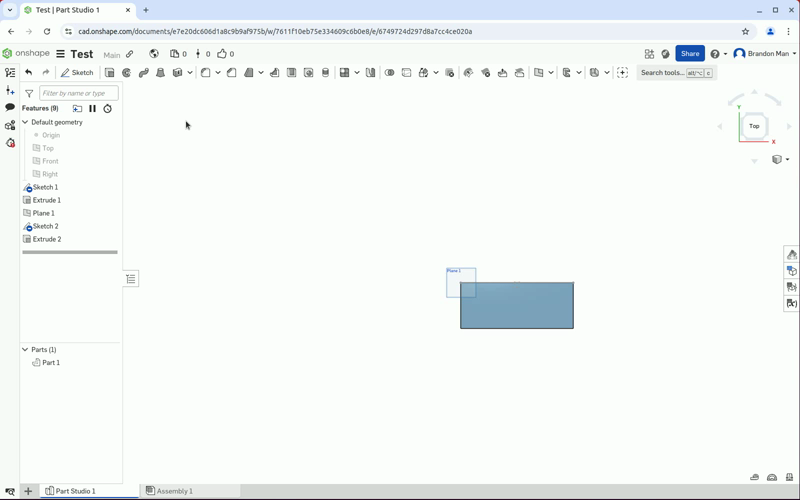
key(shift+h)
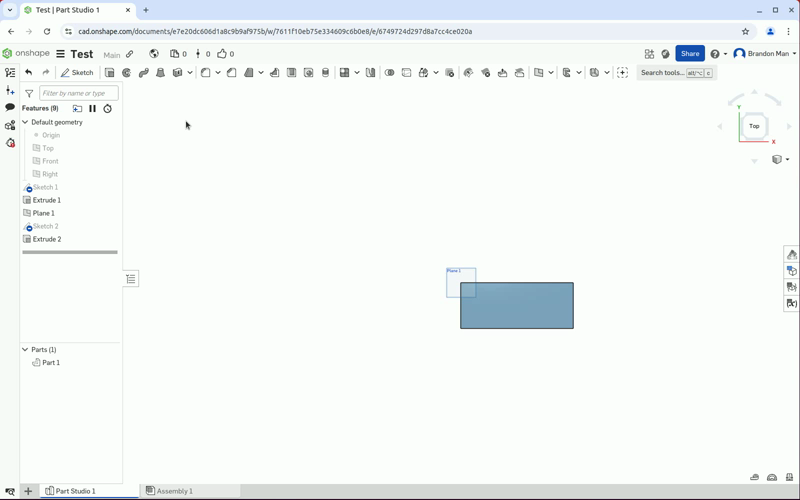
mouse_move(73, 189)
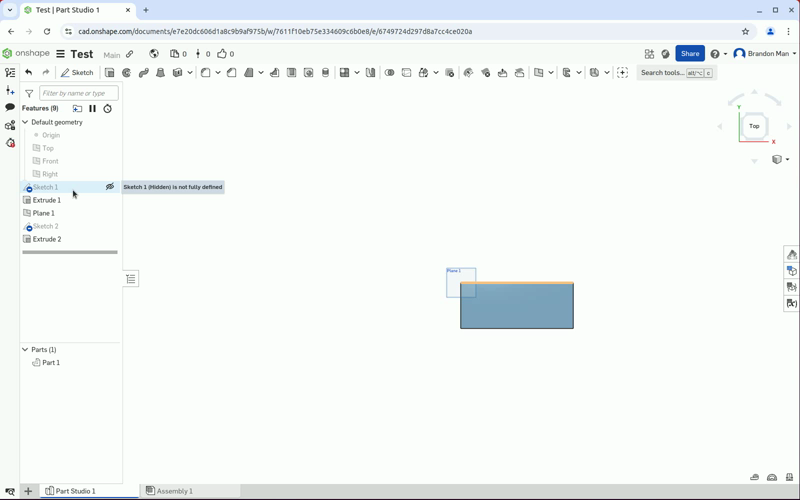
click(73, 189)
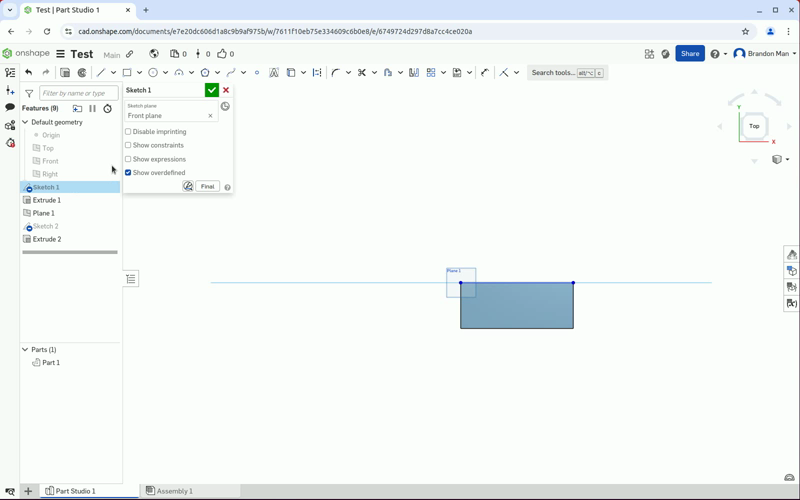
mouse_move(229, 92)
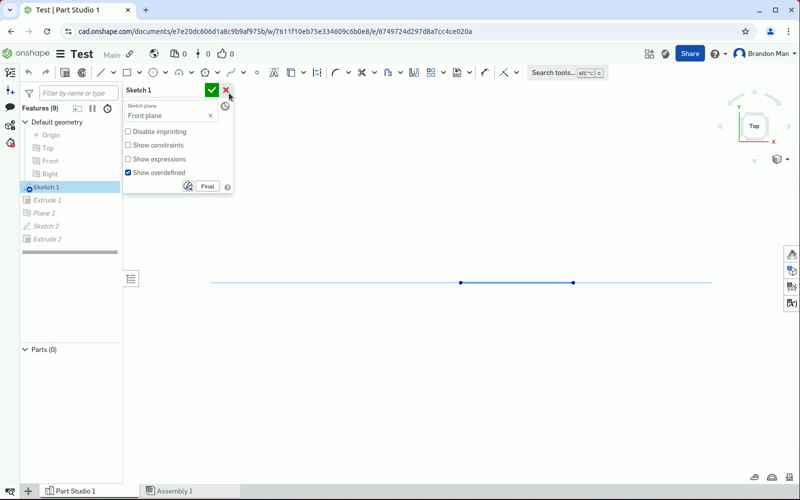
click(229, 92)
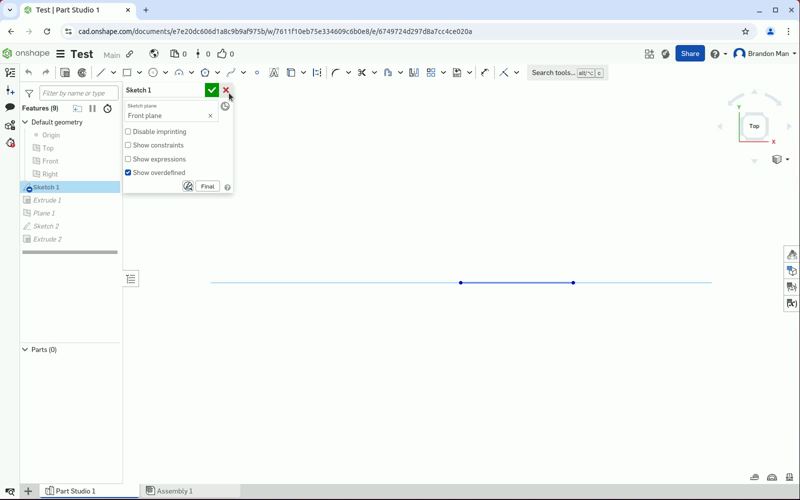
key(shift+s)
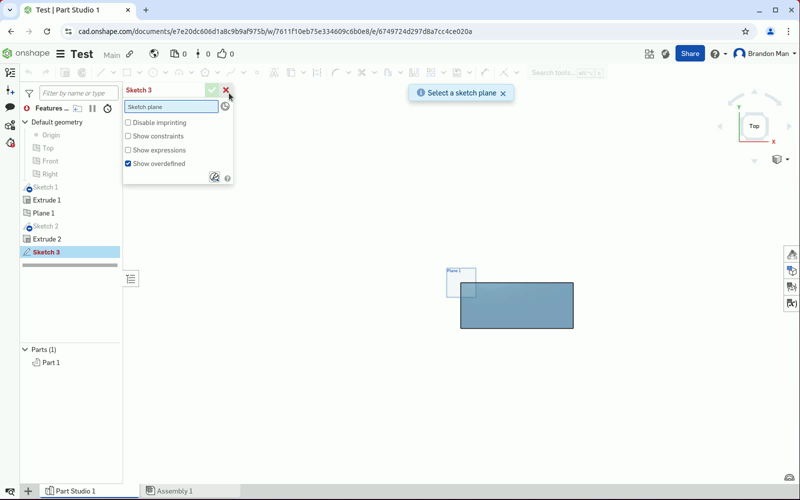
mouse_move(73, 215)
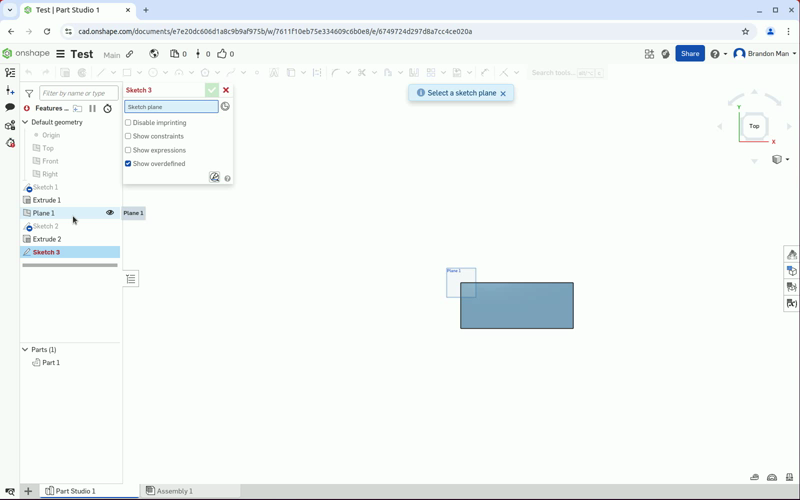
click(73, 215)
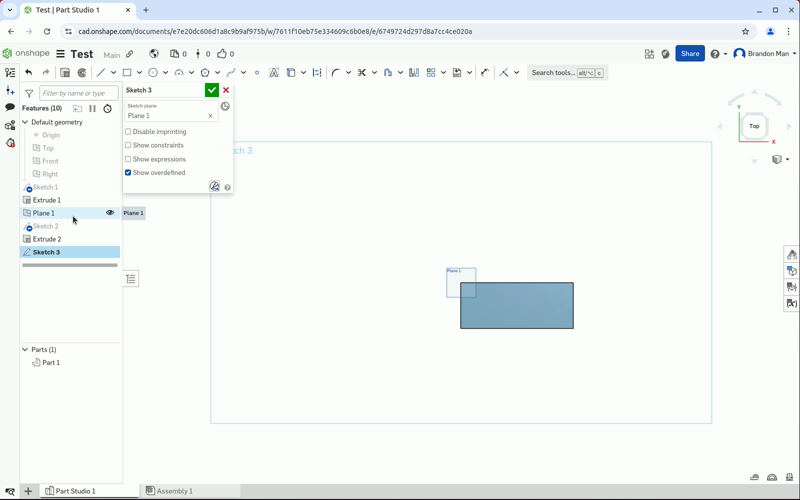
mouse_move(73, 352)
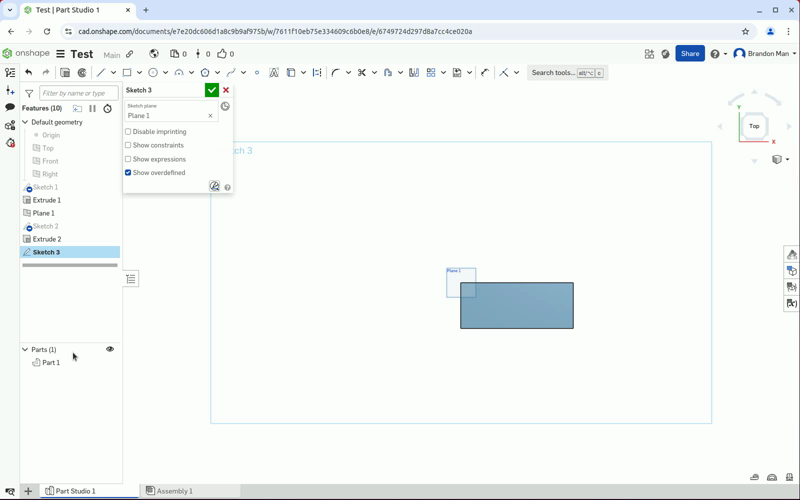
key(y)
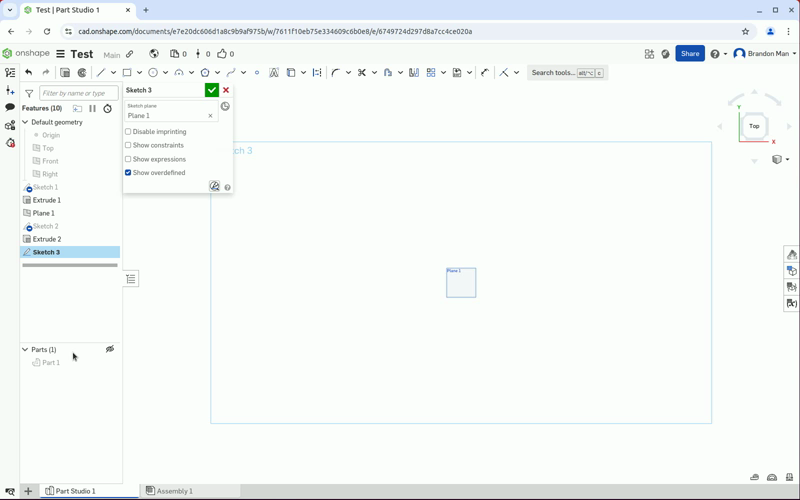
key(a)
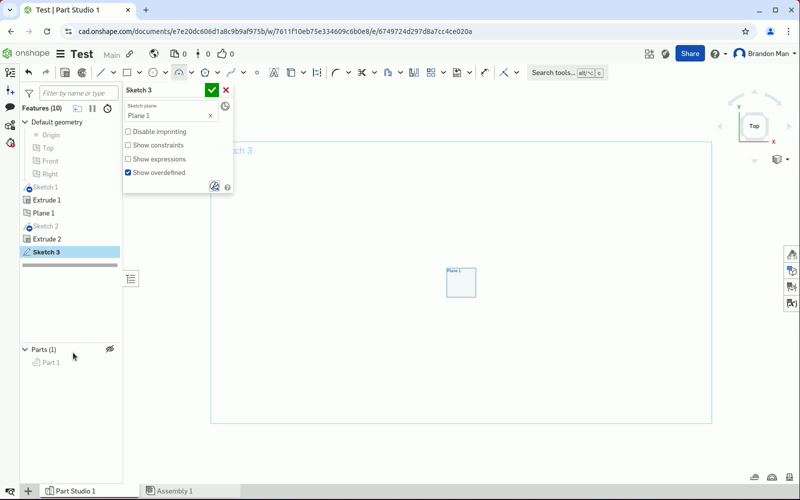
key_down(shift)
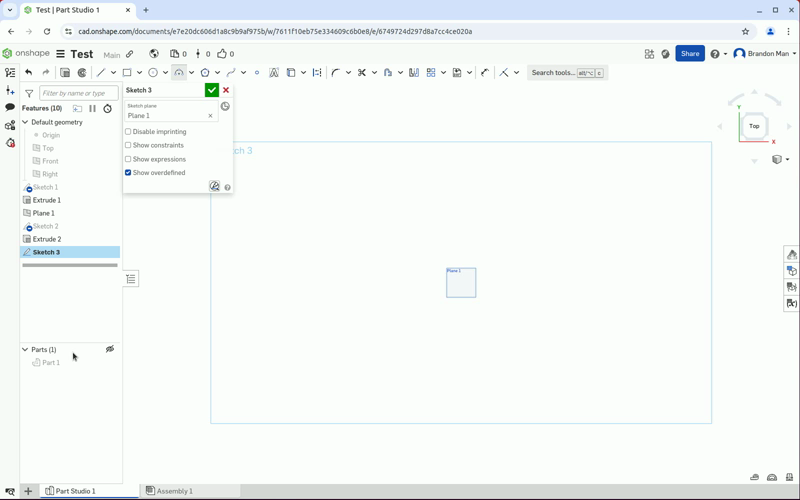
mouse_move(514, 282)
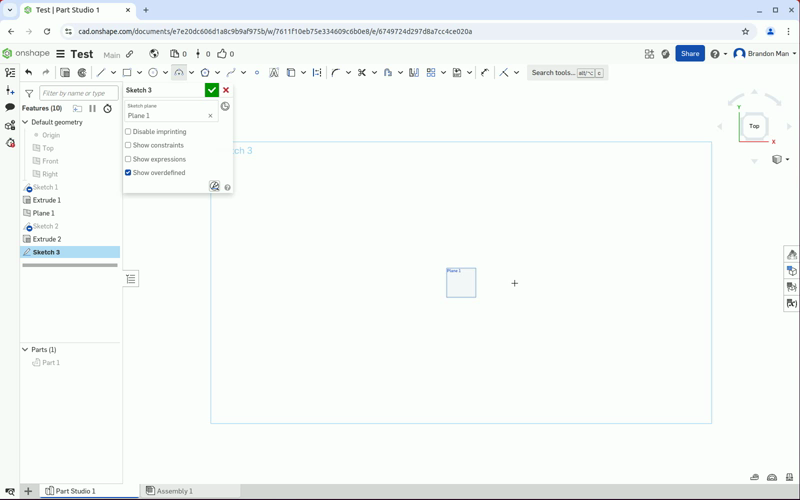
click(514, 282)
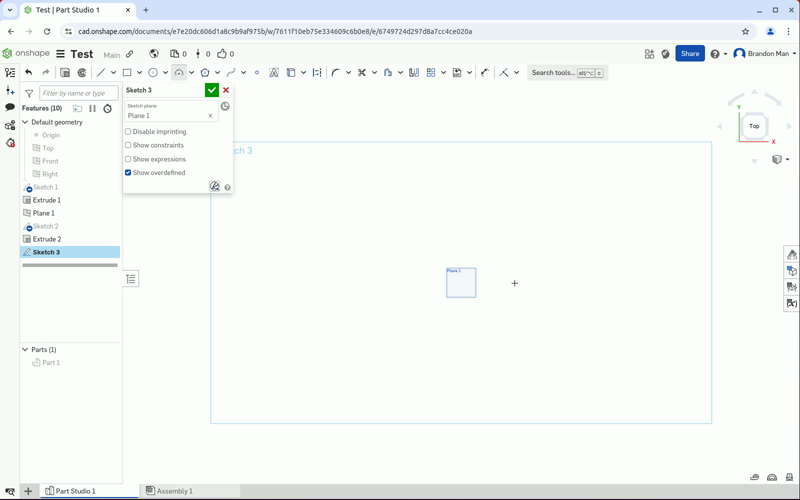
key_up(shift)
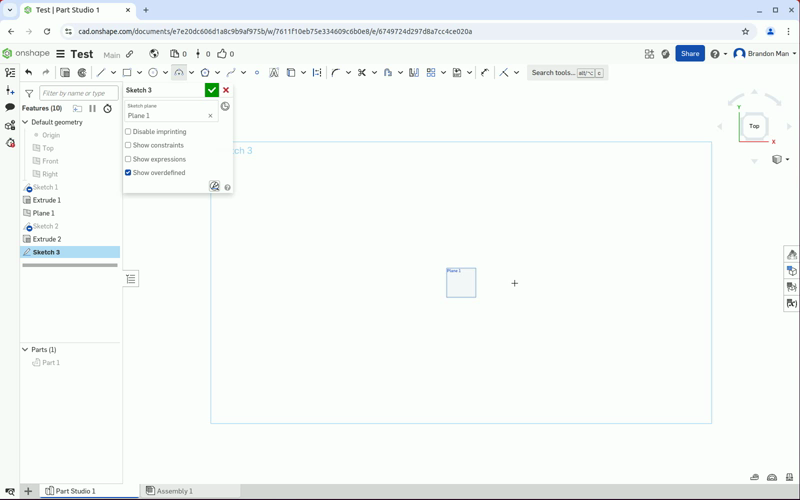
key_down(shift)
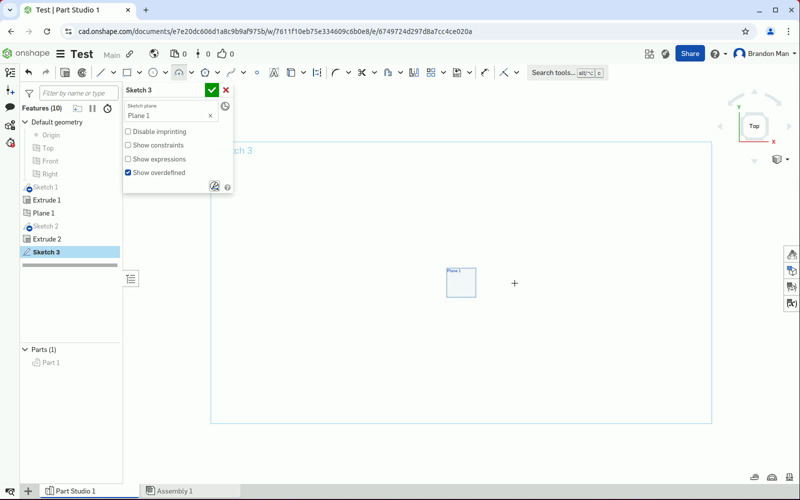
mouse_move(518, 282)
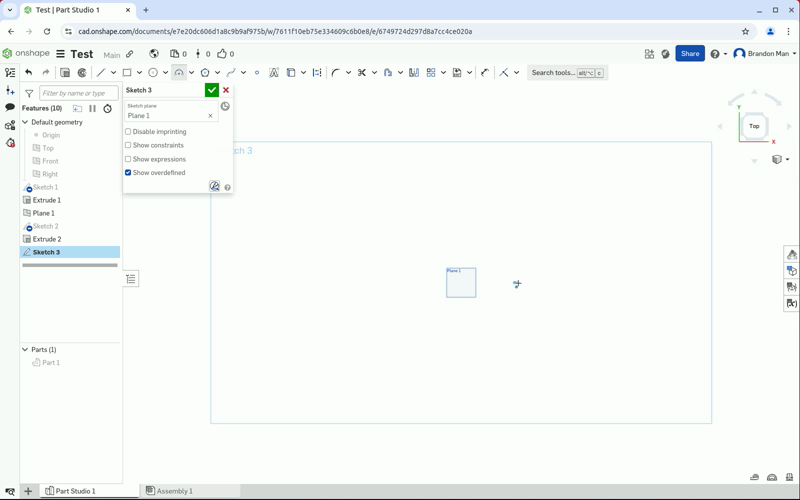
scroll(6)
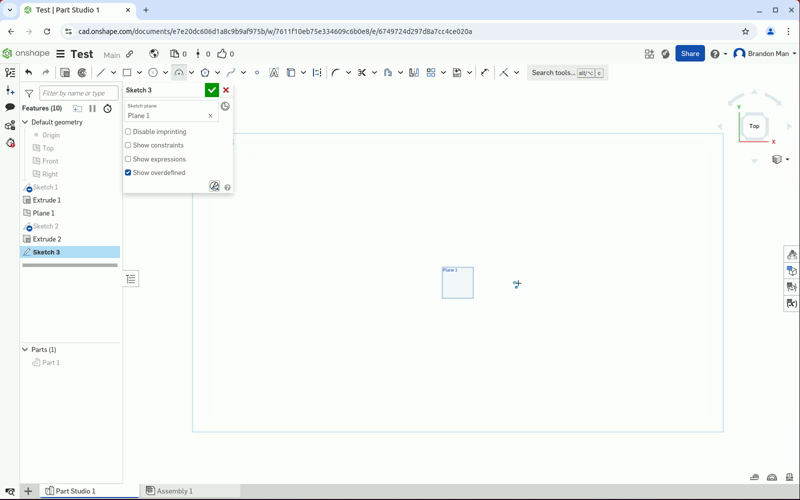
scroll(6)
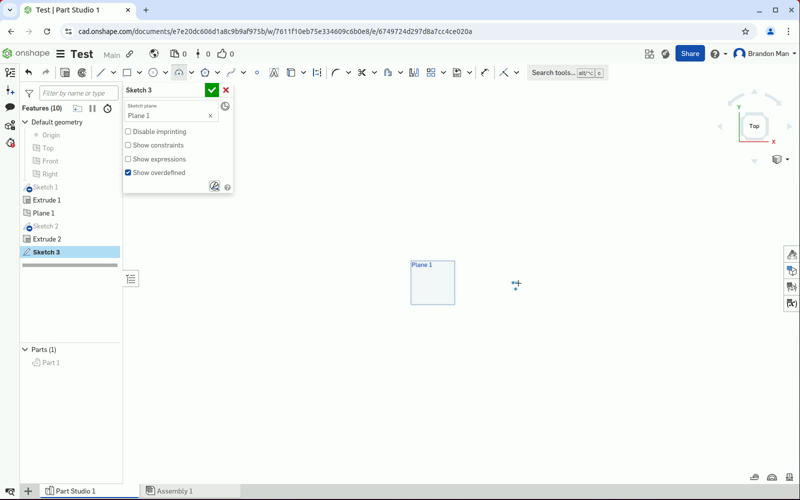
scroll(6)
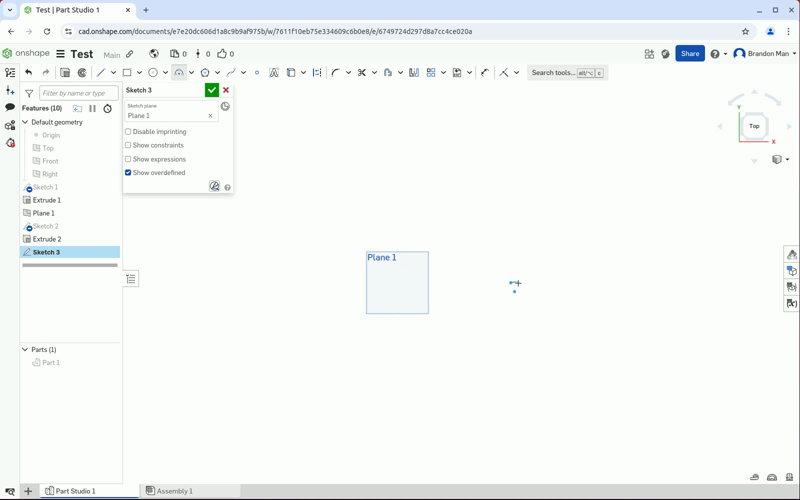
scroll(6)
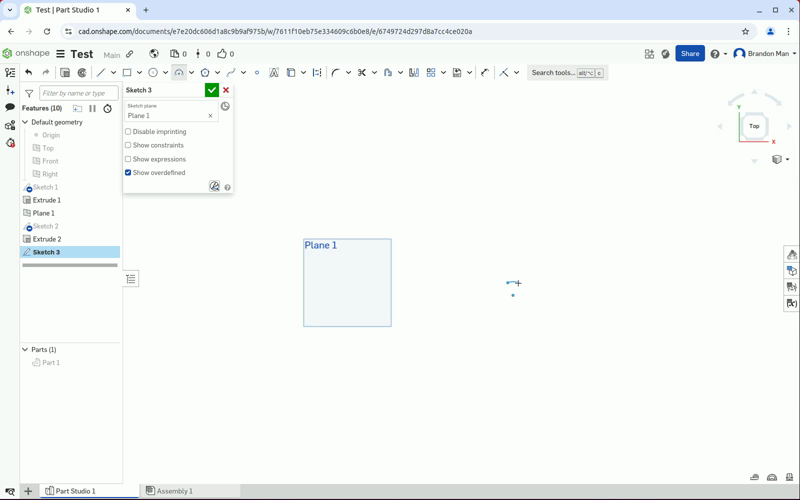
scroll(6)
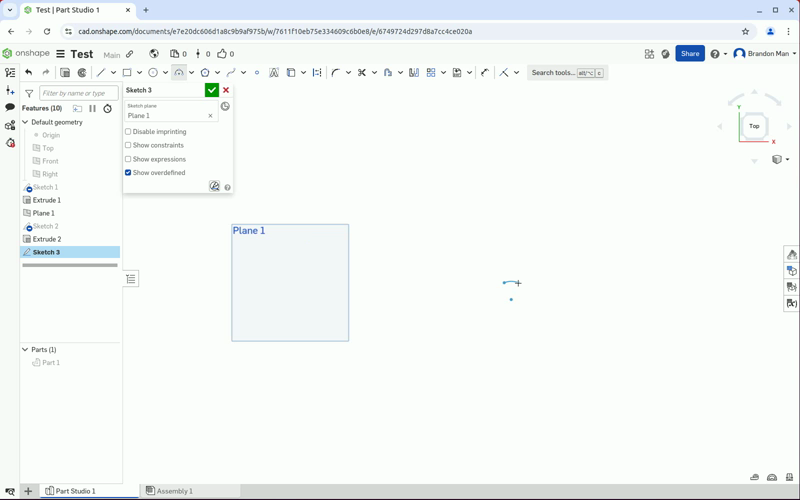
scroll(6)
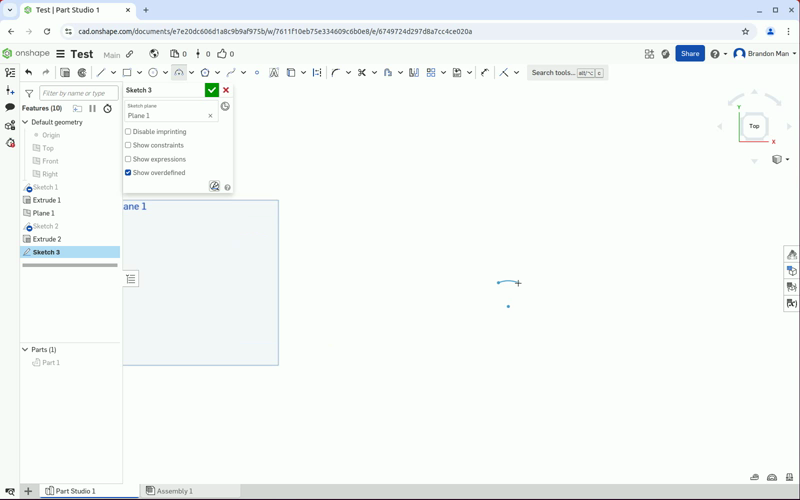
scroll(6)
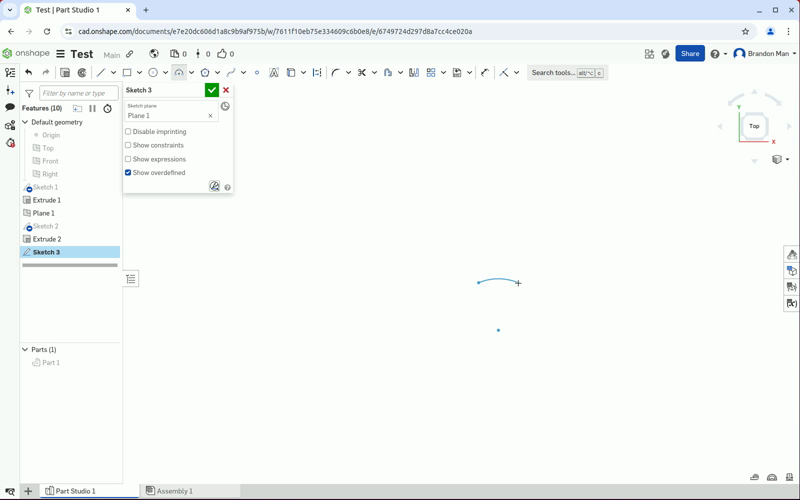
click(518, 282)
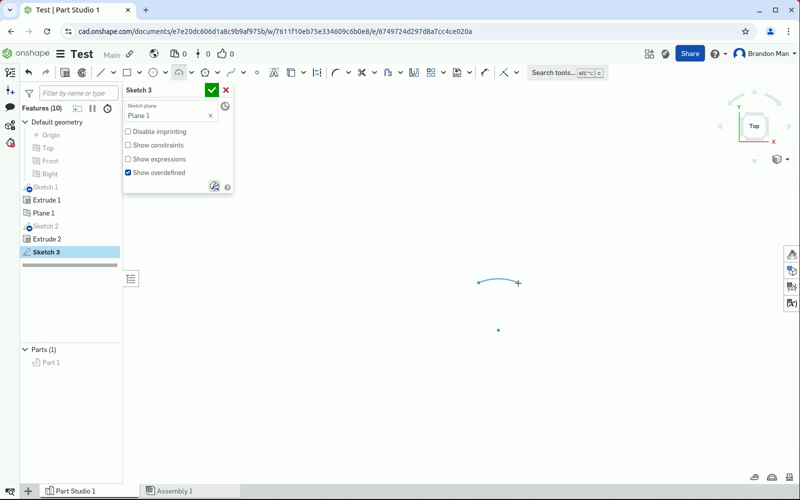
scroll(-6)
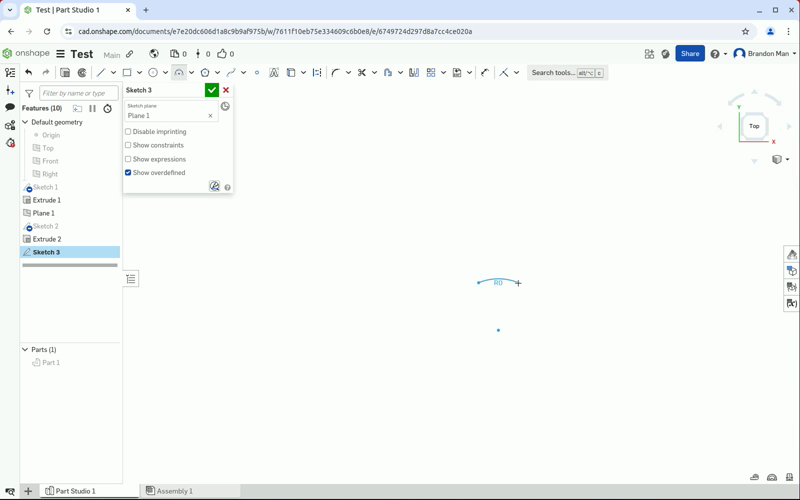
scroll(-6)
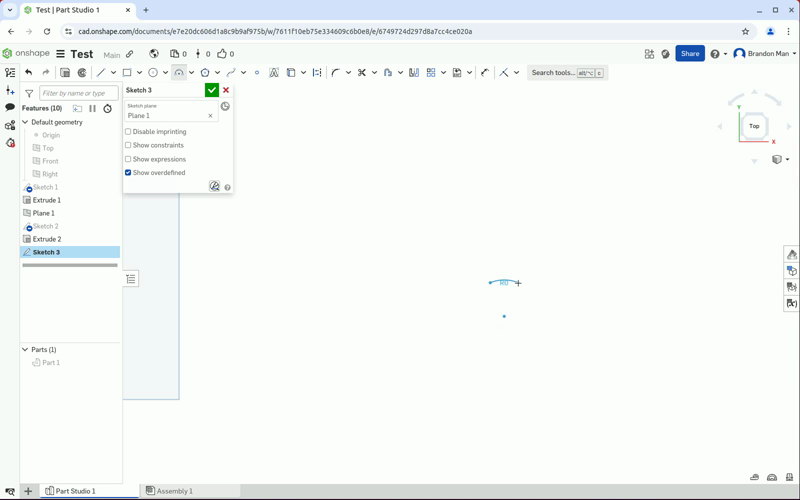
scroll(-6)
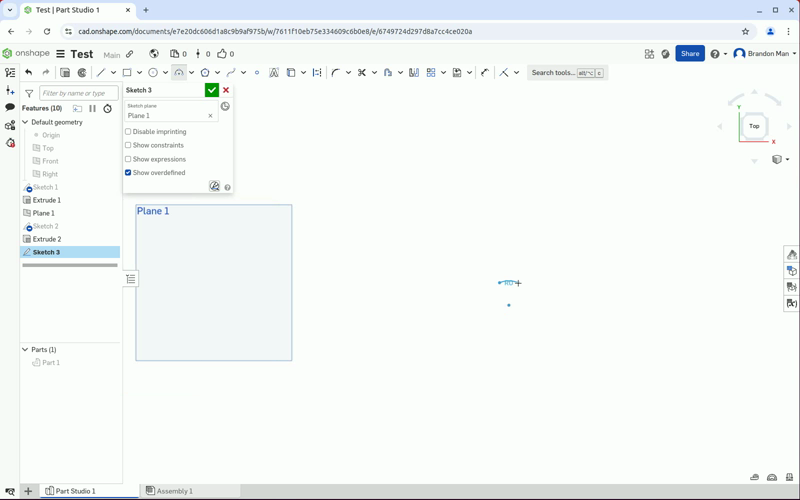
scroll(-6)
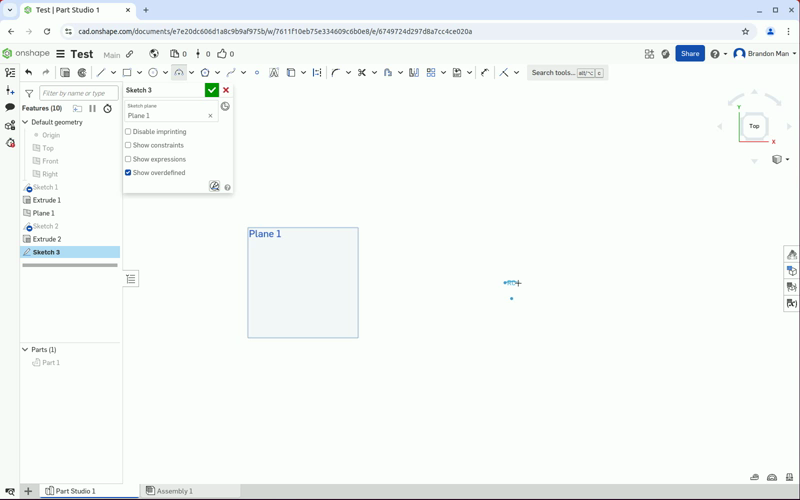
scroll(-6)
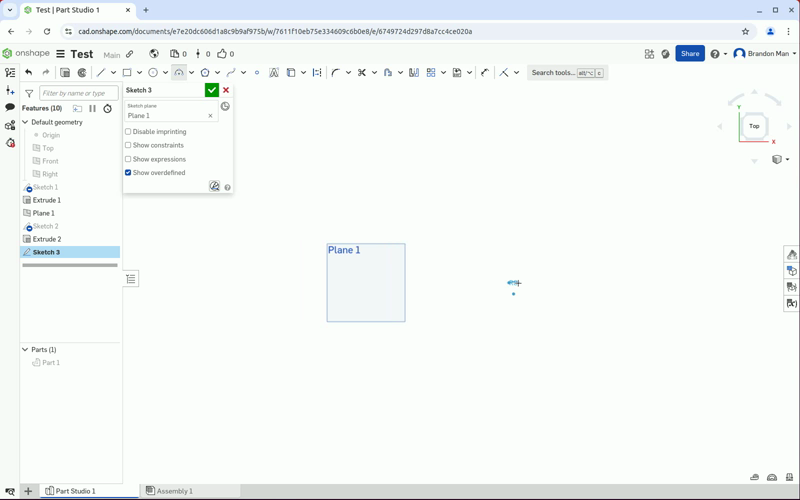
scroll(-6)
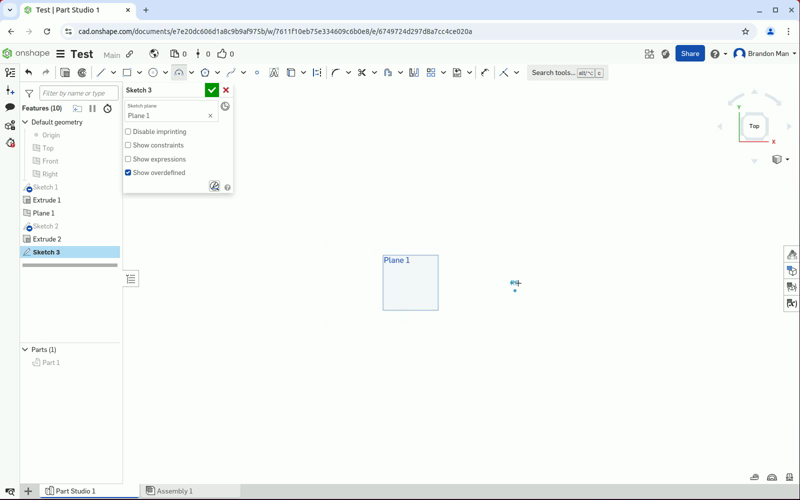
scroll(-6)
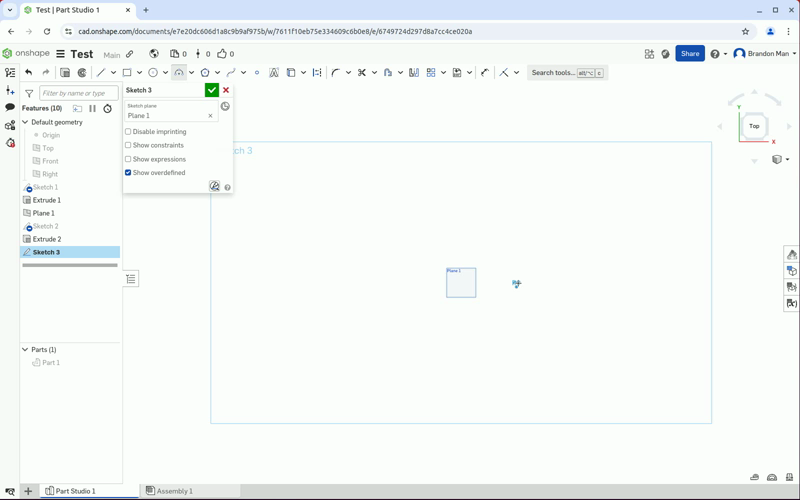
mouse_move(516, 317)
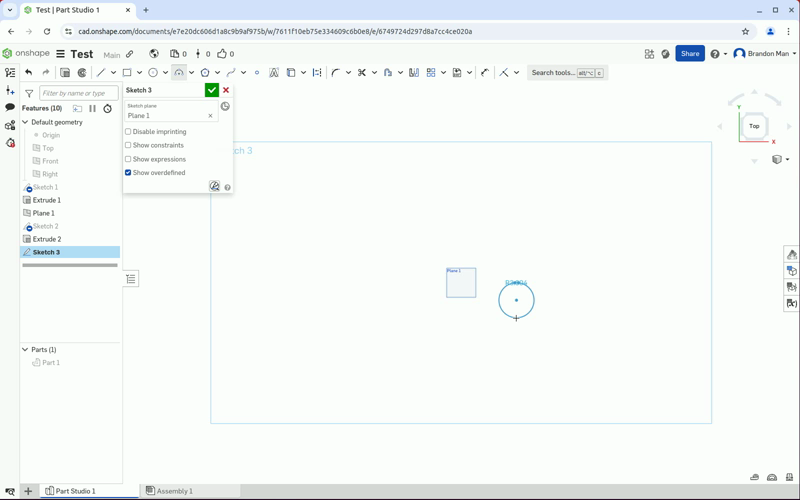
scroll(6)
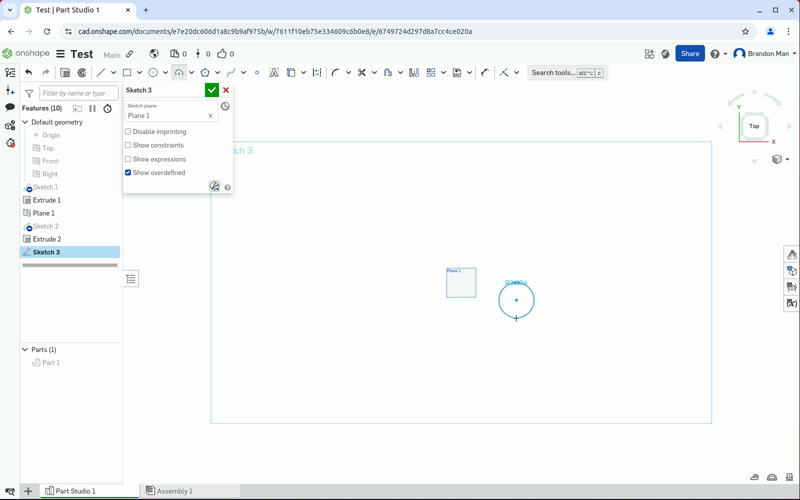
scroll(6)
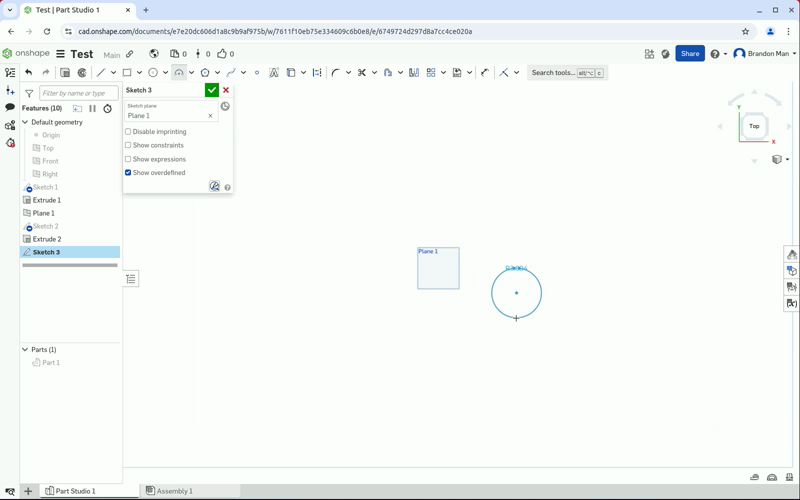
scroll(6)
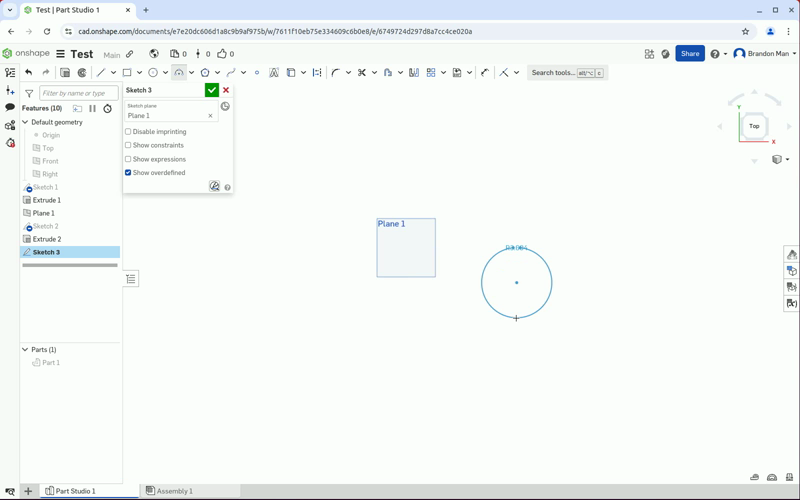
scroll(6)
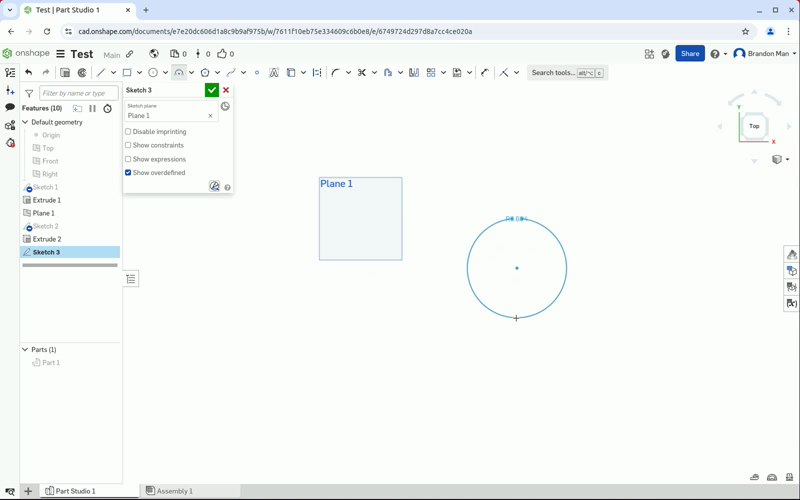
scroll(6)
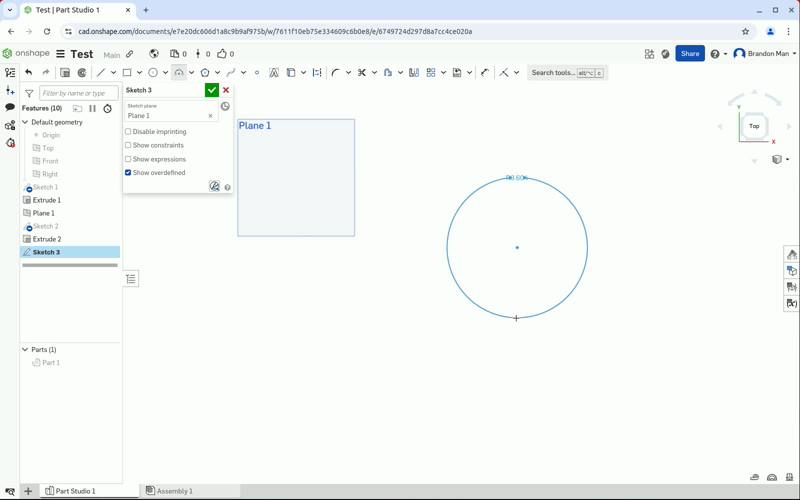
scroll(6)
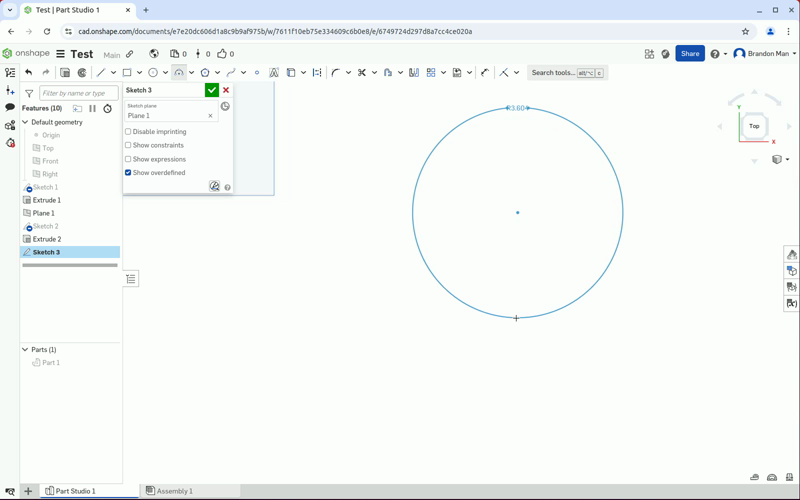
scroll(6)
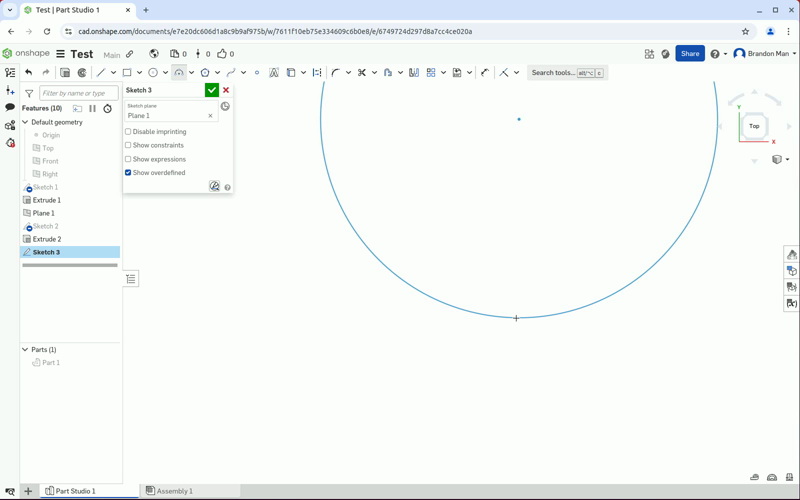
click(516, 317)
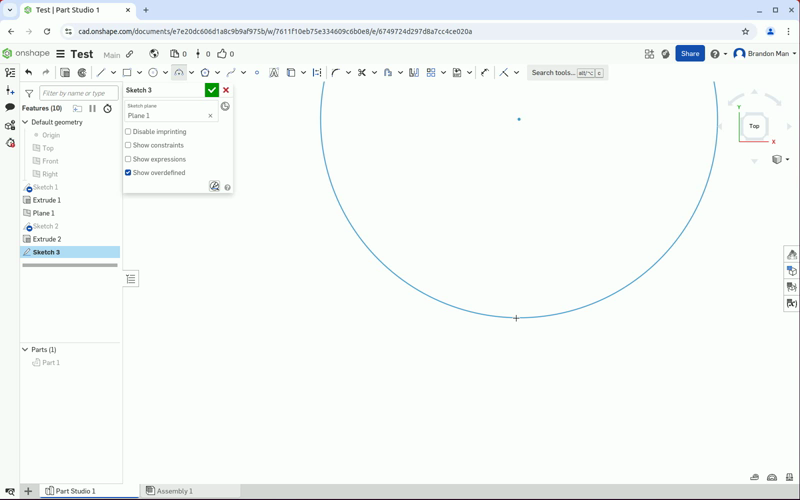
scroll(-6)
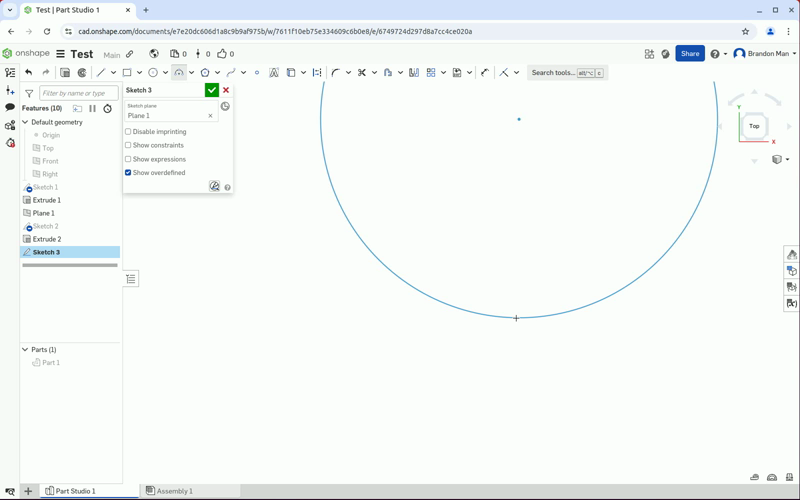
scroll(-6)
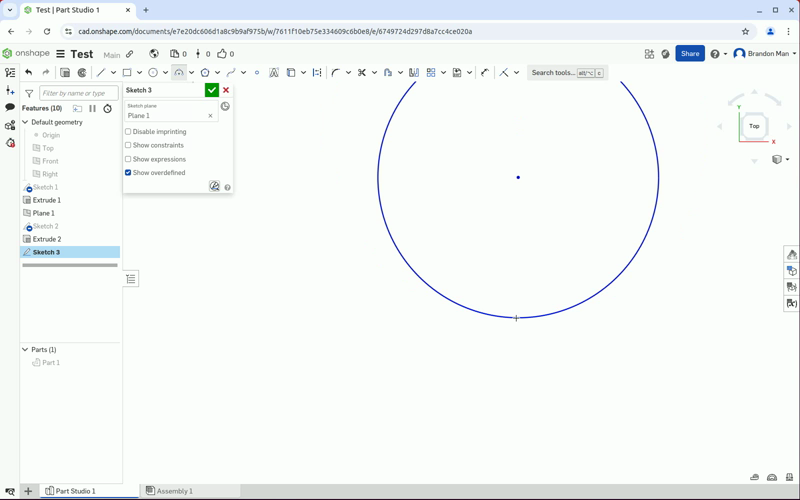
scroll(-6)
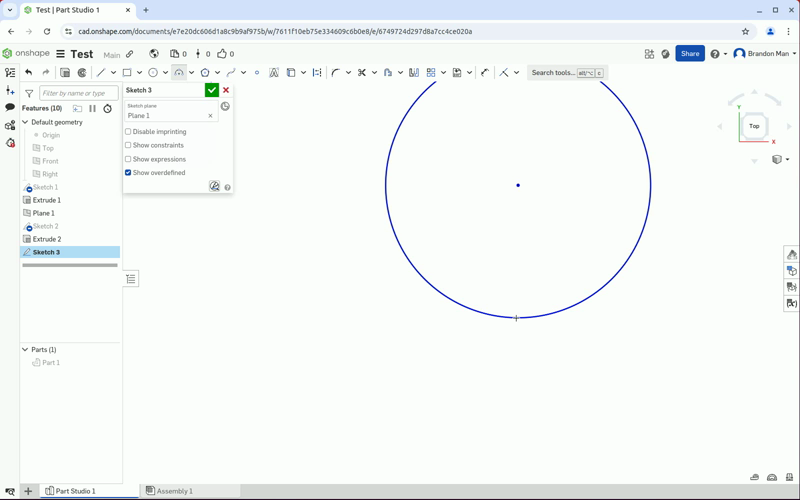
scroll(-6)
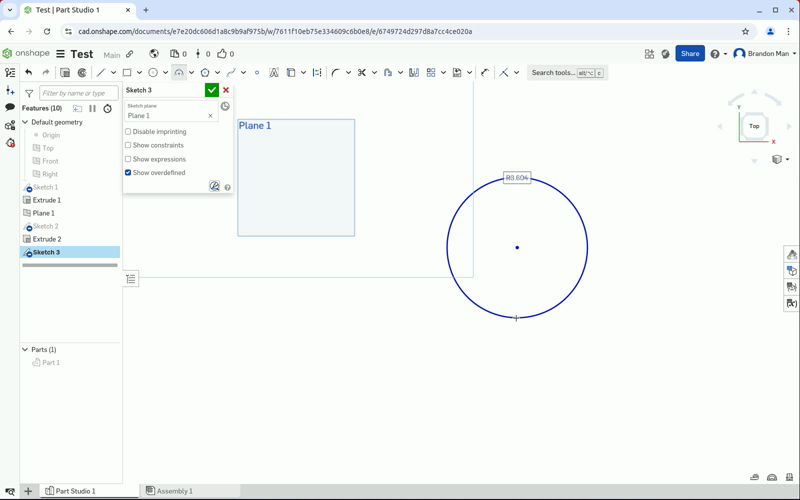
scroll(-6)
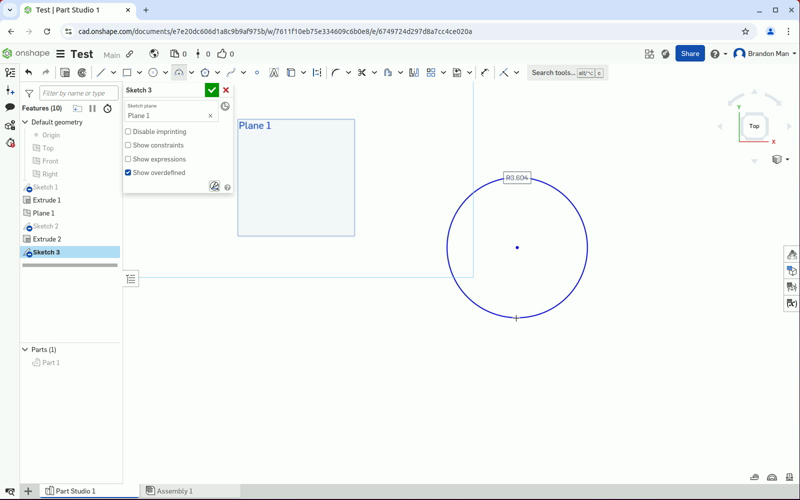
scroll(-6)
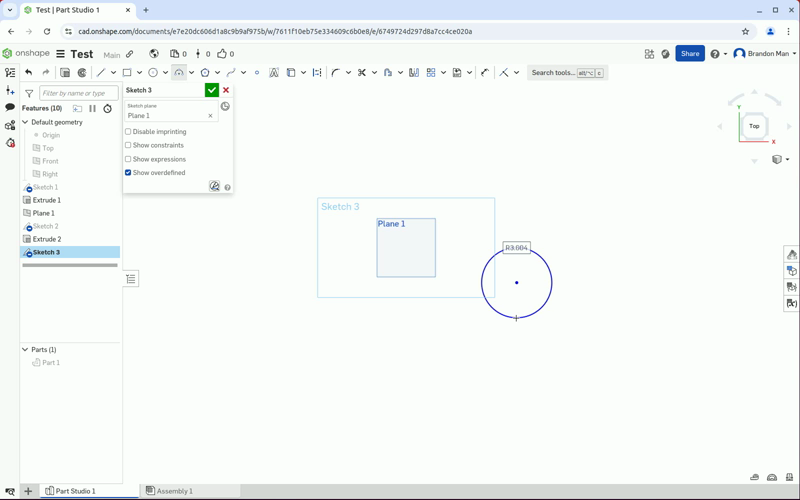
scroll(-6)
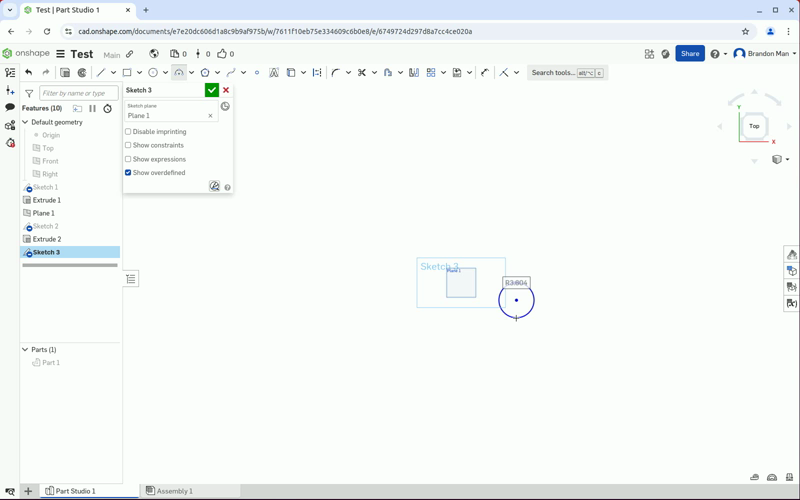
key_up(shift)
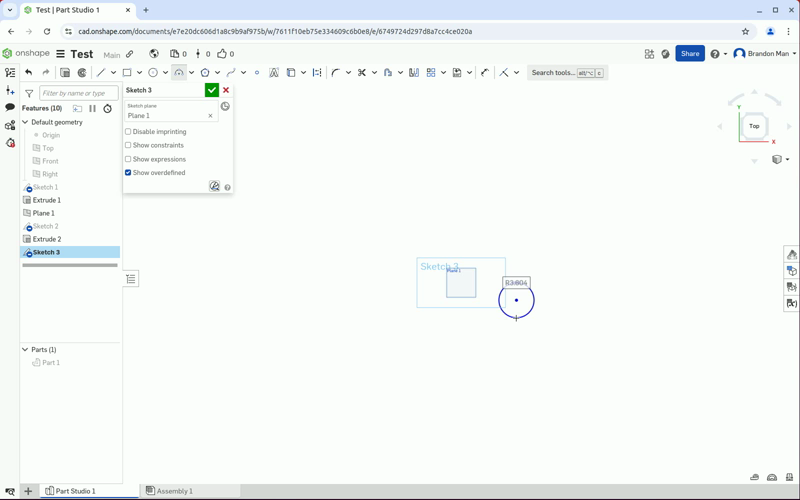
key(esc)
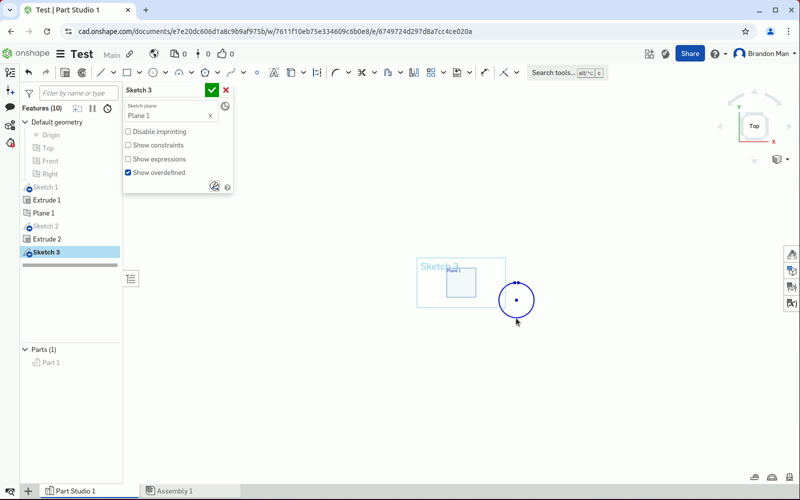
key(l)
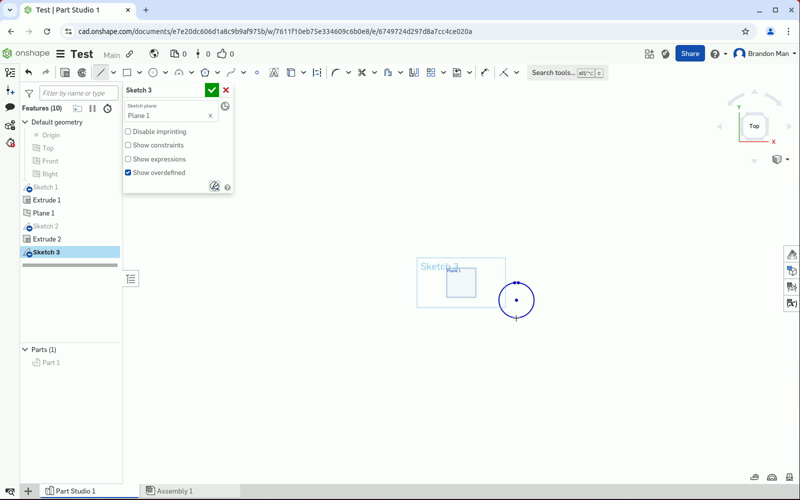
mouse_move(518, 282)
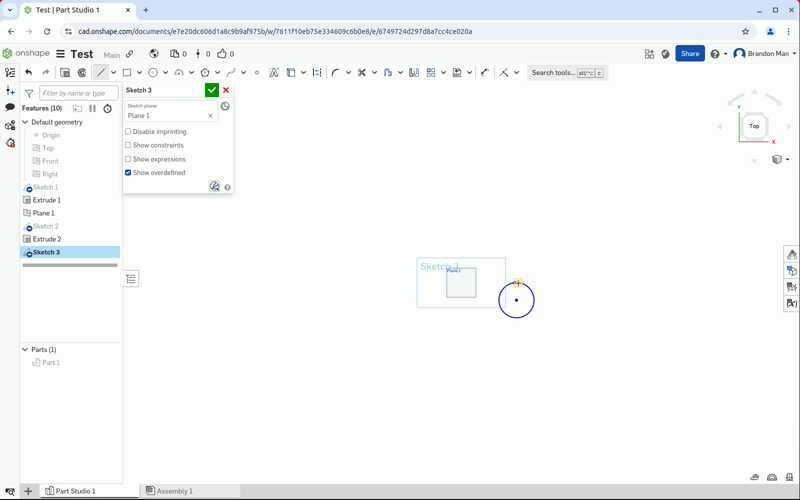
scroll(6)
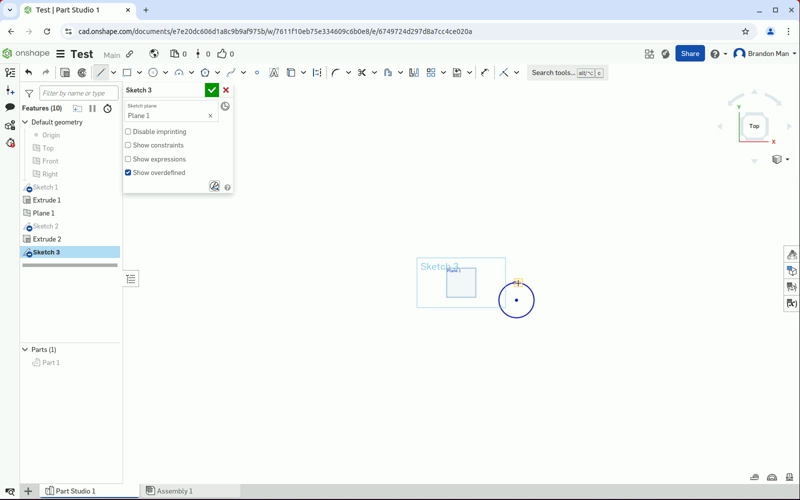
scroll(6)
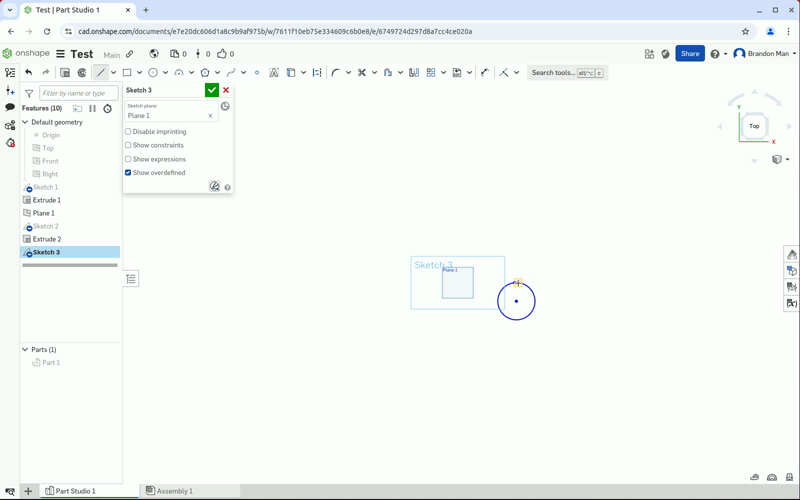
scroll(6)
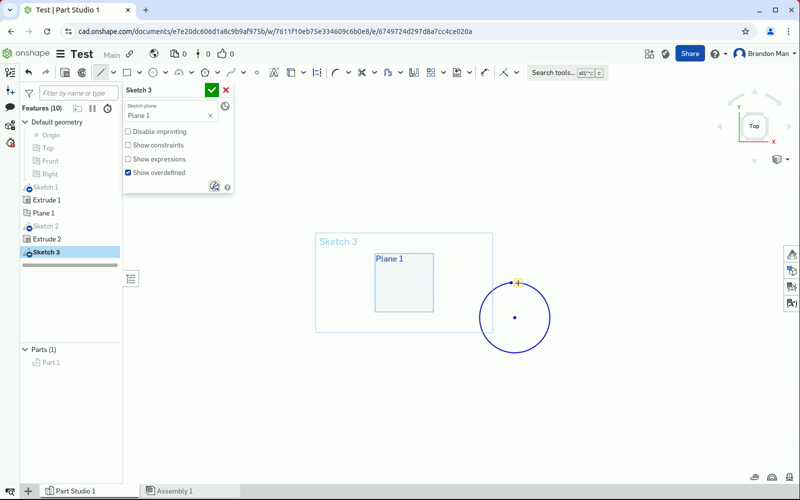
scroll(6)
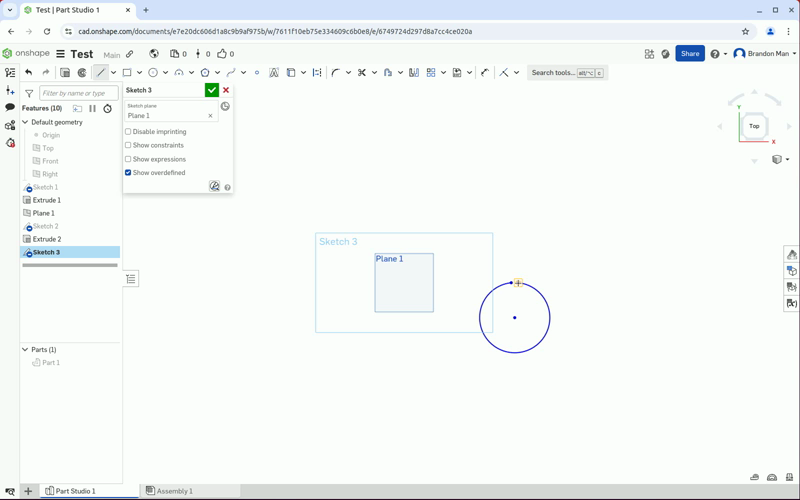
scroll(6)
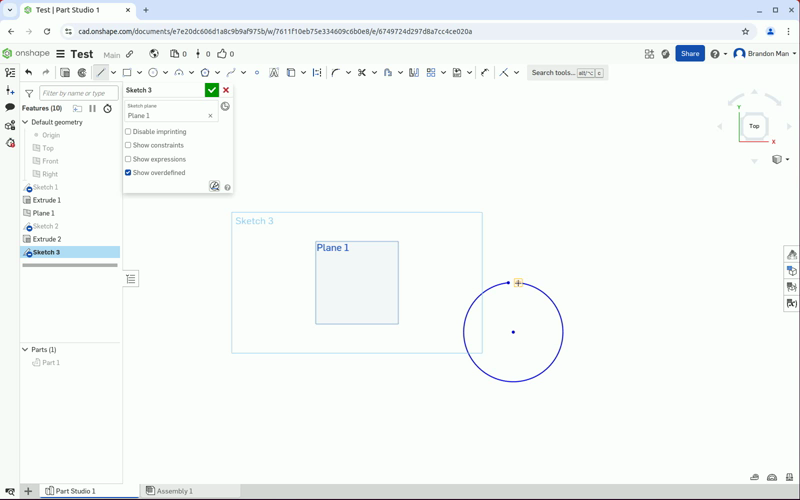
scroll(6)
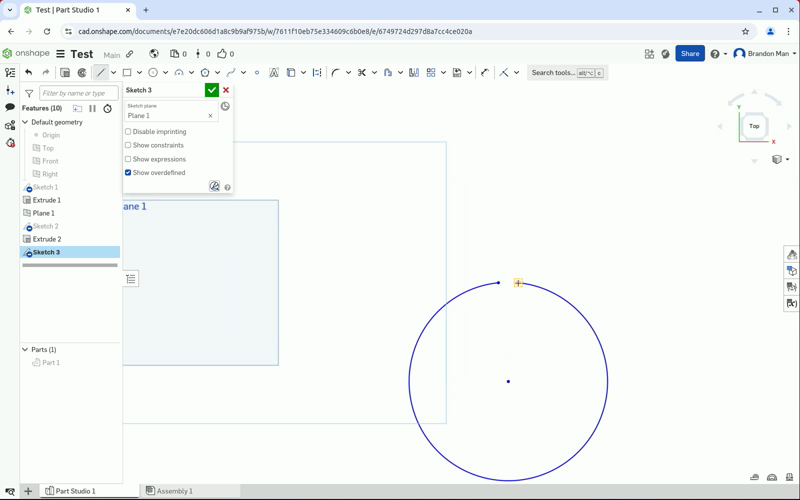
scroll(6)
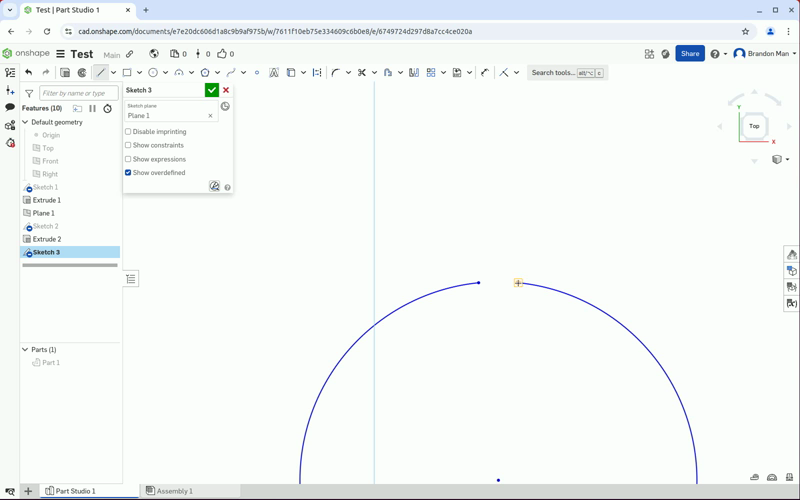
click(518, 282)
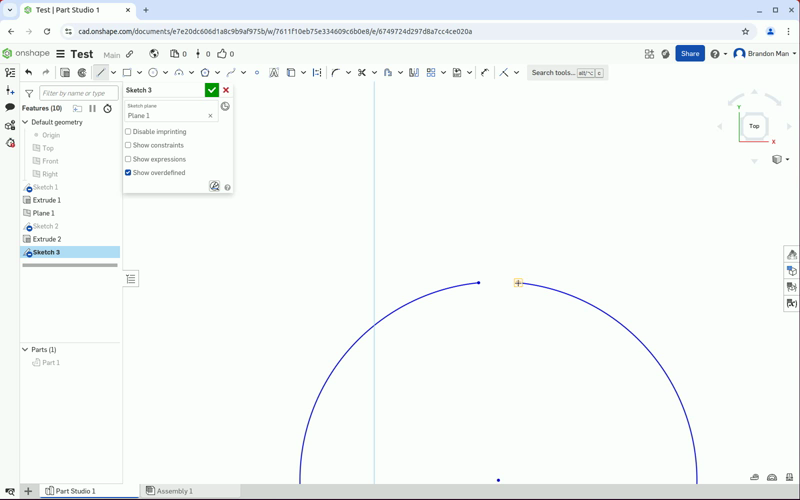
scroll(-6)
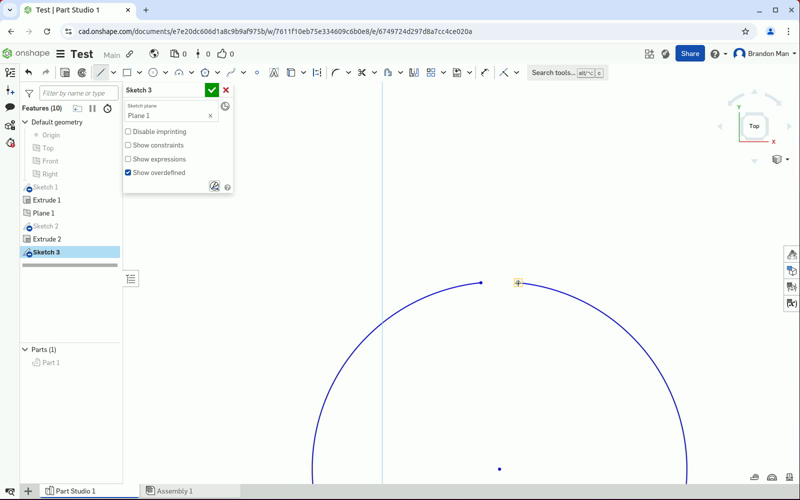
scroll(-6)
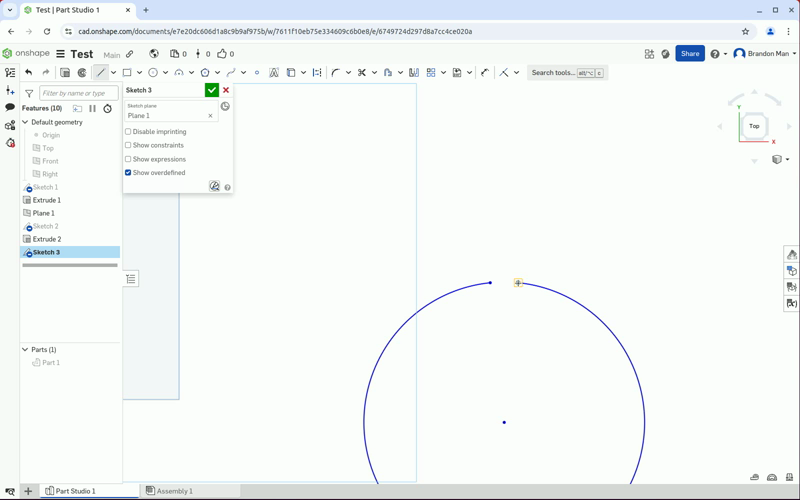
scroll(-6)
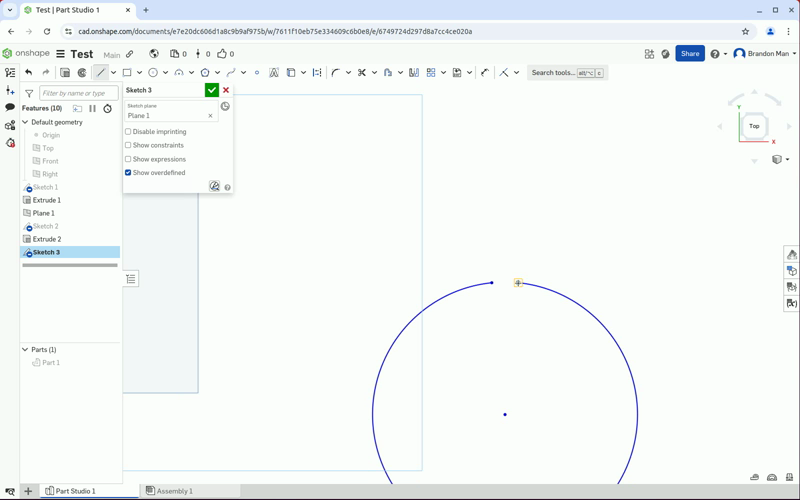
scroll(-6)
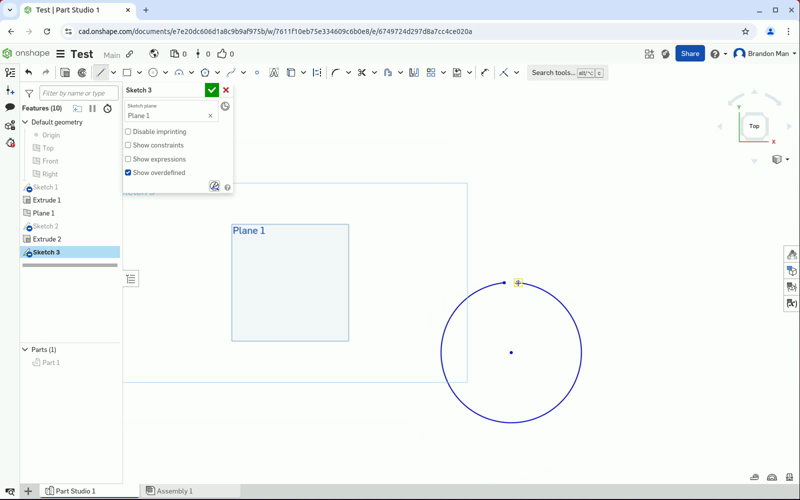
scroll(-6)
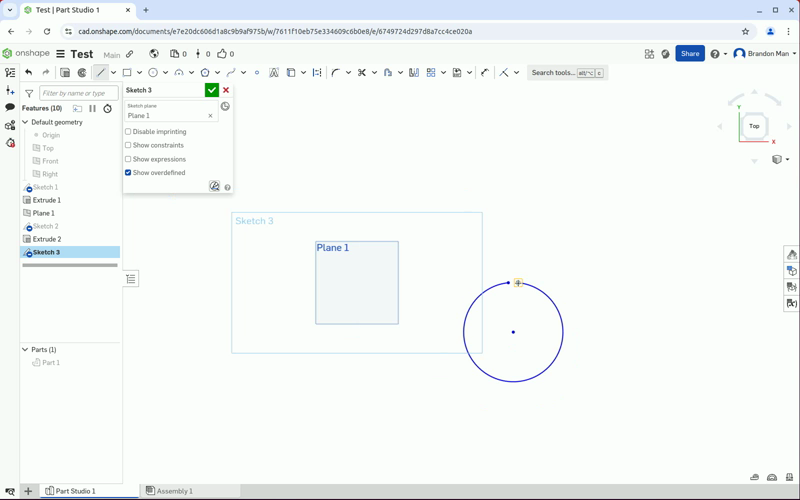
scroll(-6)
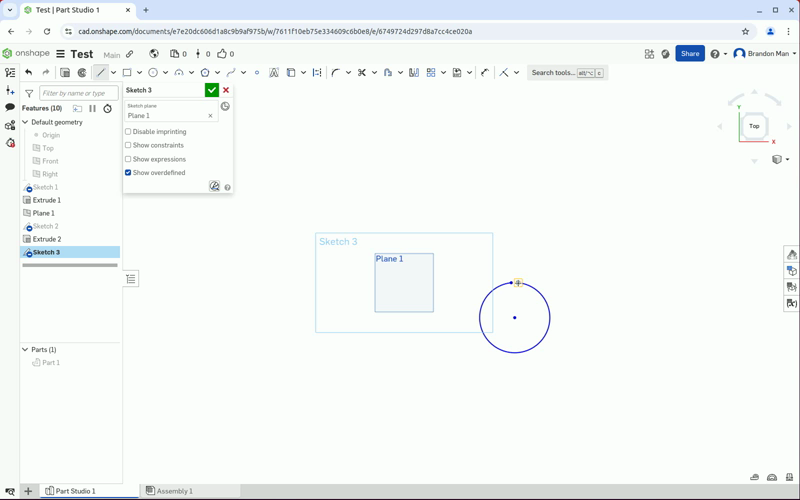
scroll(-6)
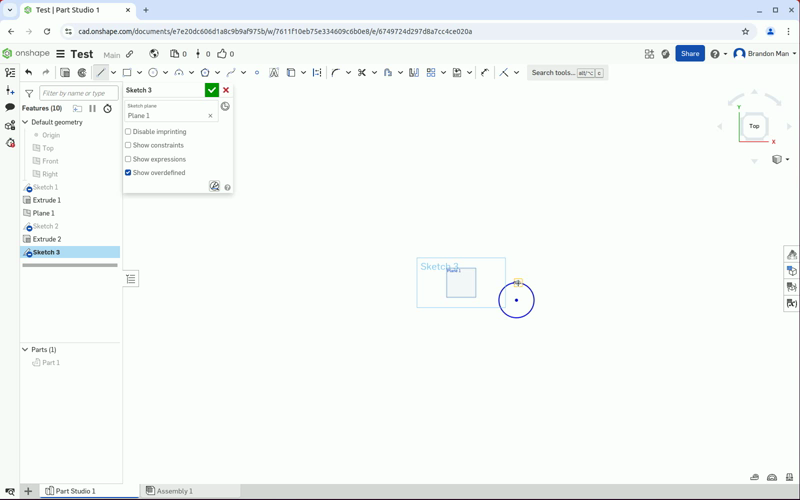
mouse_move(548, 282)
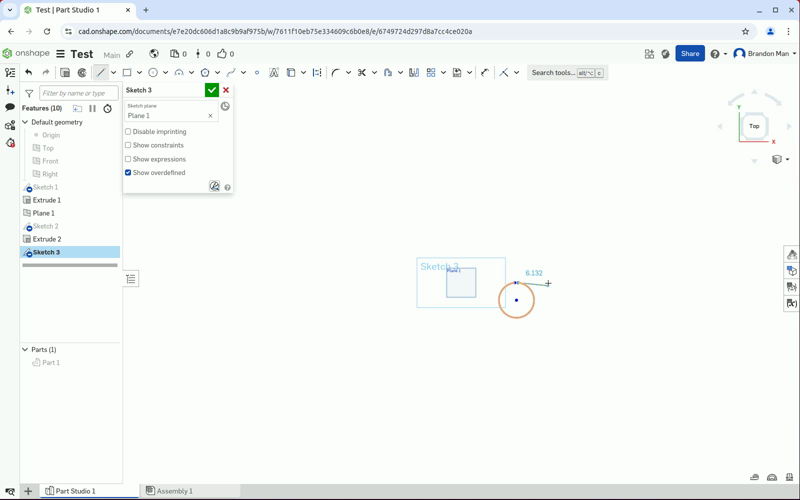
key_down(shift)
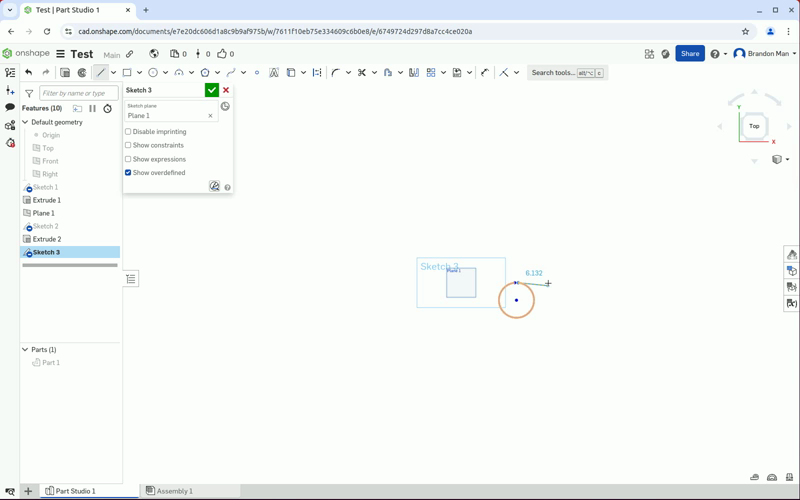
mouse_move(514, 282)
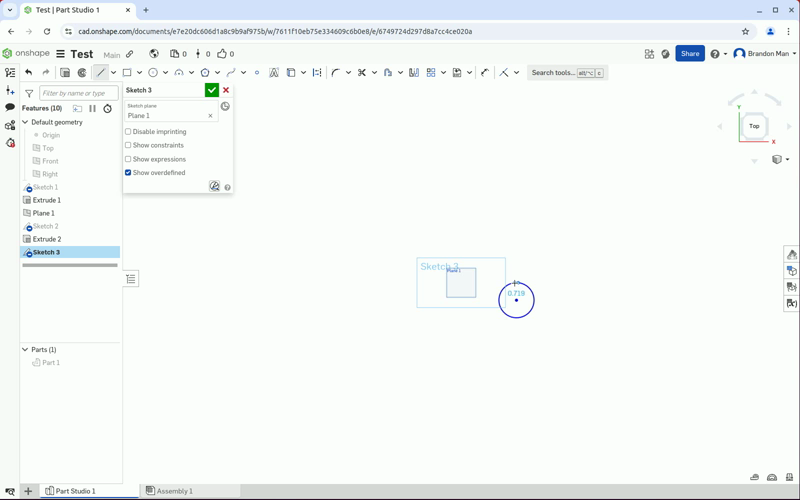
scroll(6)
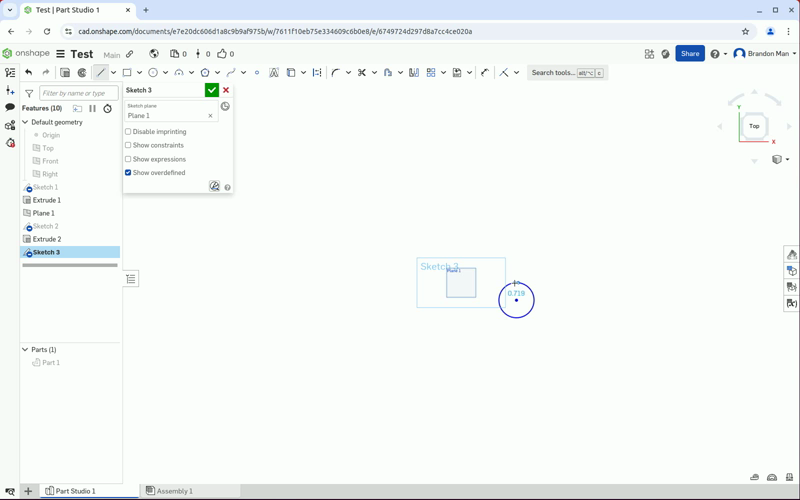
scroll(6)
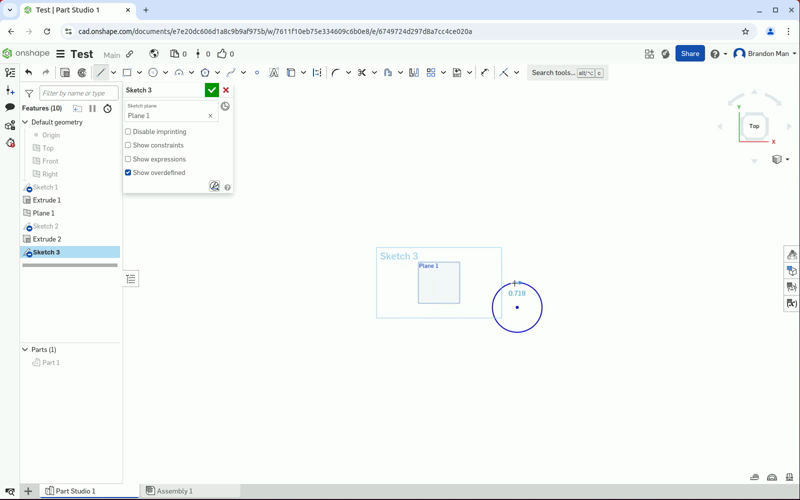
scroll(6)
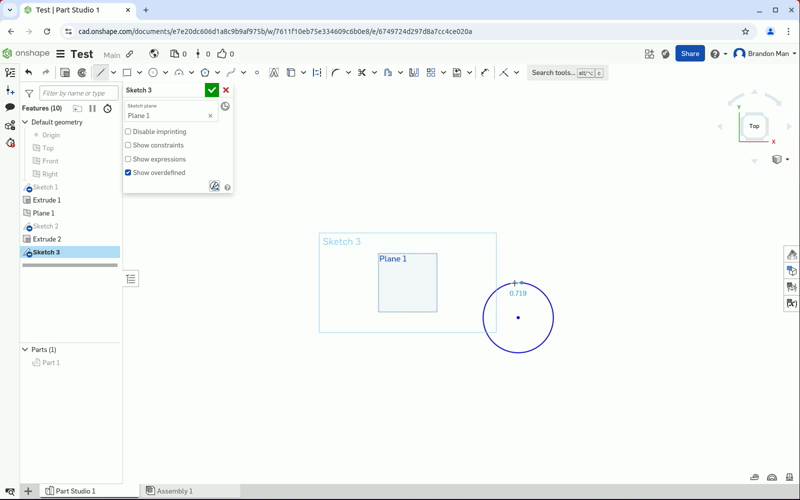
scroll(6)
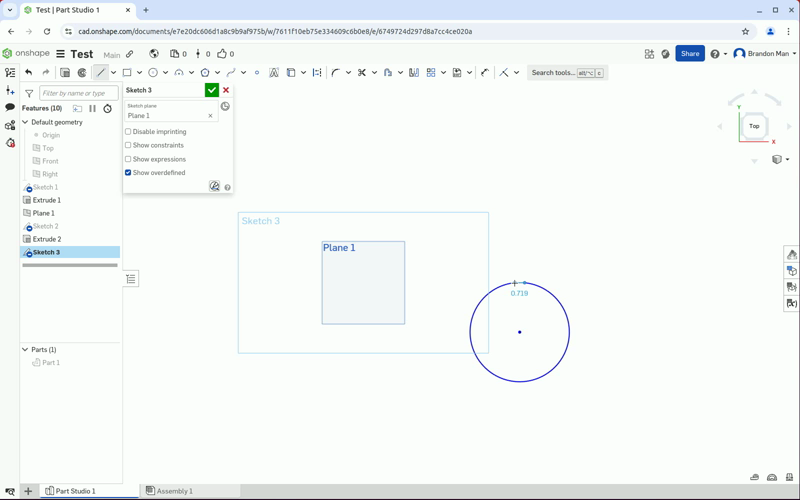
scroll(6)
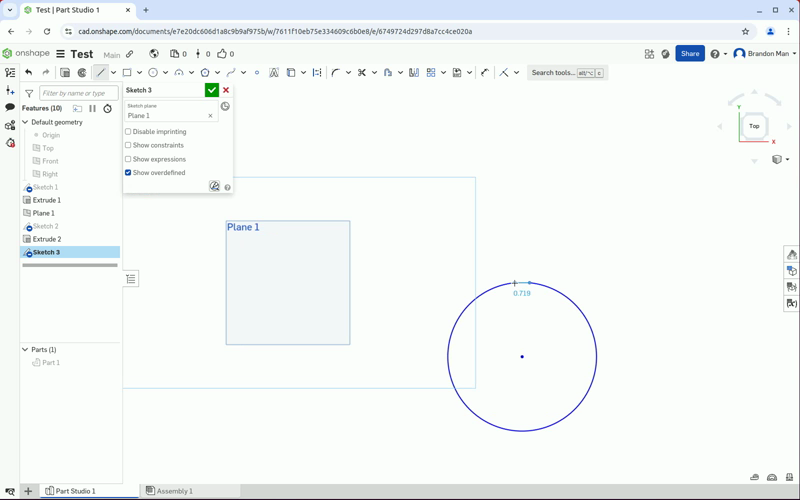
scroll(6)
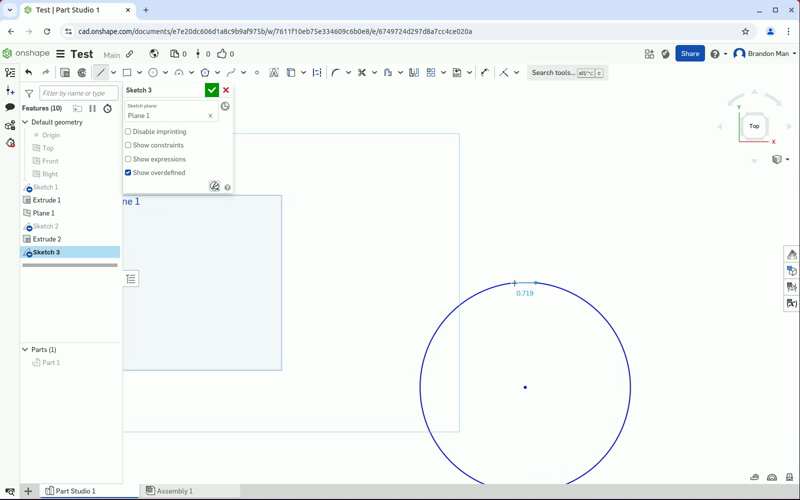
scroll(6)
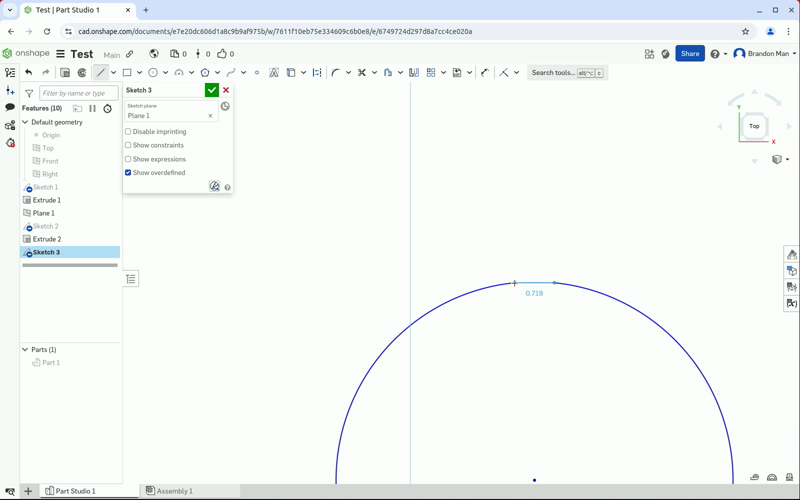
key_up(shift)
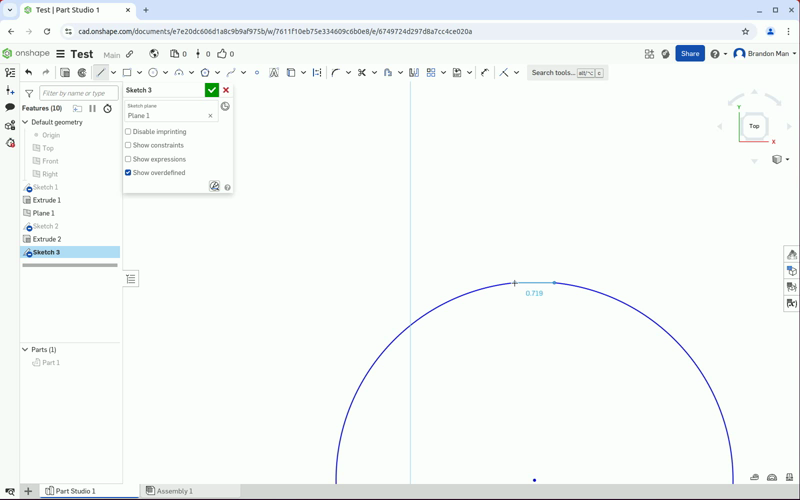
click(514, 282)
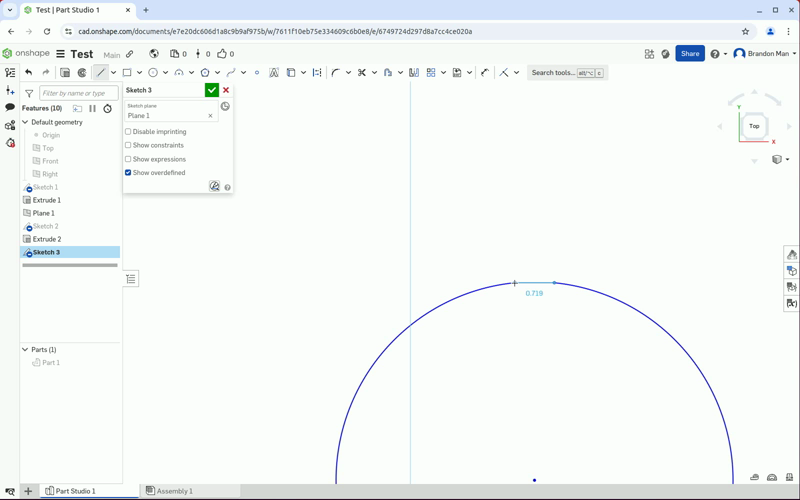
scroll(-6)
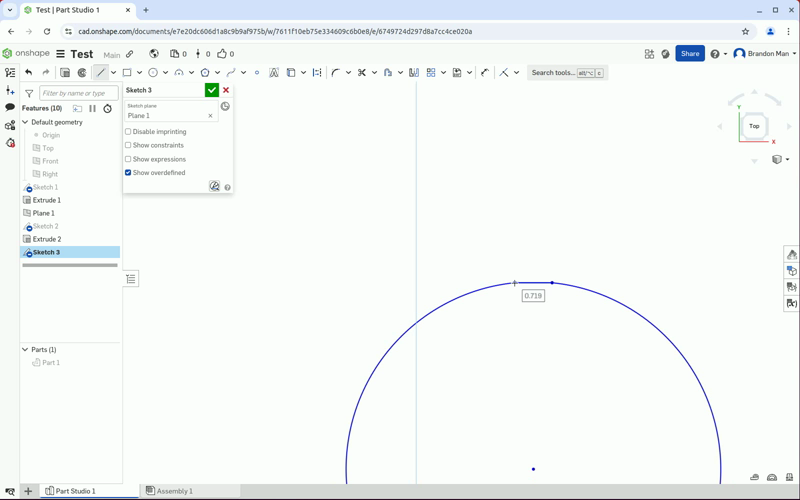
scroll(-6)
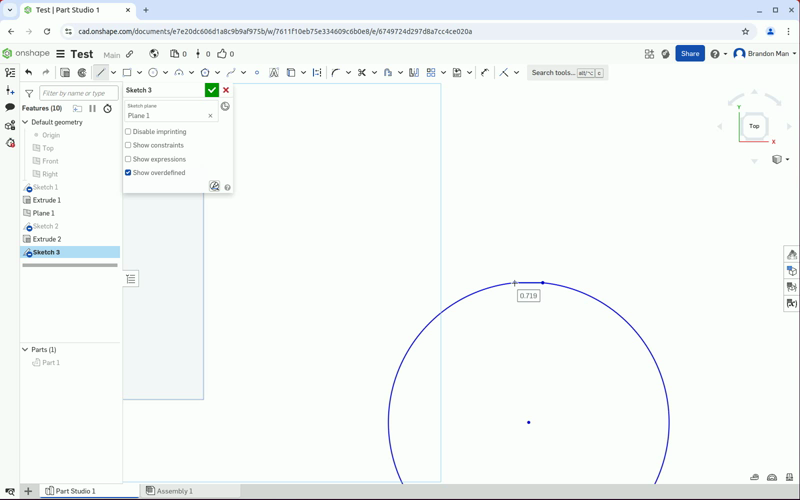
scroll(-6)
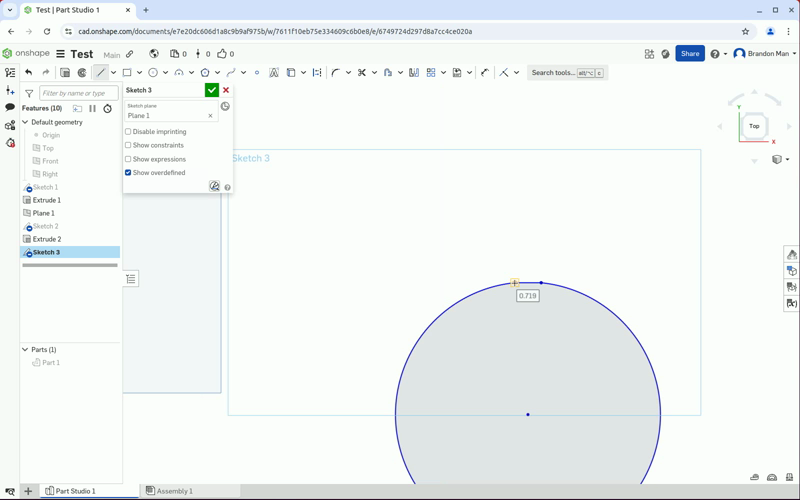
scroll(-6)
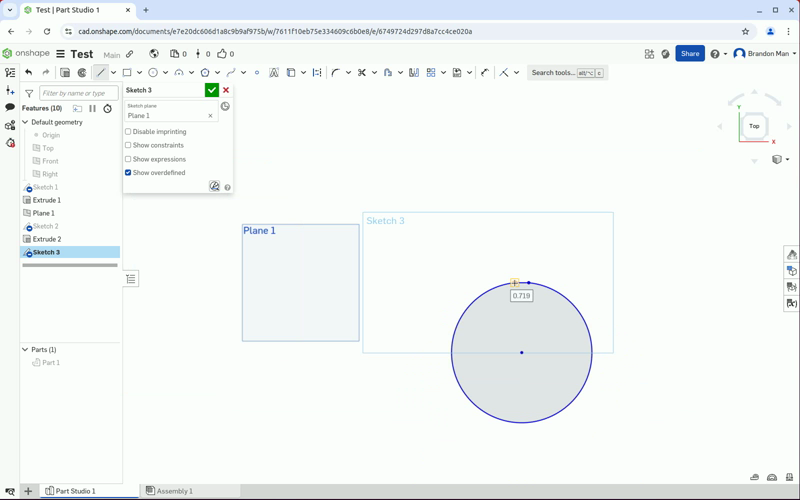
scroll(-6)
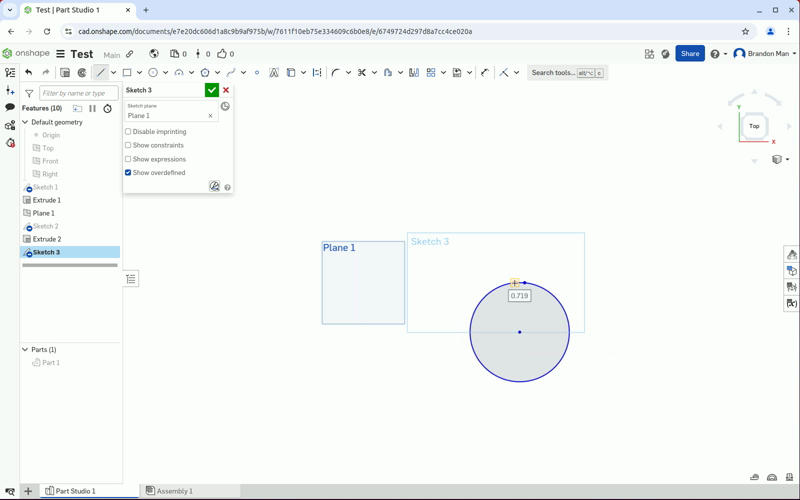
scroll(-6)
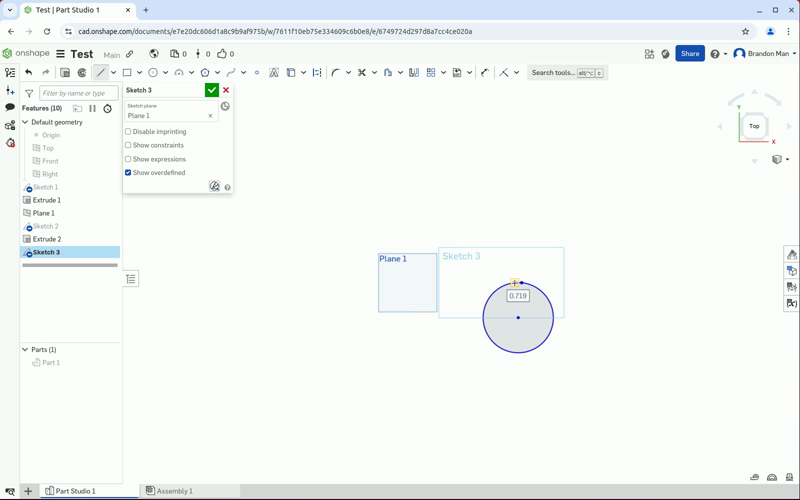
scroll(-6)
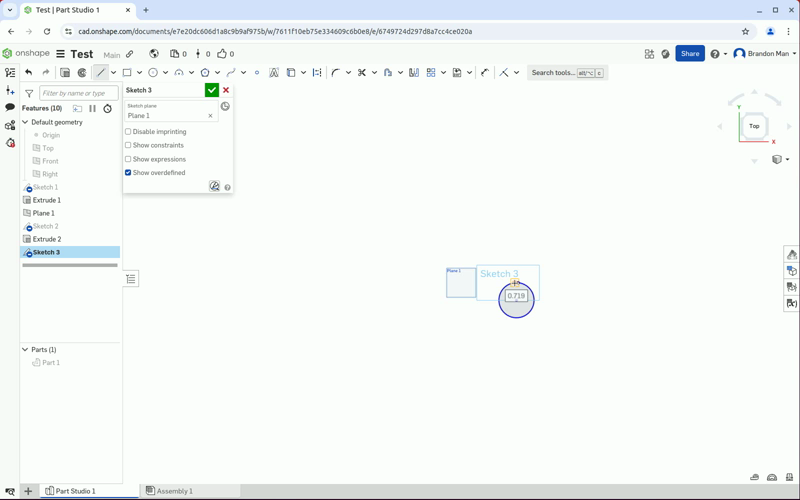
key(esc)
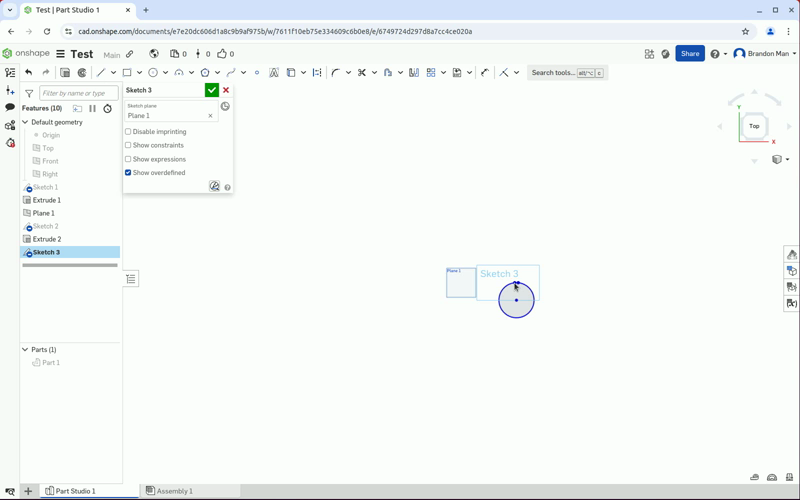
mouse_move(522, 299)
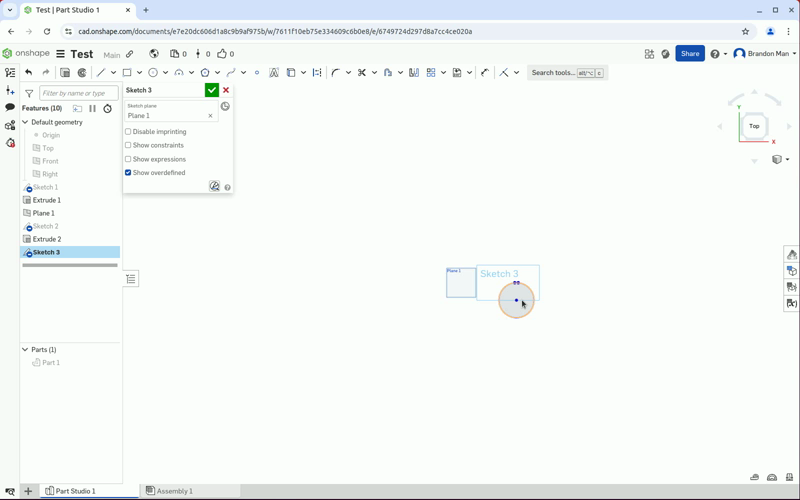
scroll(6)
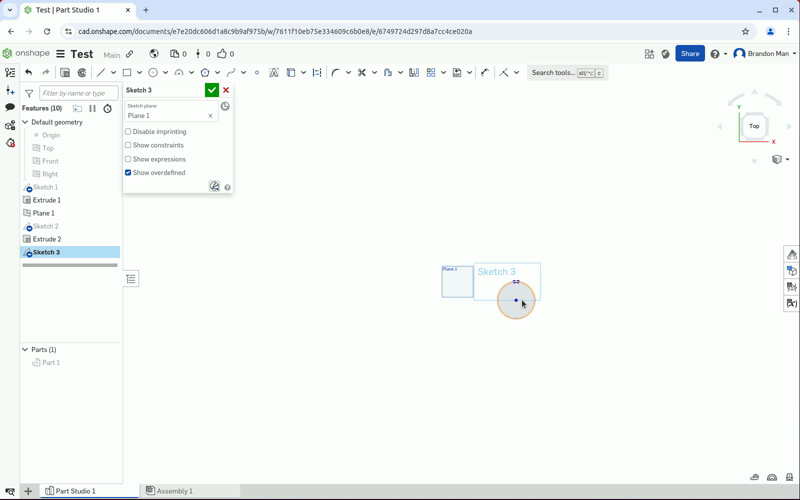
scroll(6)
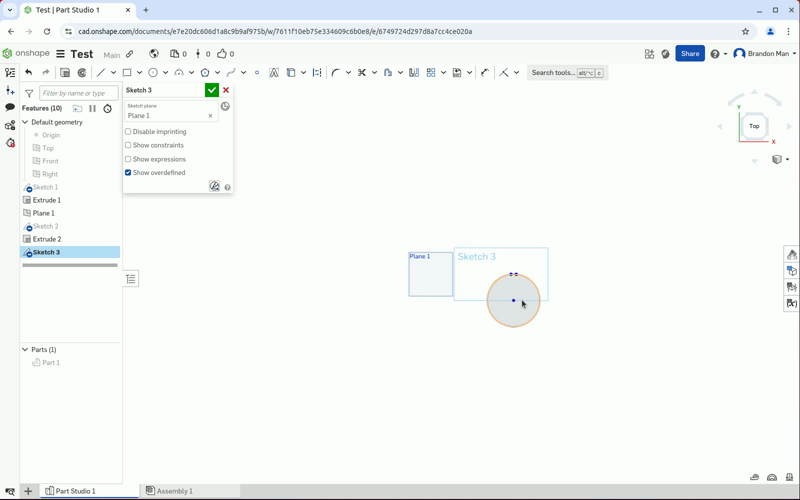
scroll(6)
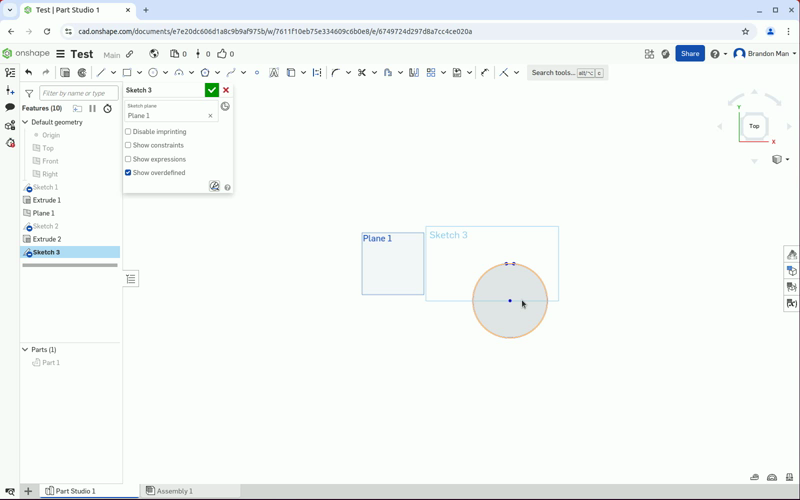
scroll(6)
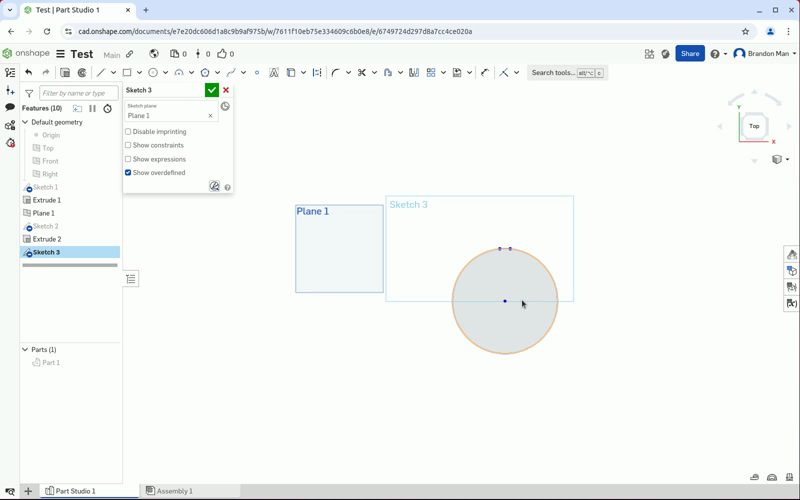
scroll(6)
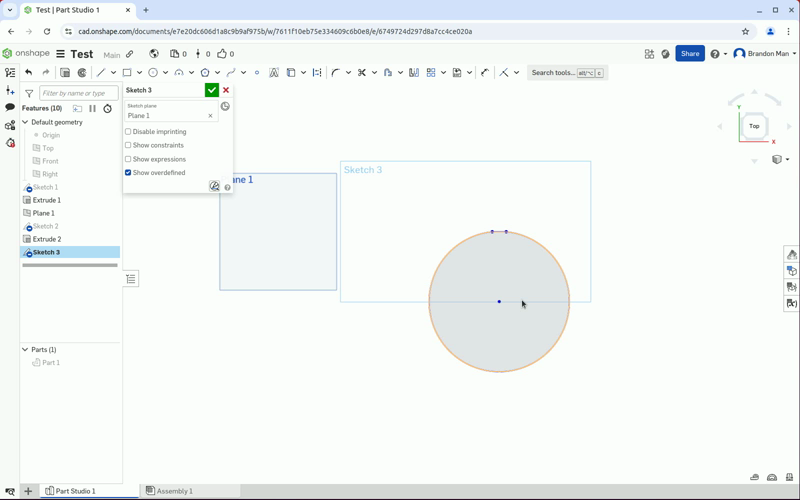
scroll(6)
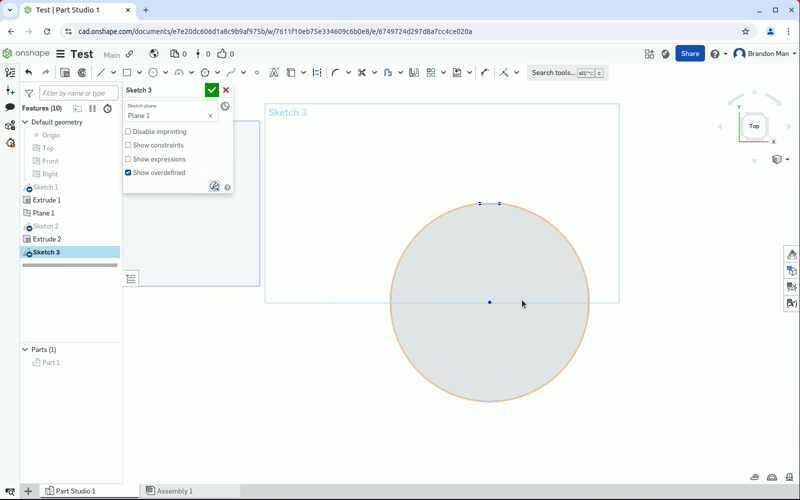
scroll(6)
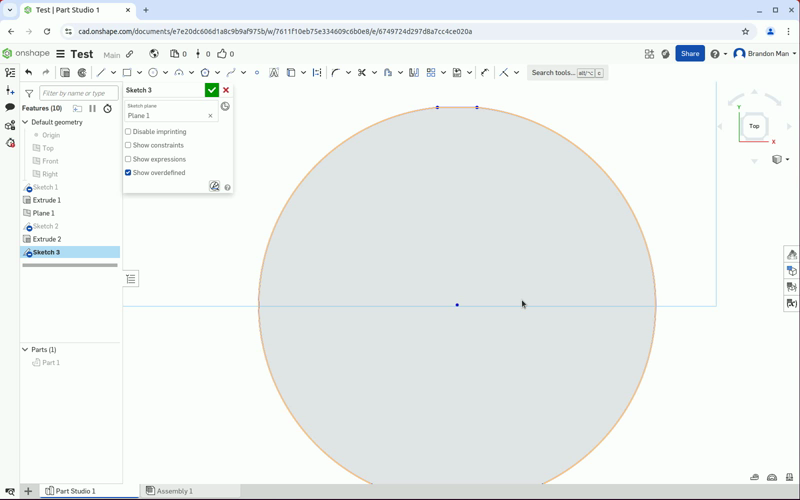
click(522, 299)
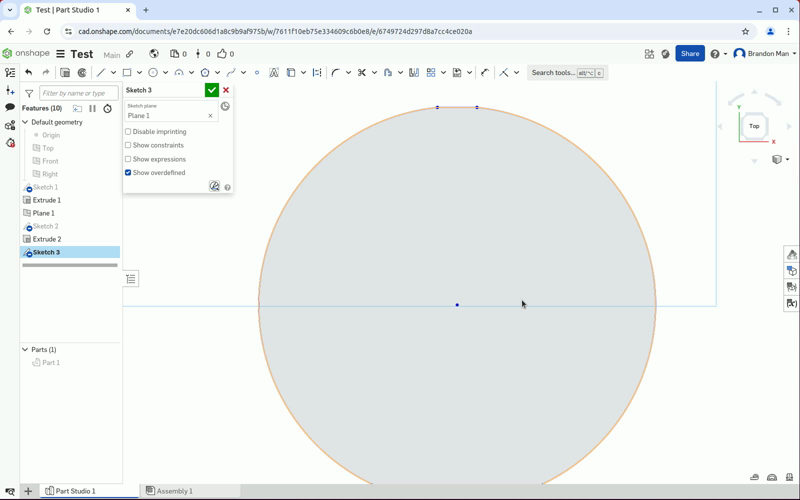
scroll(-6)
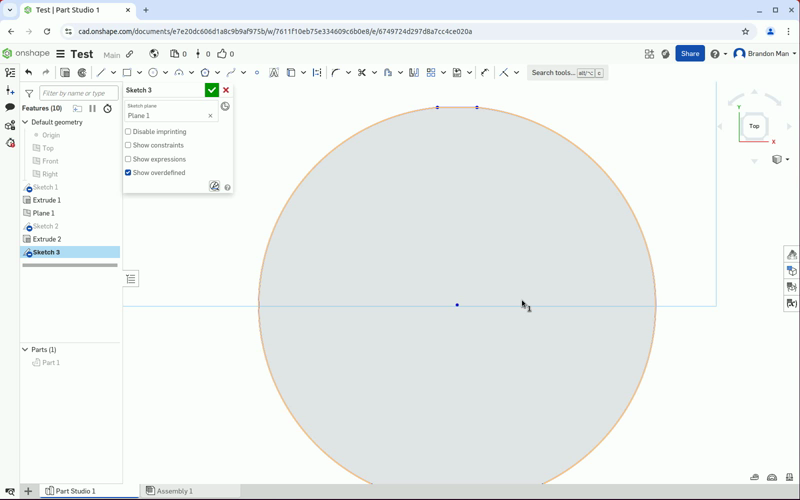
scroll(-6)
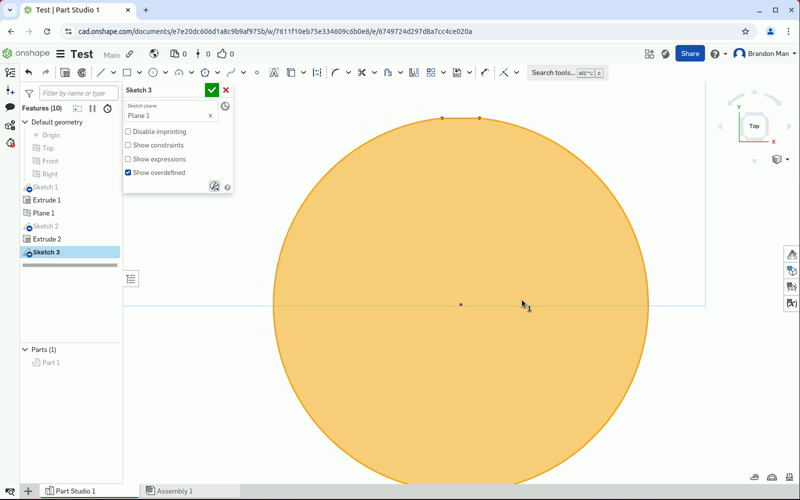
scroll(-6)
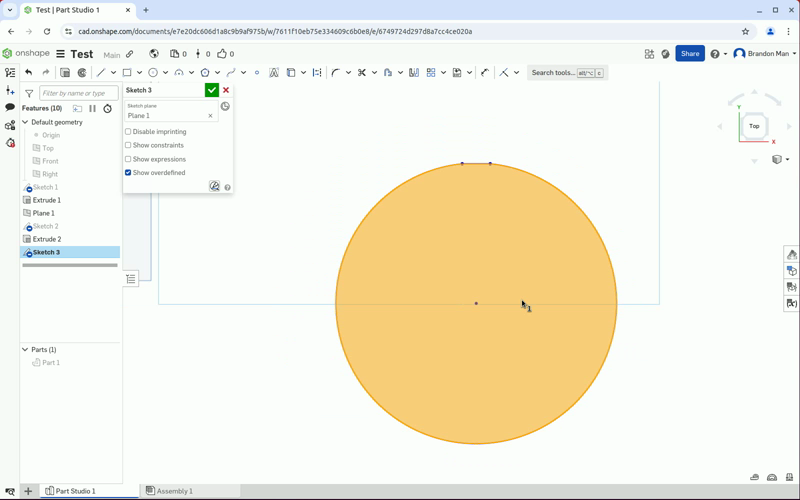
scroll(-6)
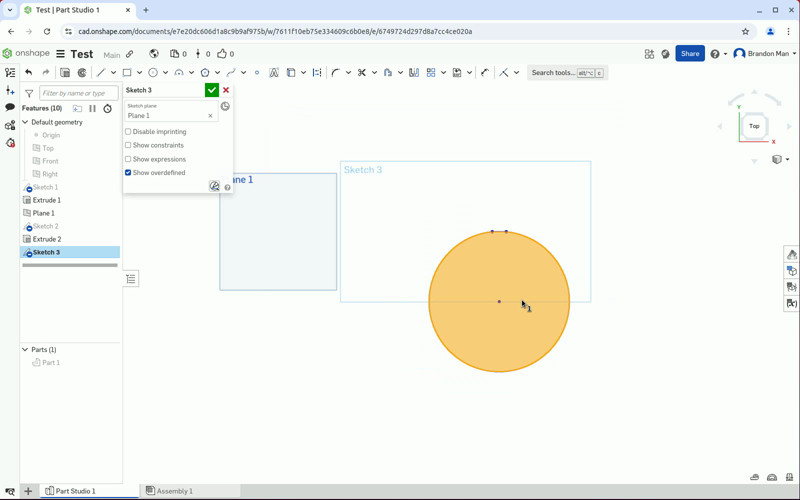
scroll(-6)
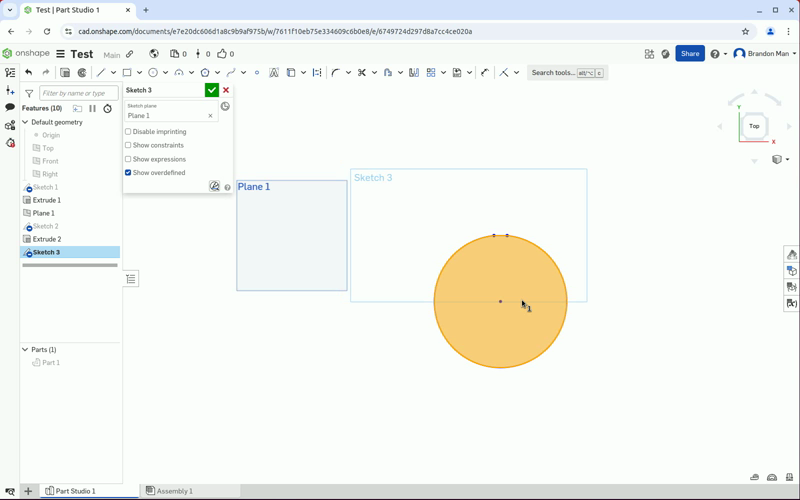
scroll(-6)
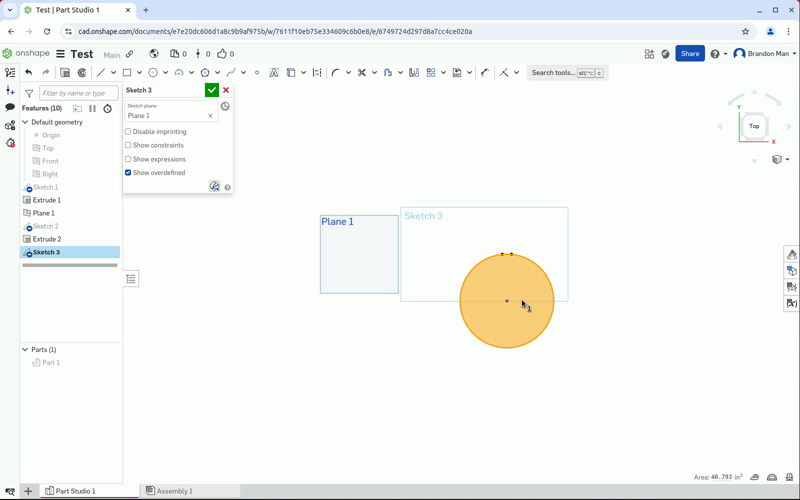
scroll(-6)
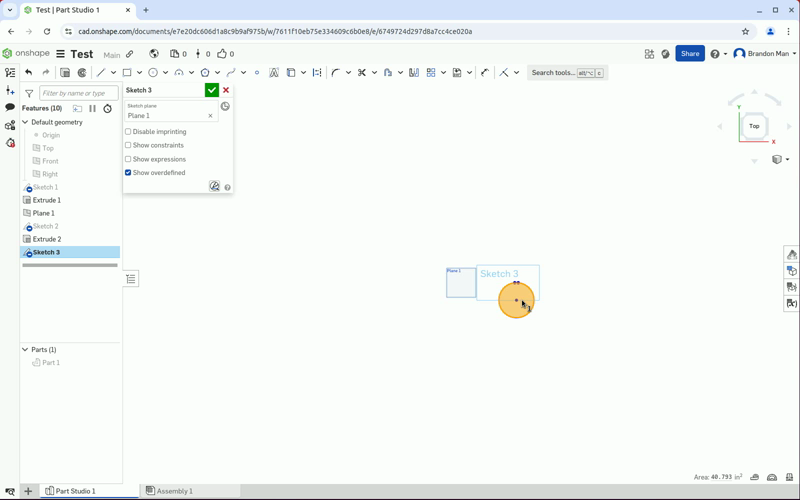
mouse_move(73, 352)
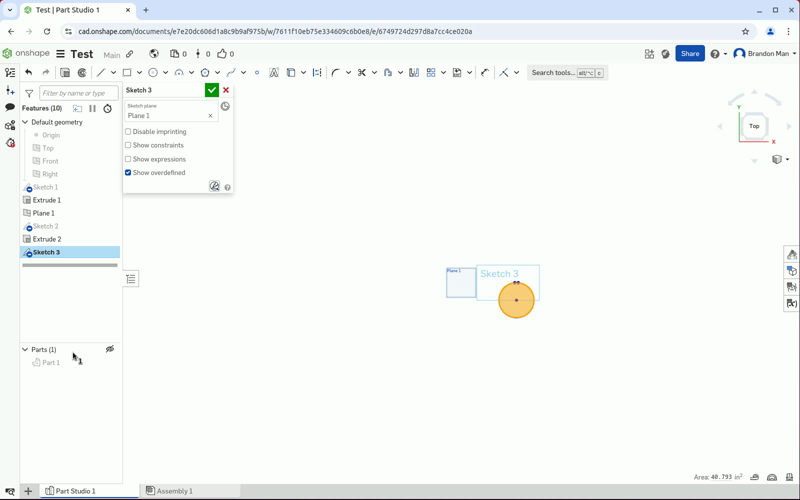
key(shift+y)
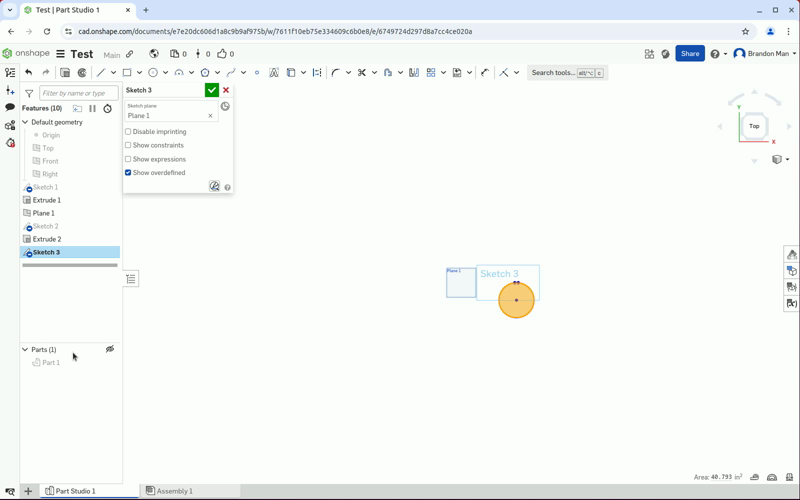
key(shift+e)
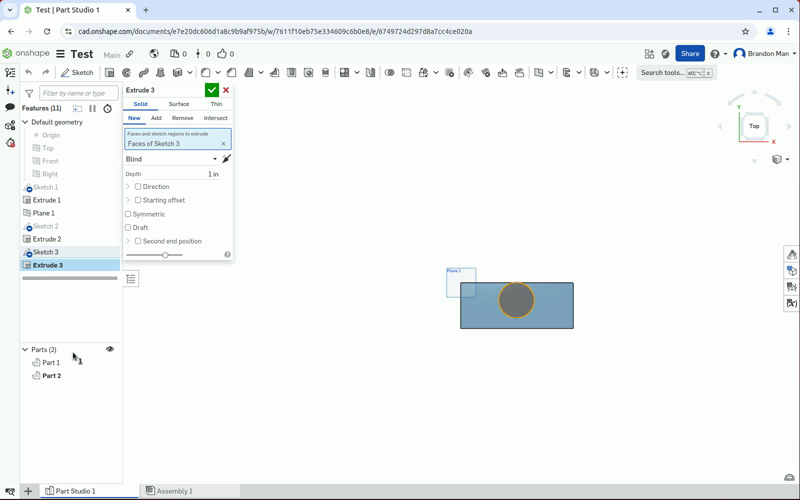
mouse_move(143, 106)
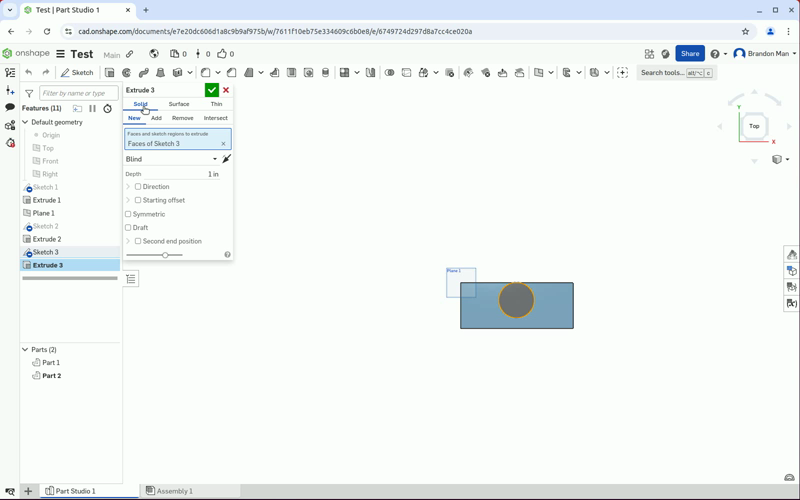
click(143, 106)
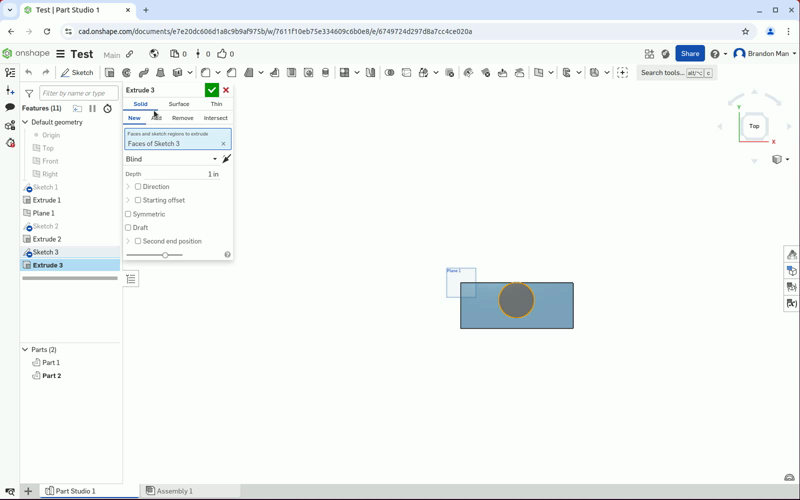
mouse_move(186, 120)
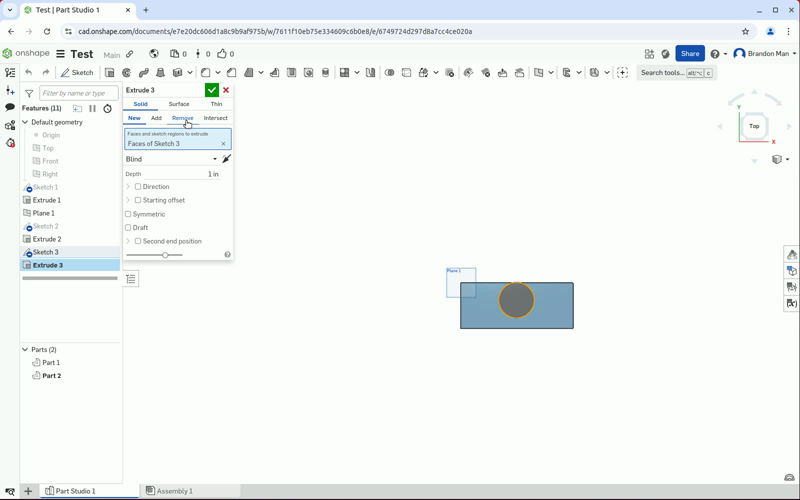
click(186, 120)
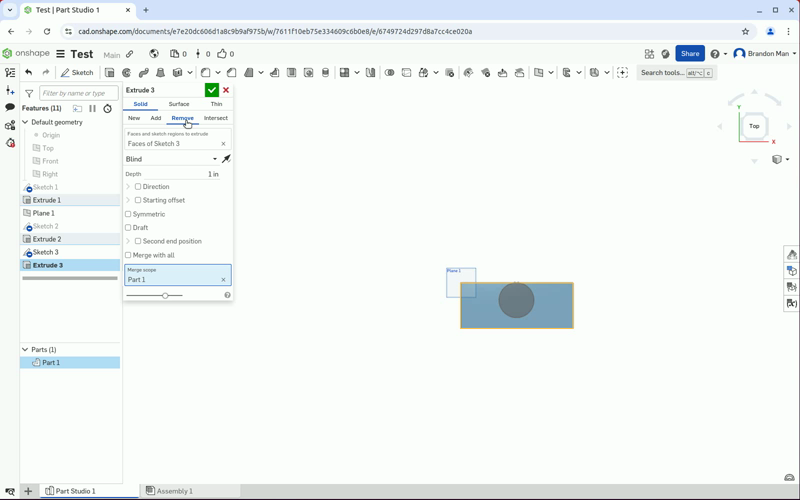
key(tab, 4)
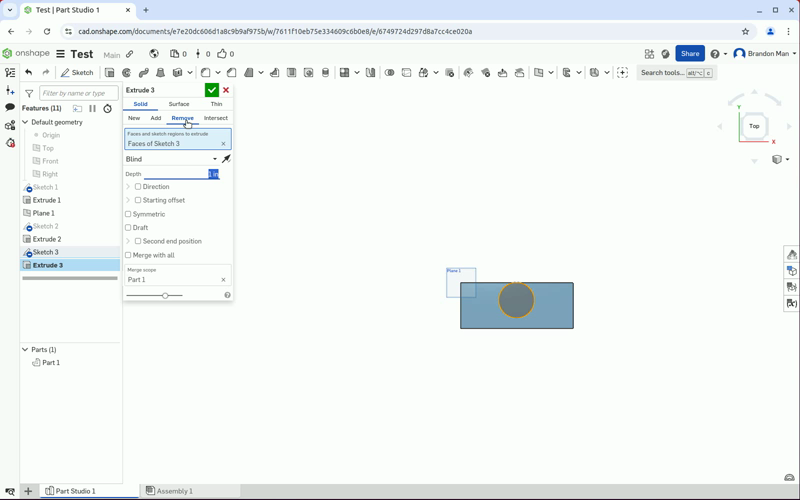
text(22.627)
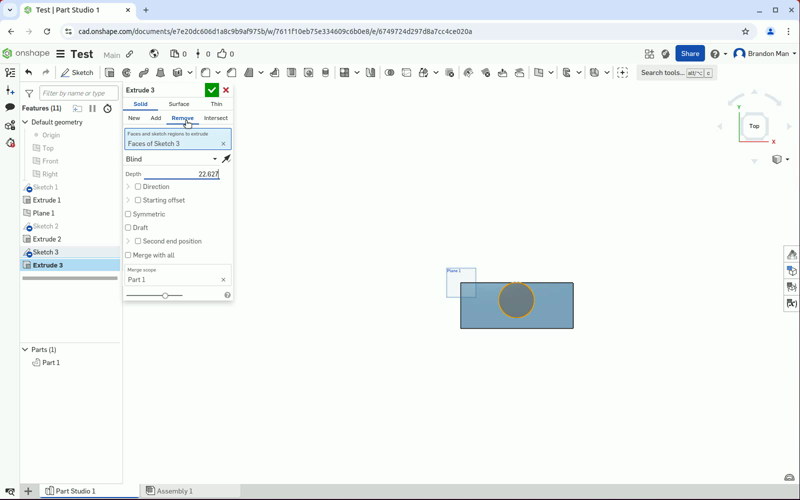
key(tab, 6)
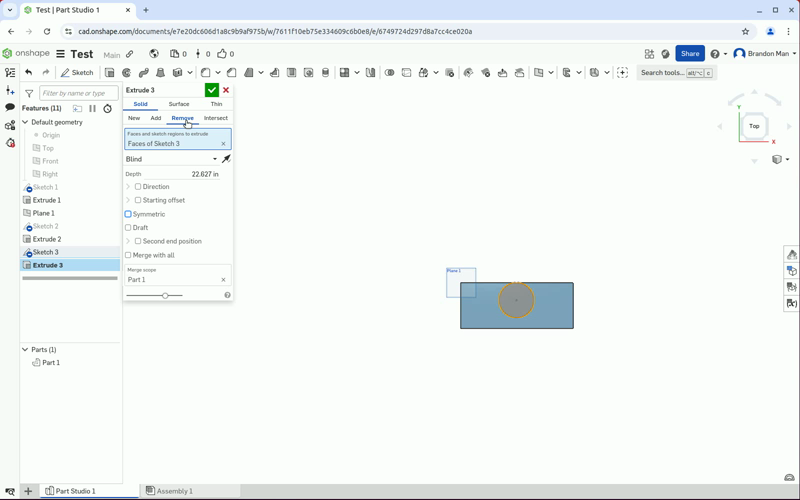
key(space)
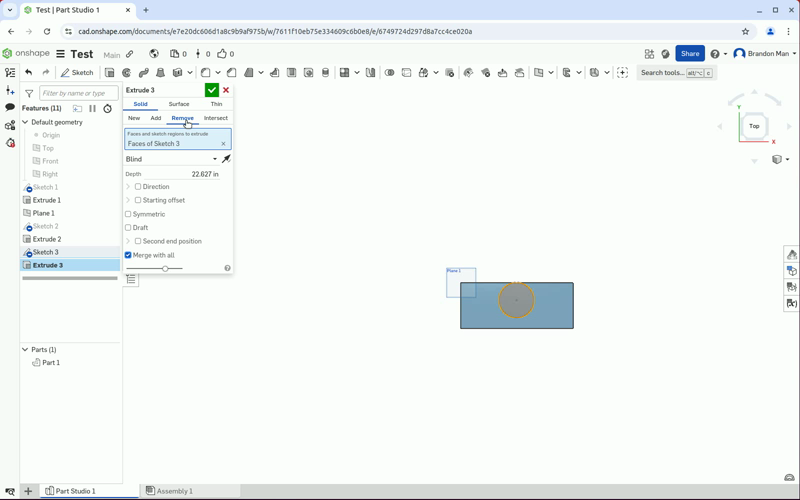
key(enter)
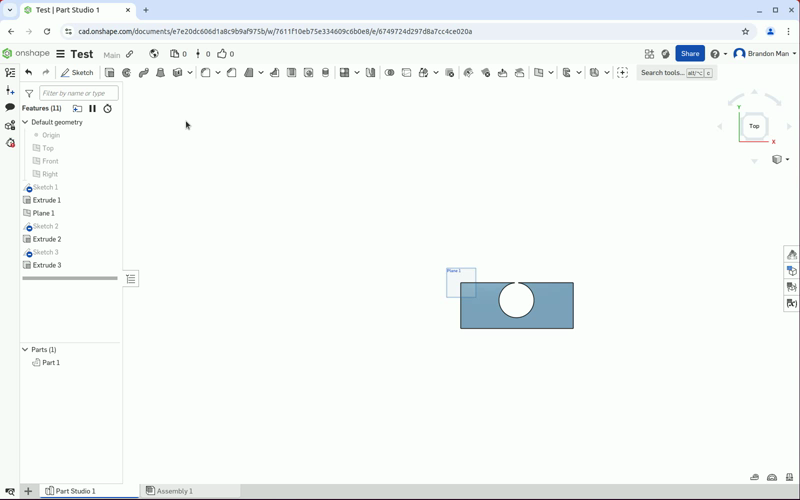
key(shift+h)
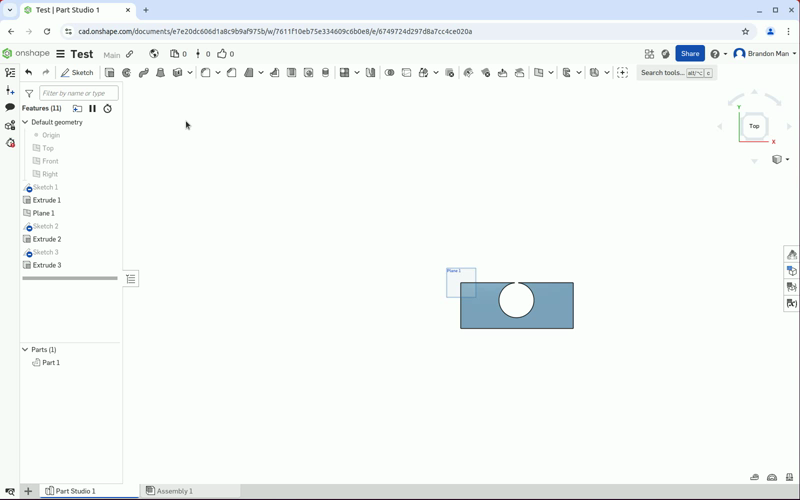
key(shift+h)
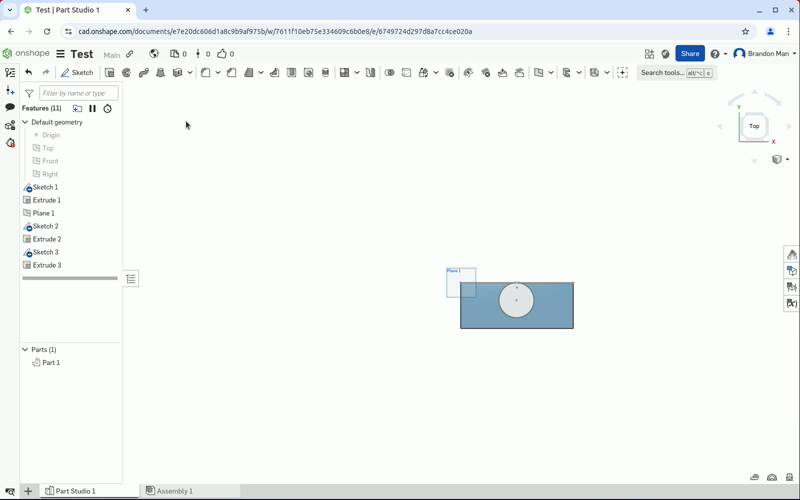
key(shift+7)
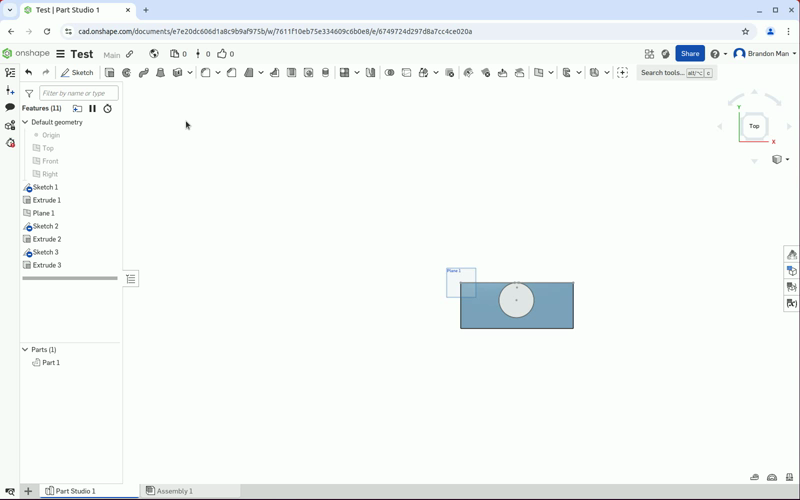
key(up, 3)
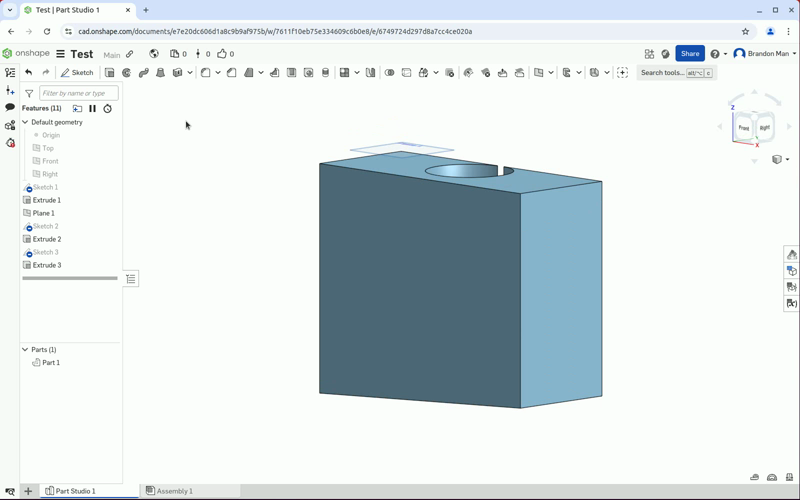
key(left, 3)
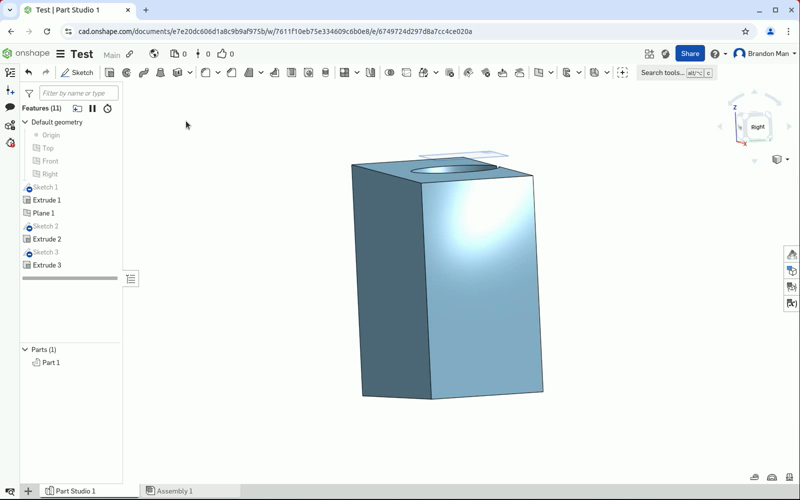
key(right, 3)
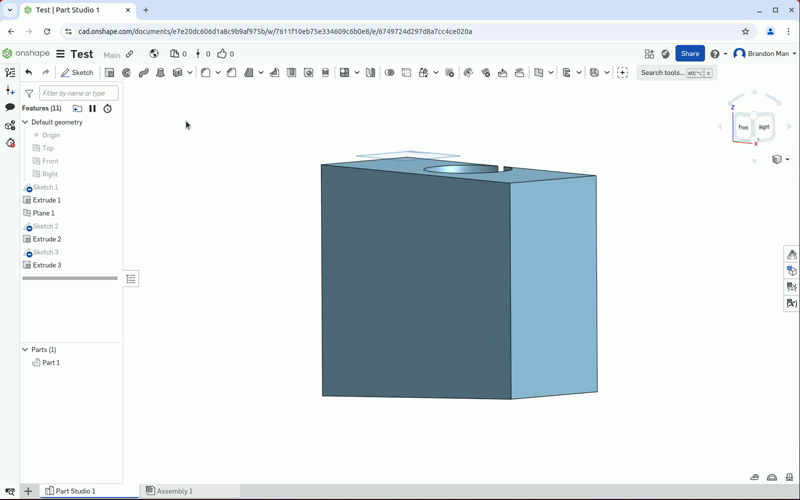
key(down, 3)
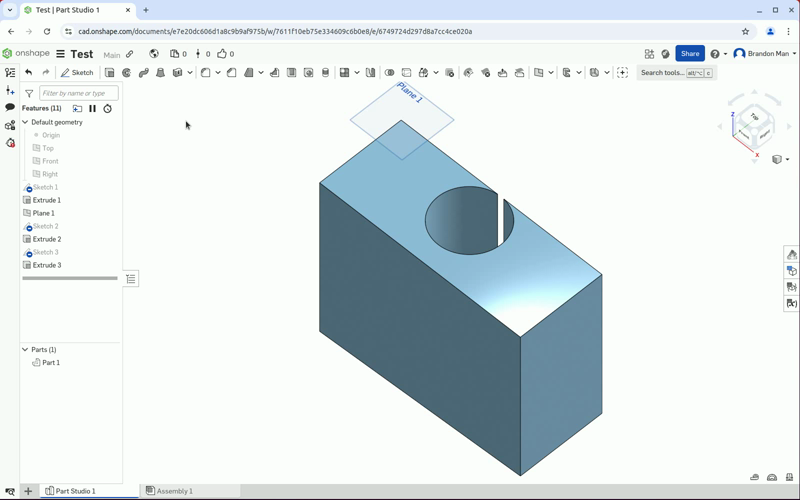
mouse_move(73, 189)
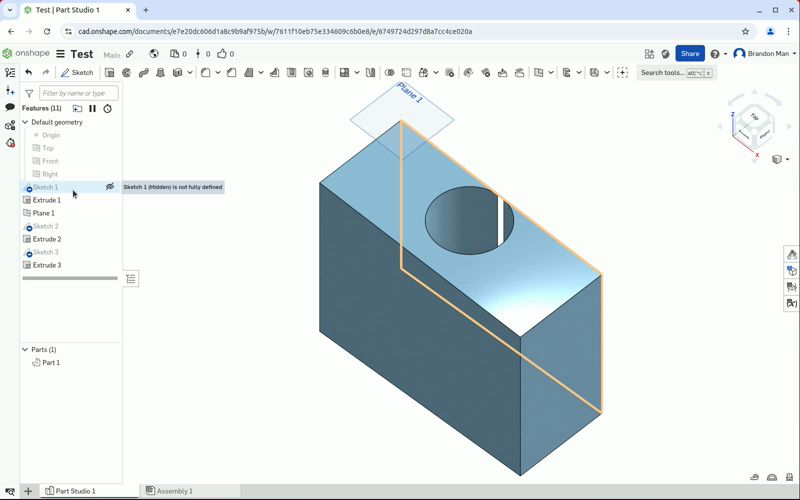
click(73, 189)